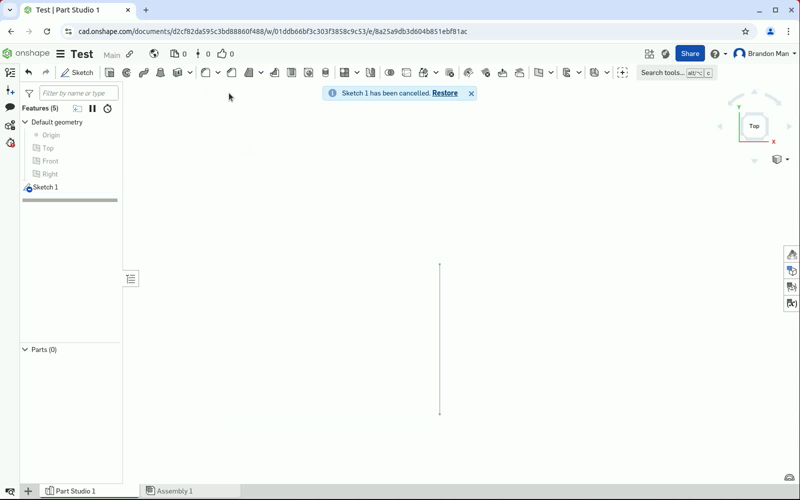
key(shift+h)
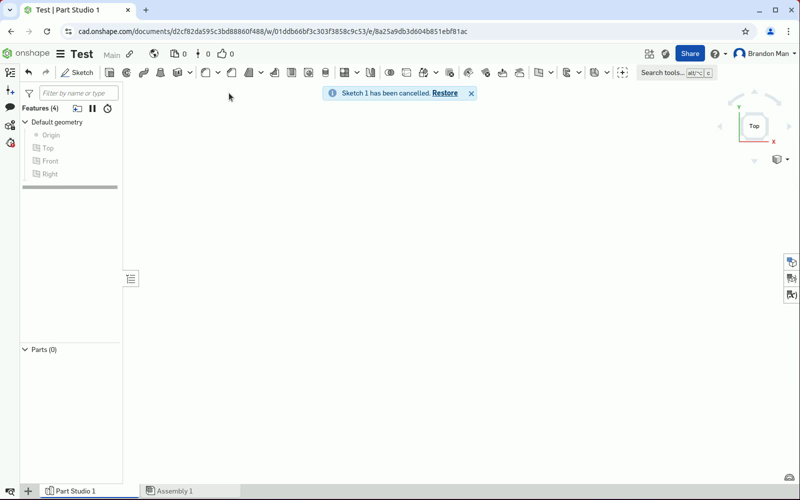
mouse_move(73, 352)
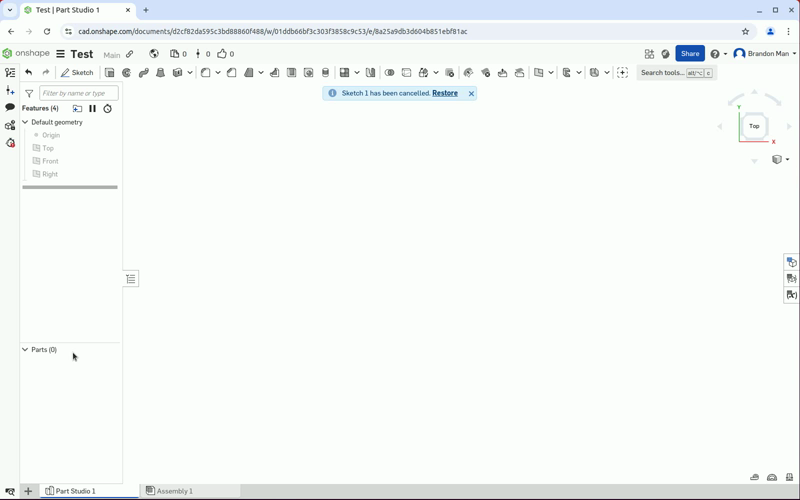
key(y)
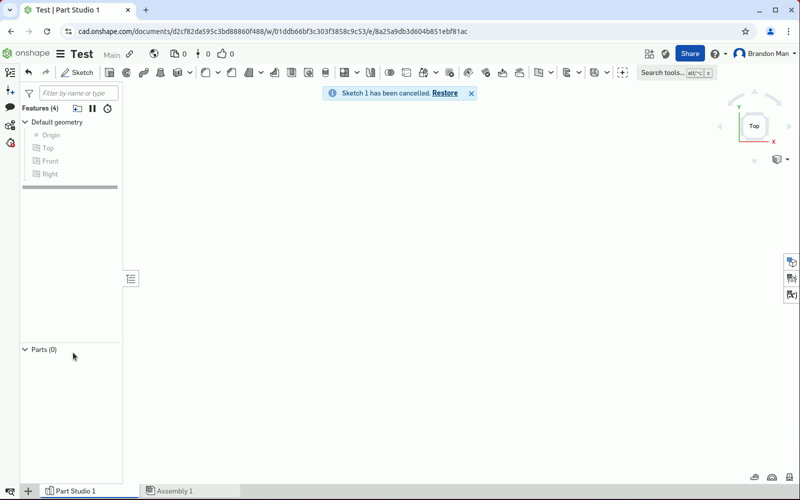
key(shift+p)
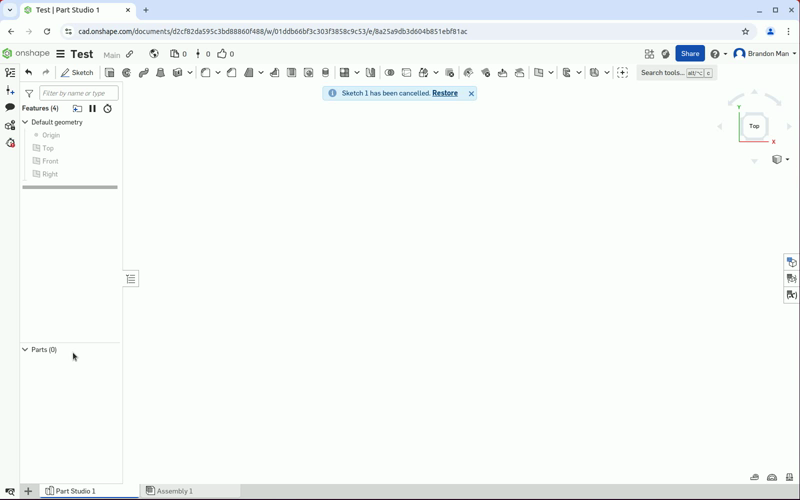
key(space)
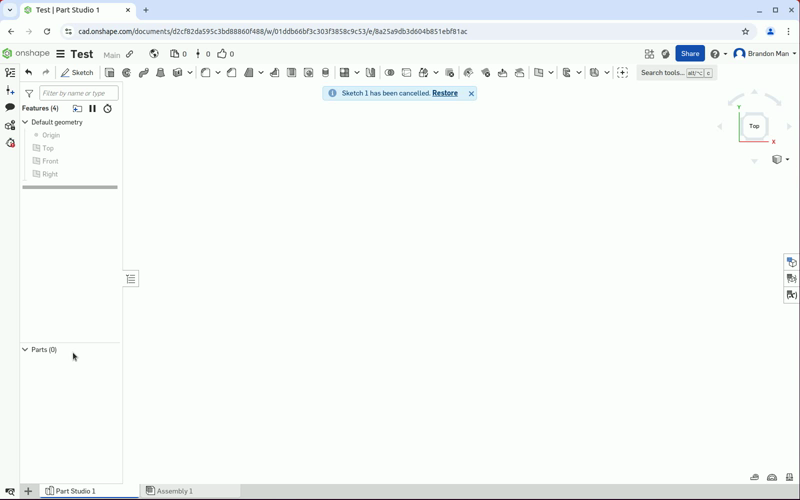
key_down(shift)
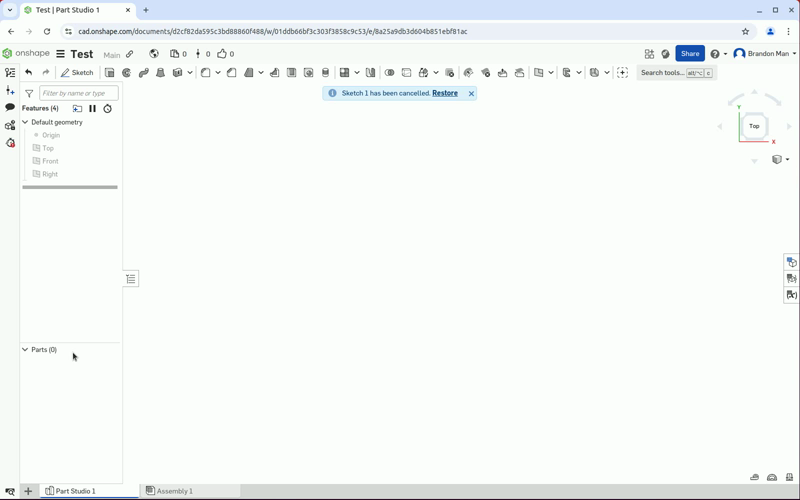
key(up)
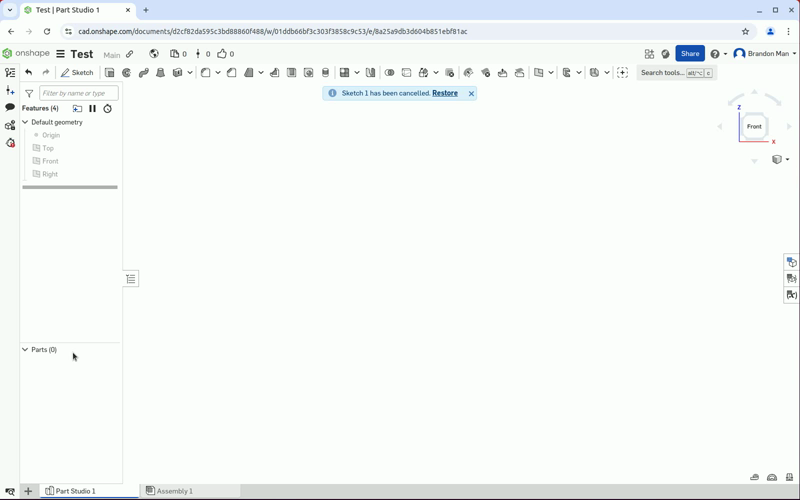
key_up(shift)
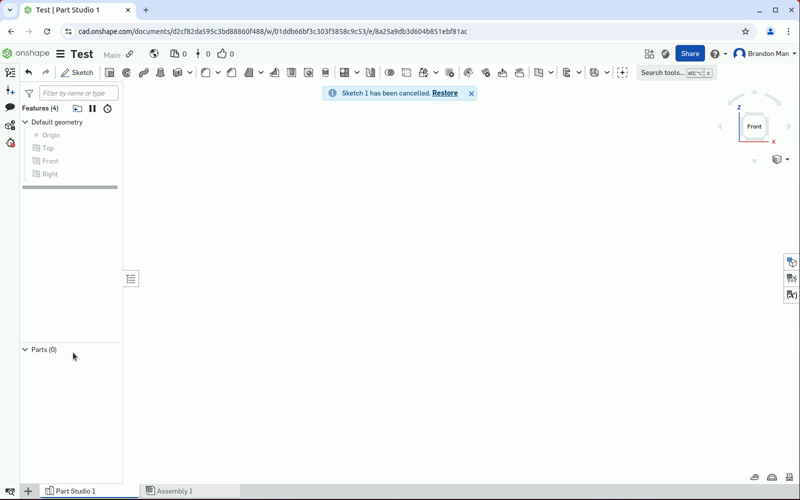
mouse_move(73, 352)
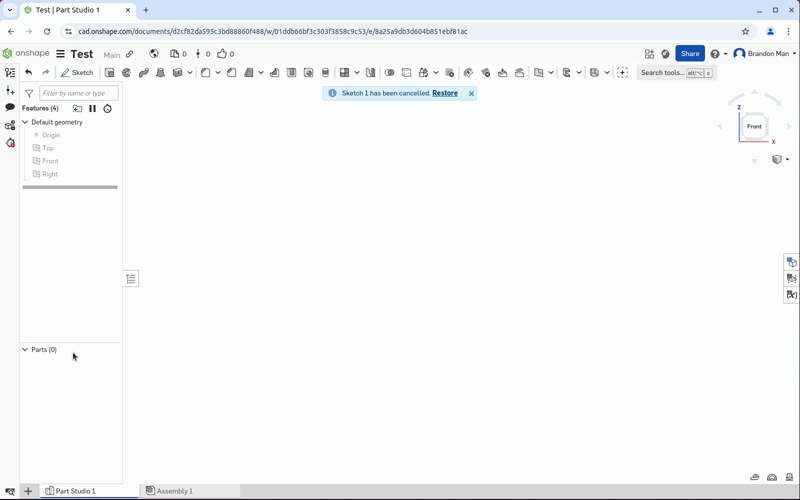
key(shift+y)
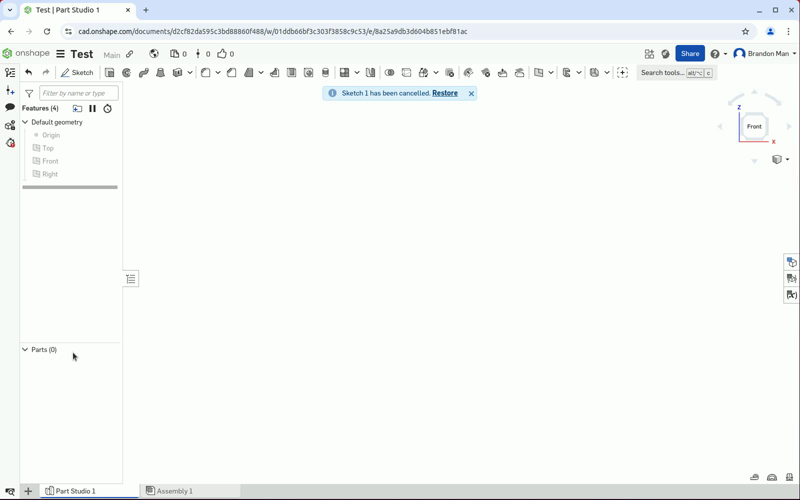
key(shift+s)
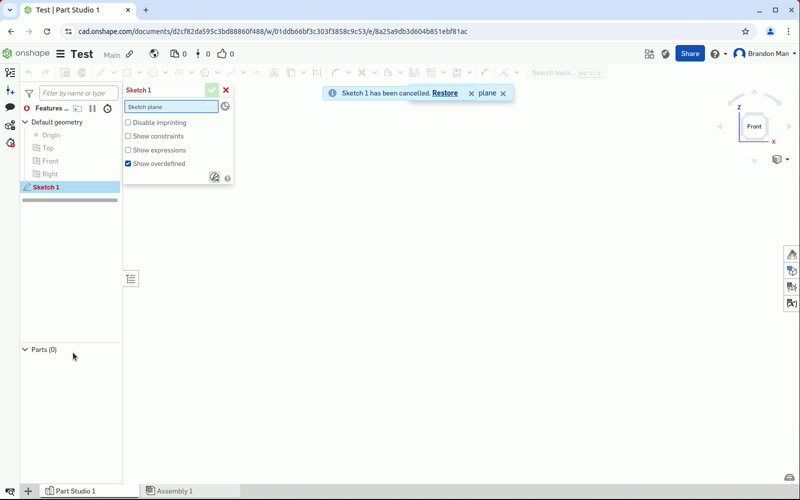
mouse_move(73, 163)
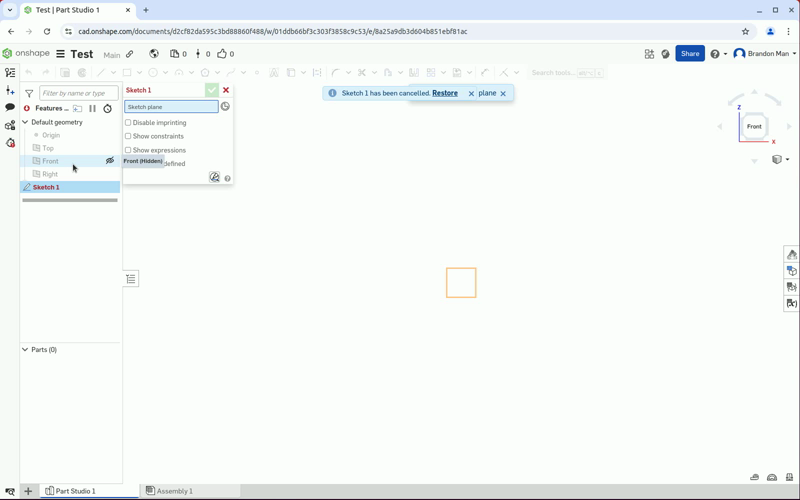
click(73, 163)
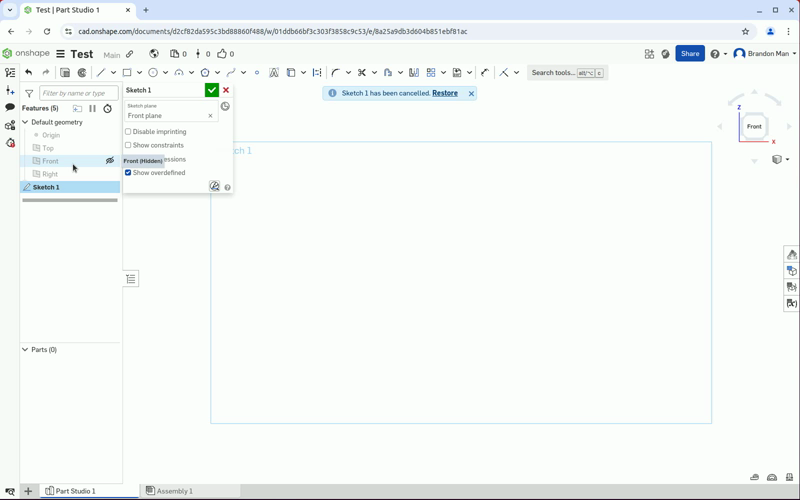
mouse_move(73, 352)
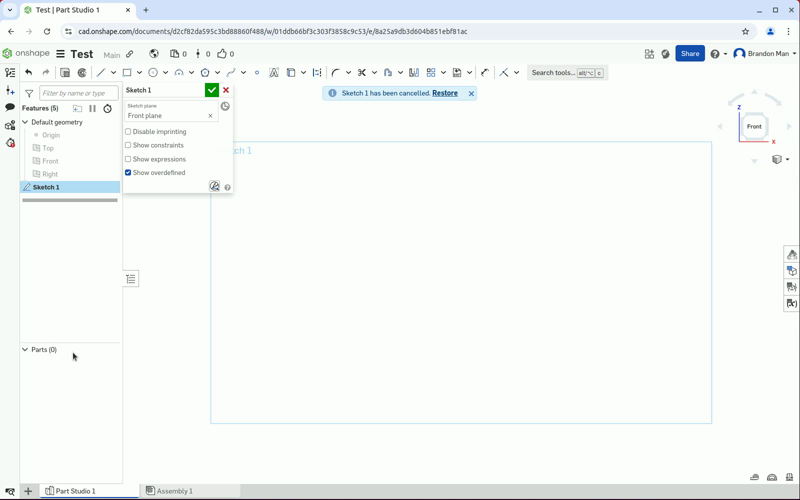
key(y)
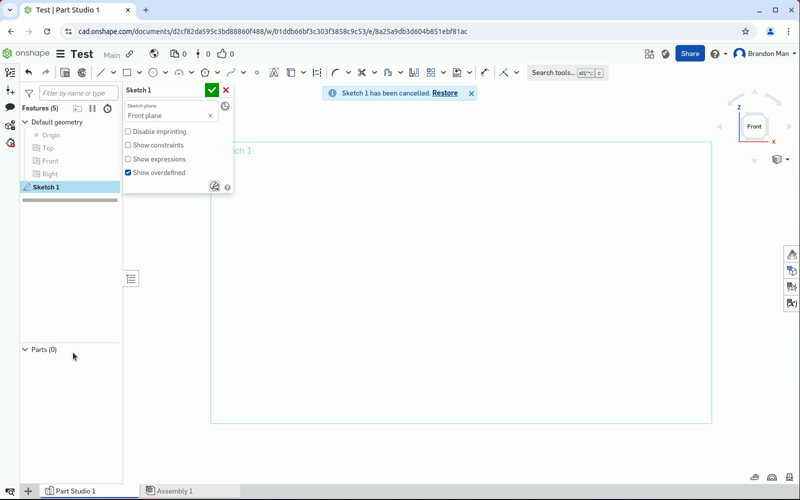
key(l)
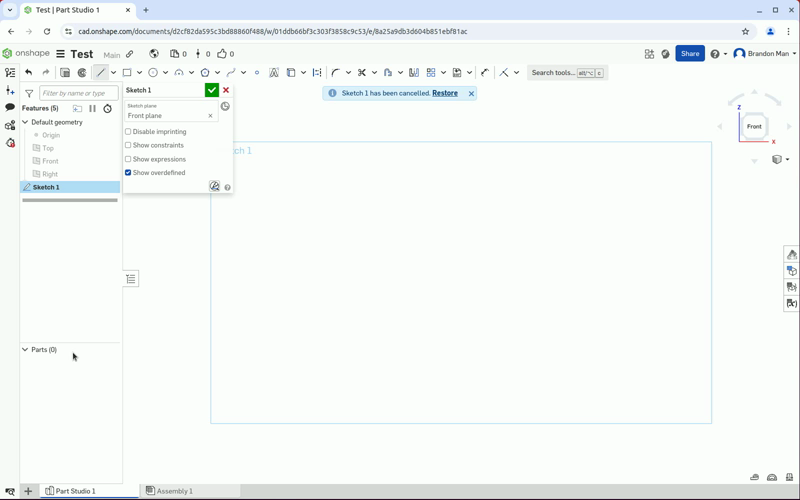
key_down(shift)
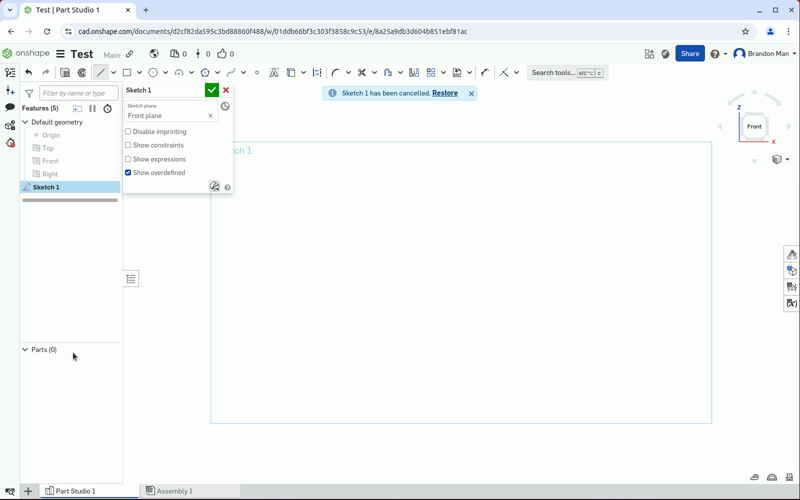
mouse_move(348, 348)
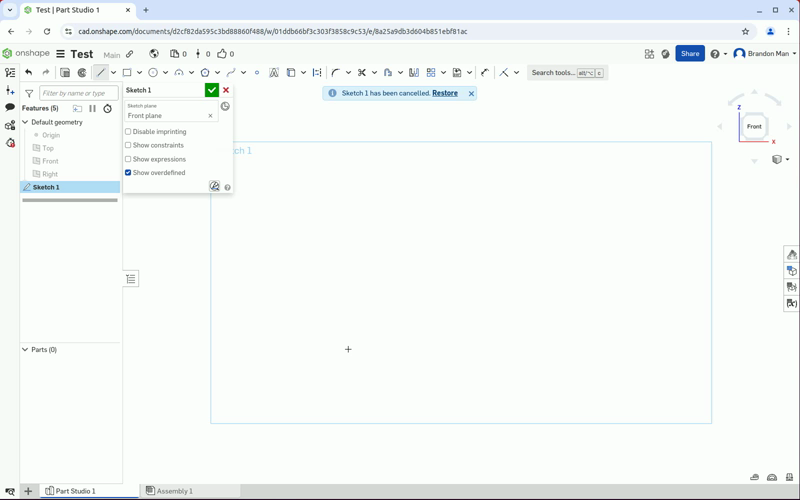
click(348, 348)
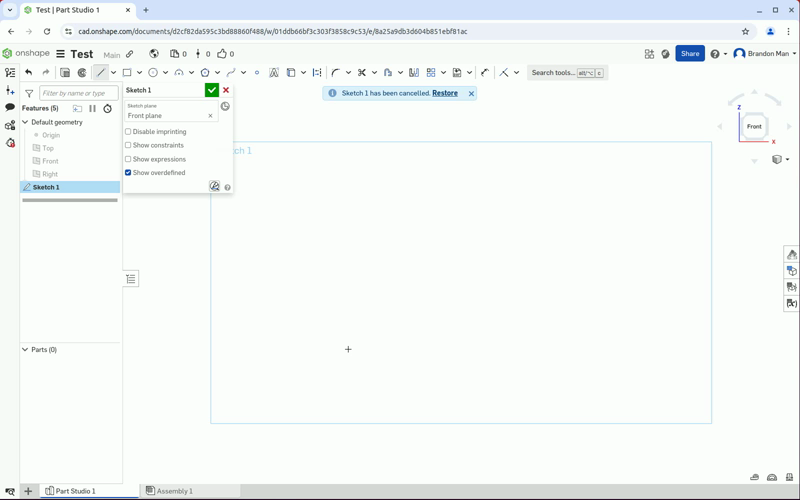
key_up(shift)
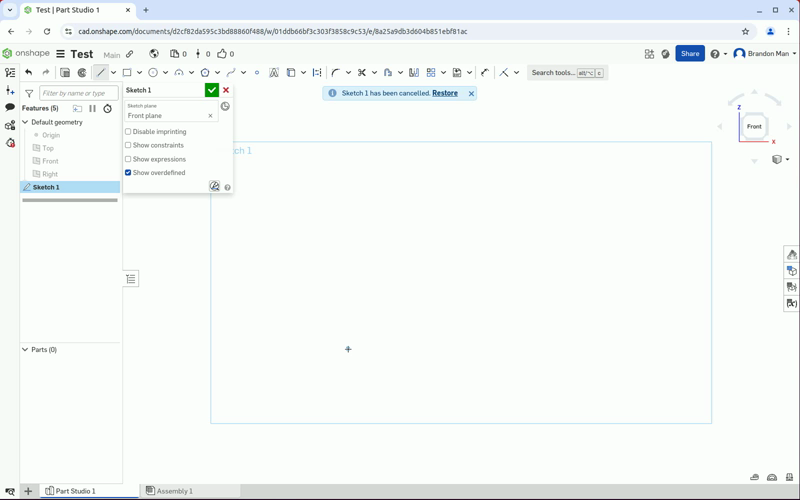
key_down(shift)
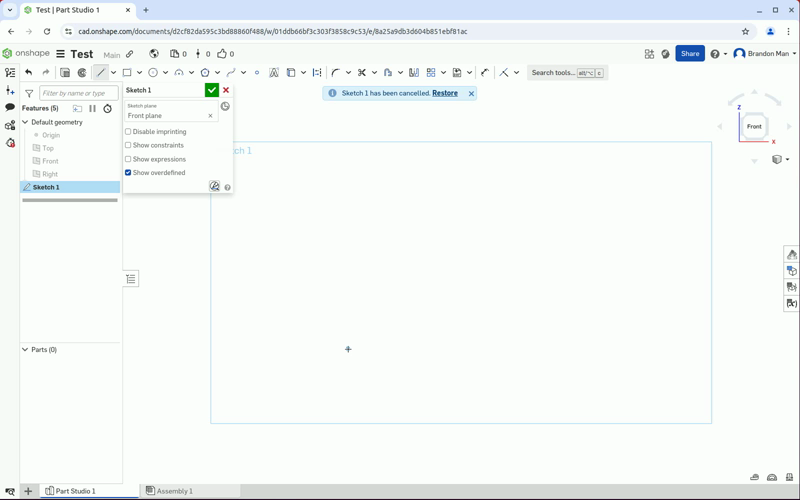
mouse_move(572, 348)
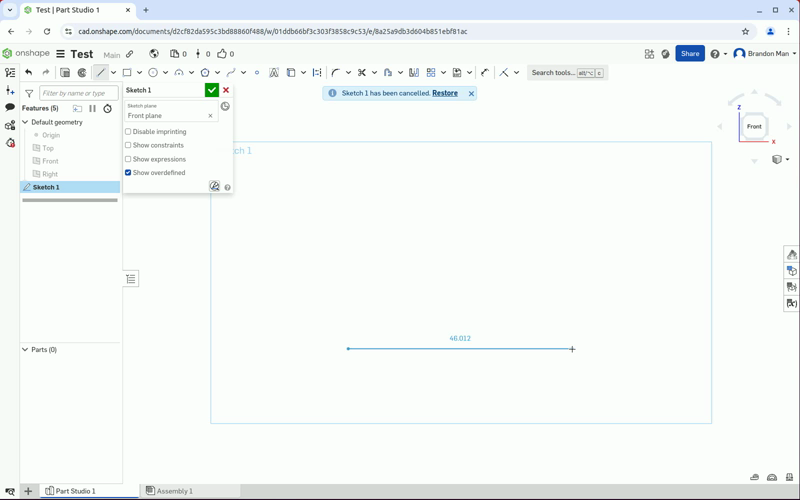
click(572, 348)
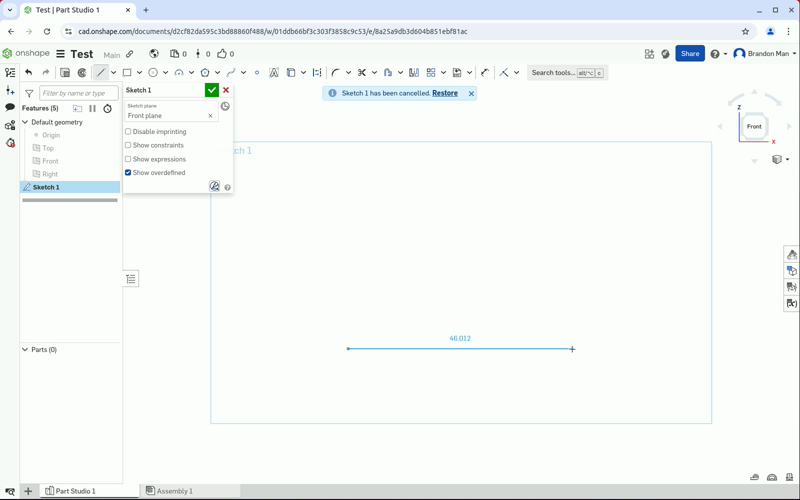
key_up(shift)
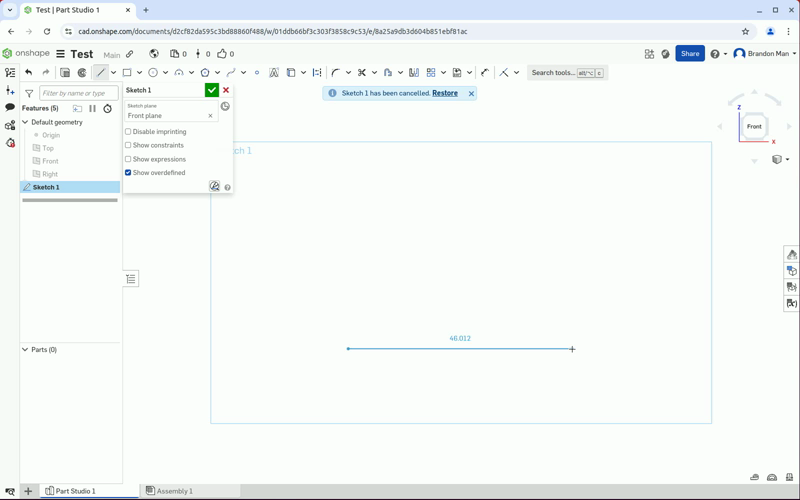
key_down(shift)
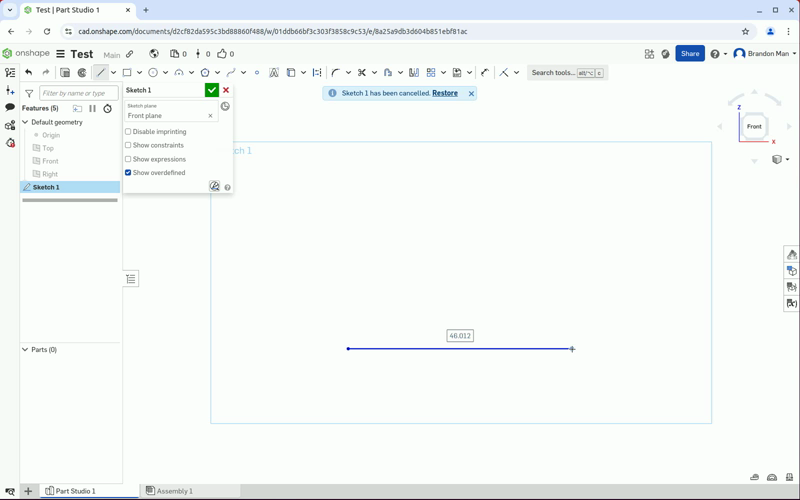
mouse_move(572, 219)
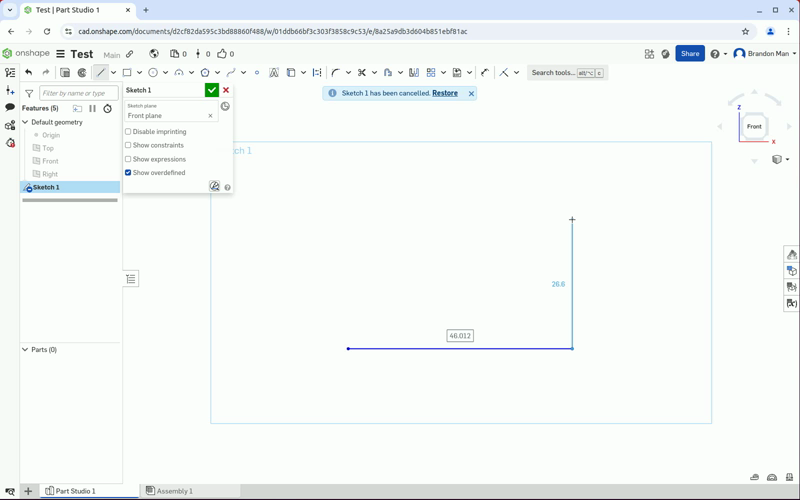
click(572, 219)
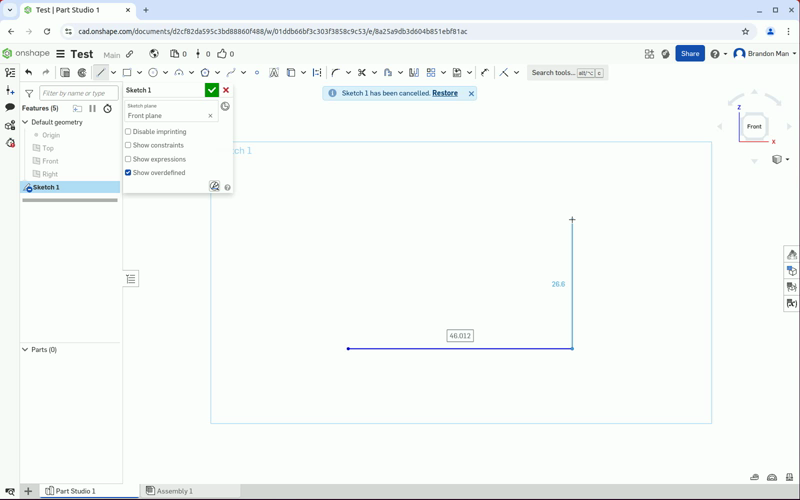
key_up(shift)
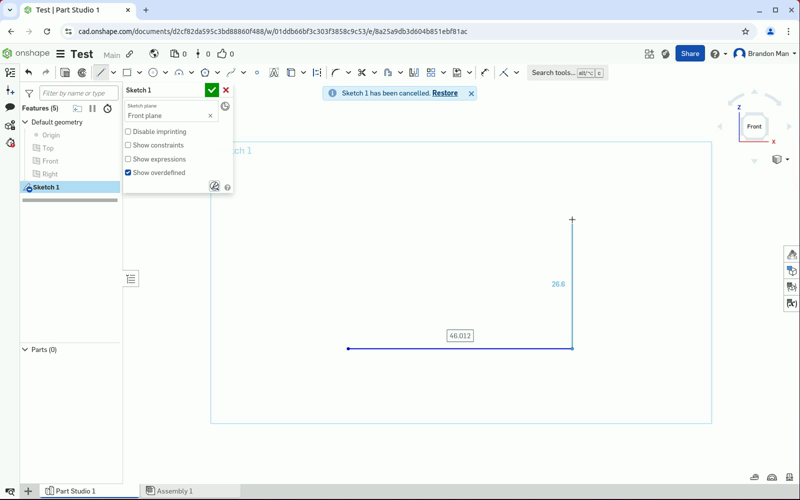
key_down(shift)
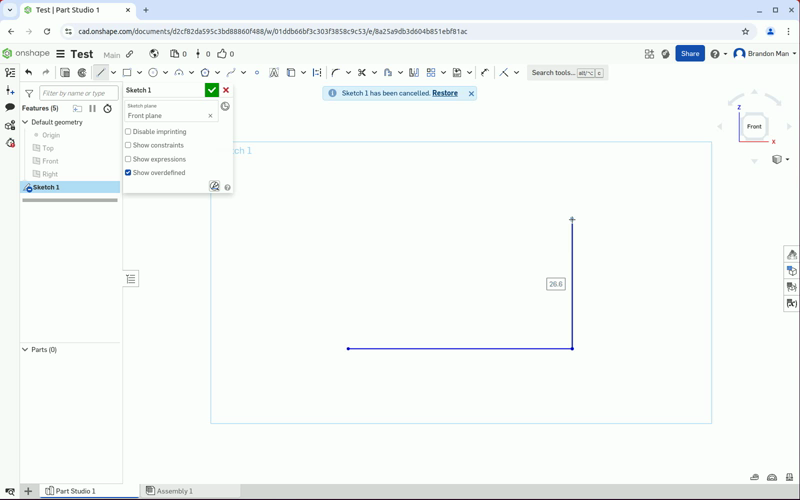
mouse_move(348, 219)
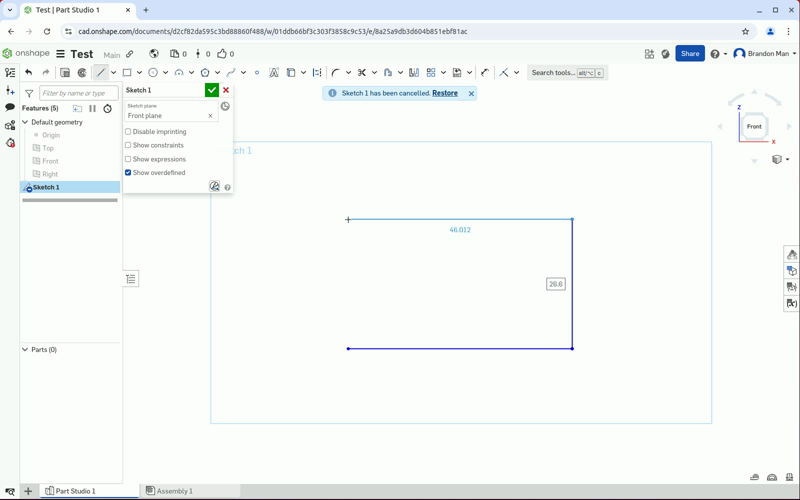
click(348, 219)
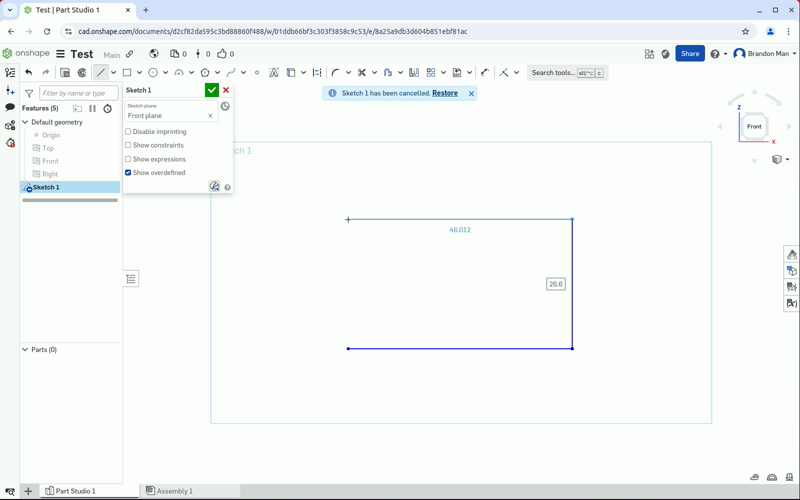
key_up(shift)
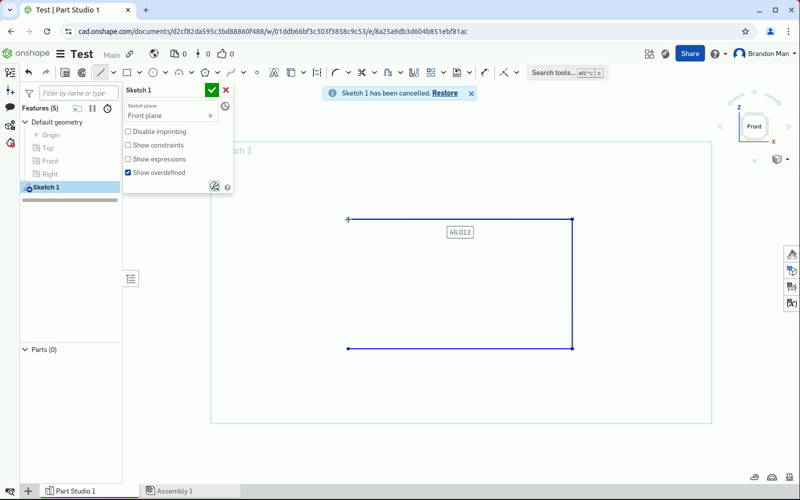
key_down(shift)
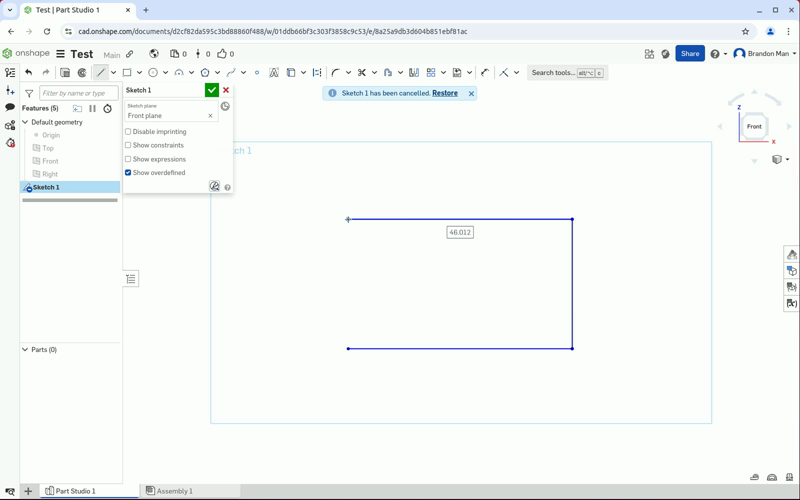
mouse_move(348, 348)
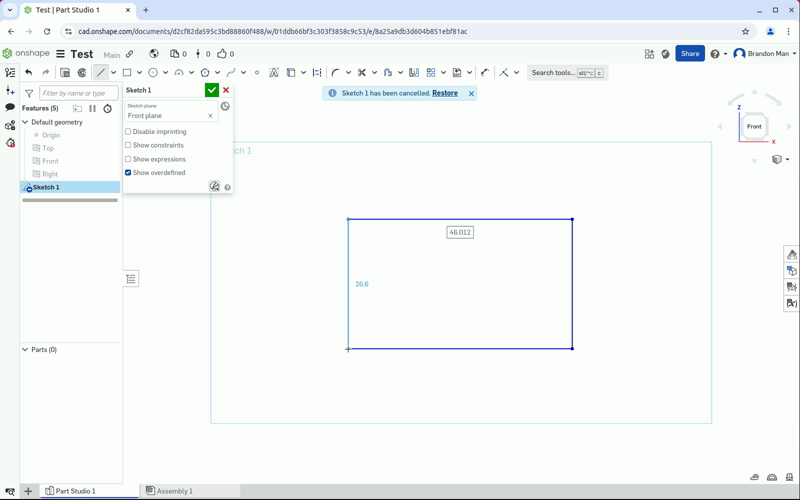
key_up(shift)
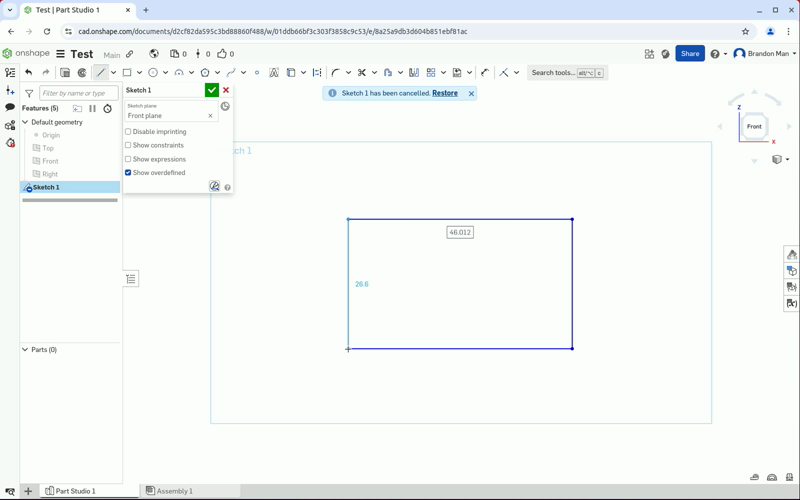
click(348, 348)
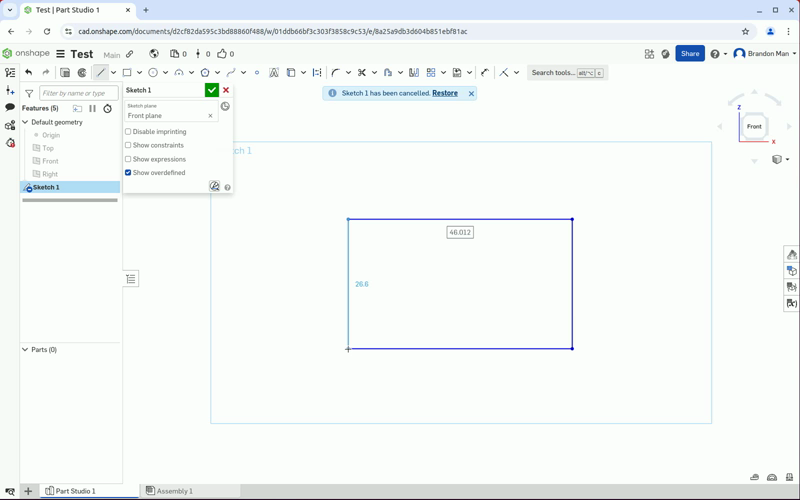
key(esc)
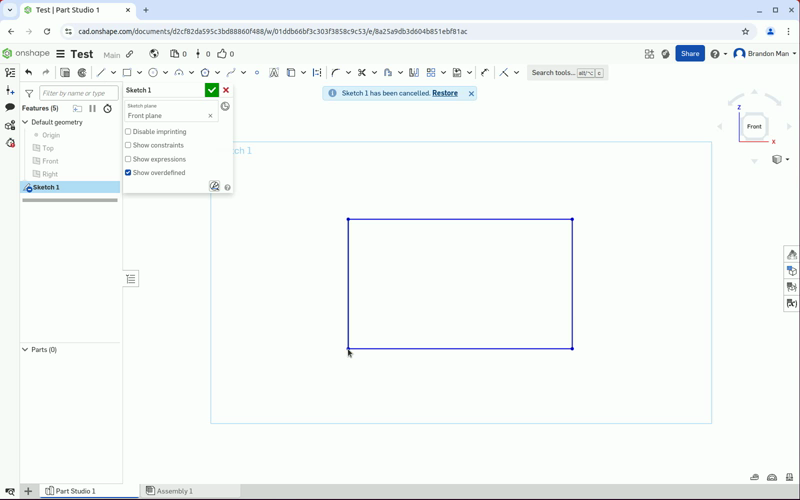
mouse_move(489, 269)
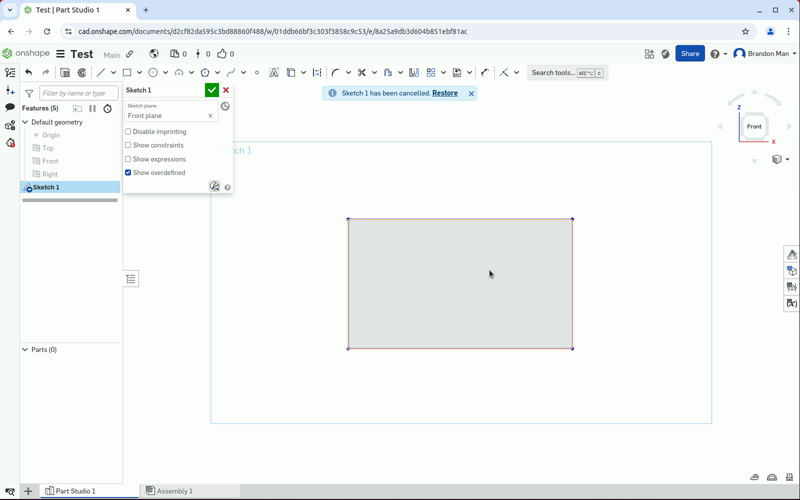
click(489, 269)
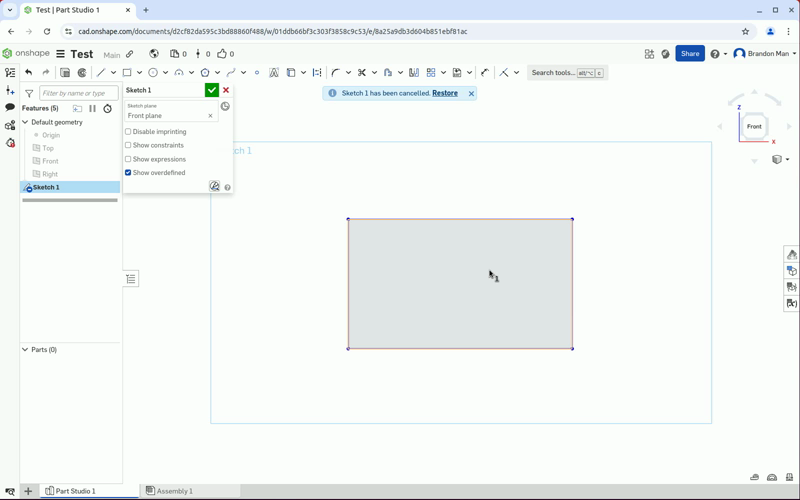
mouse_move(73, 352)
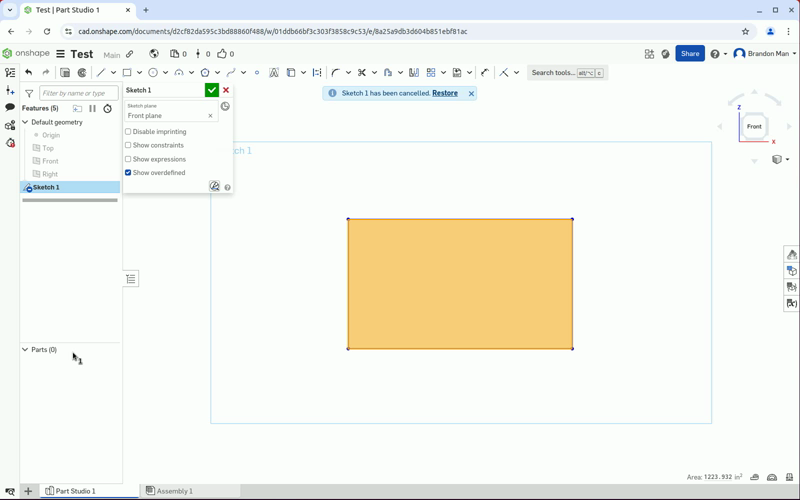
key(shift+y)
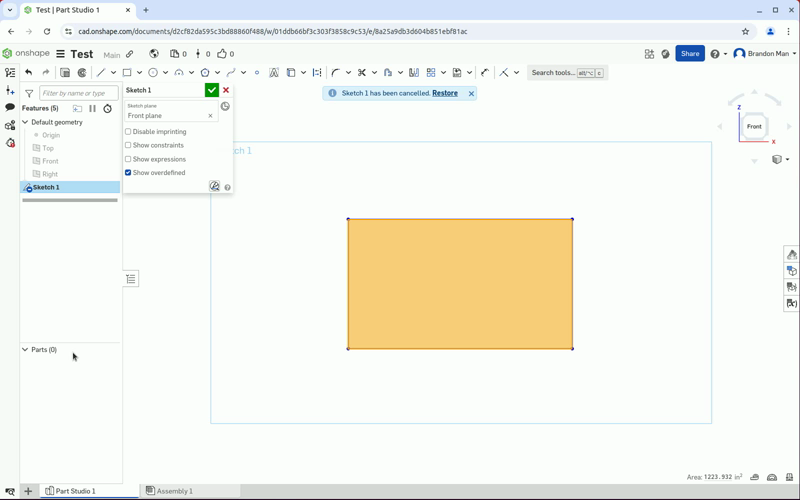
key(shift+e)
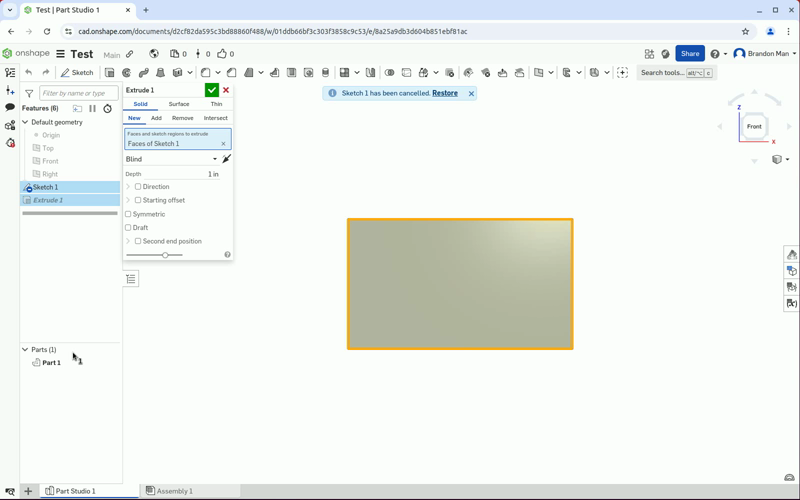
mouse_move(143, 106)
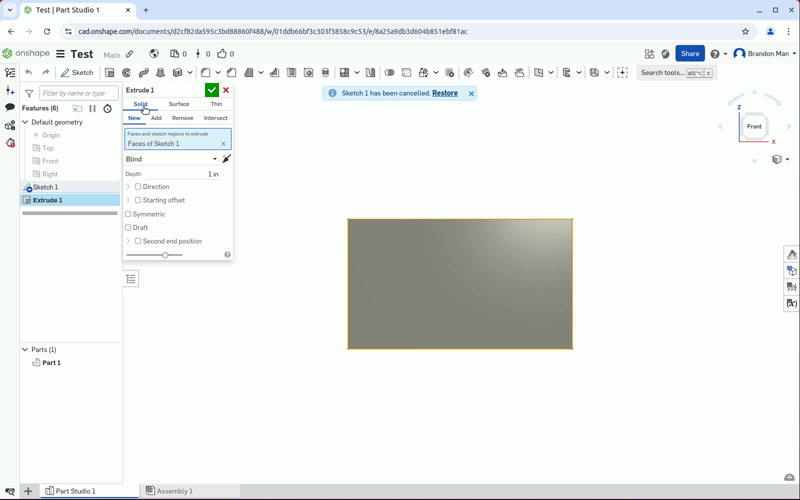
click(143, 106)
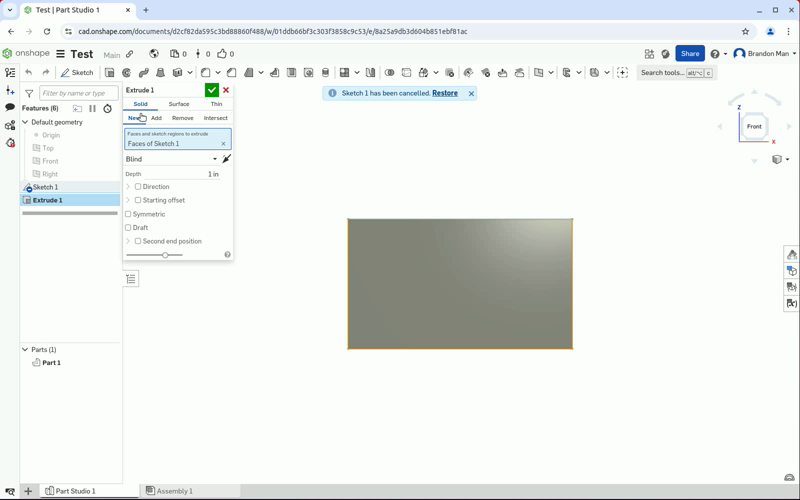
mouse_move(137, 120)
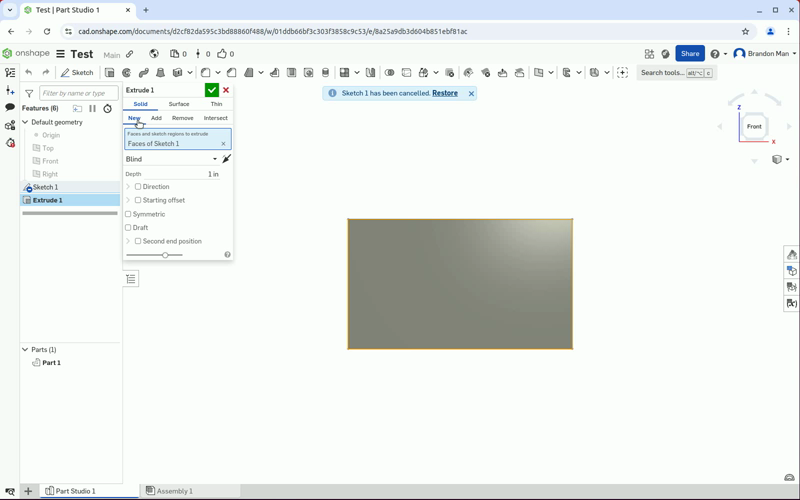
click(137, 120)
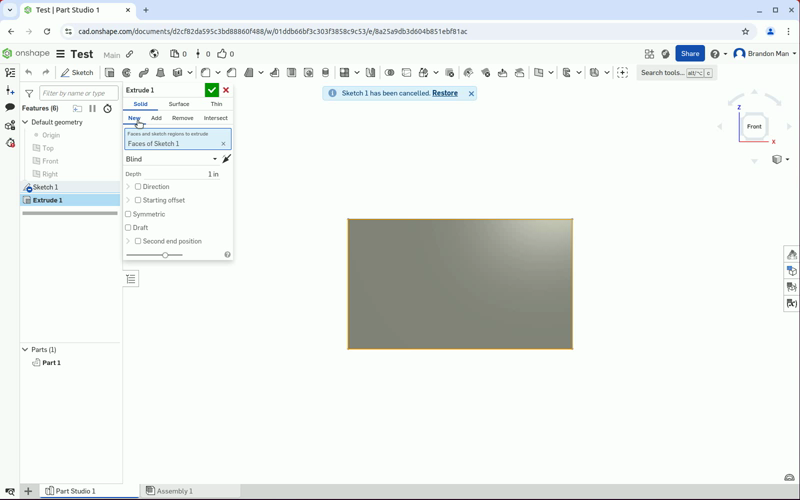
key(tab, 4)
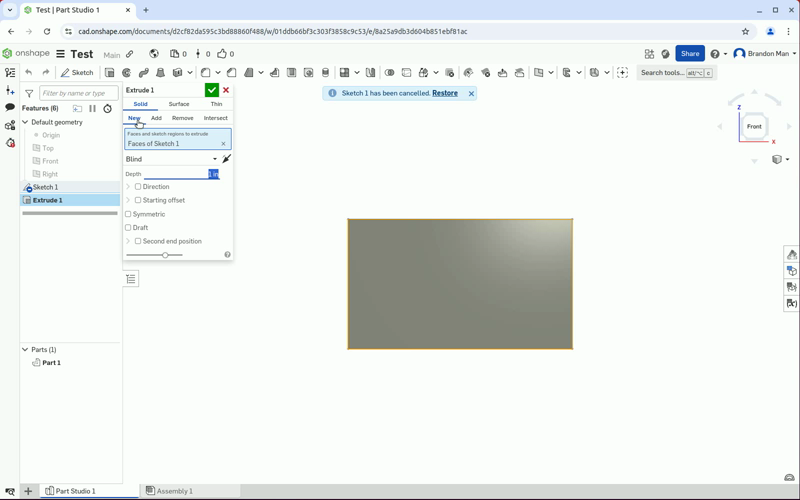
text(0.722)
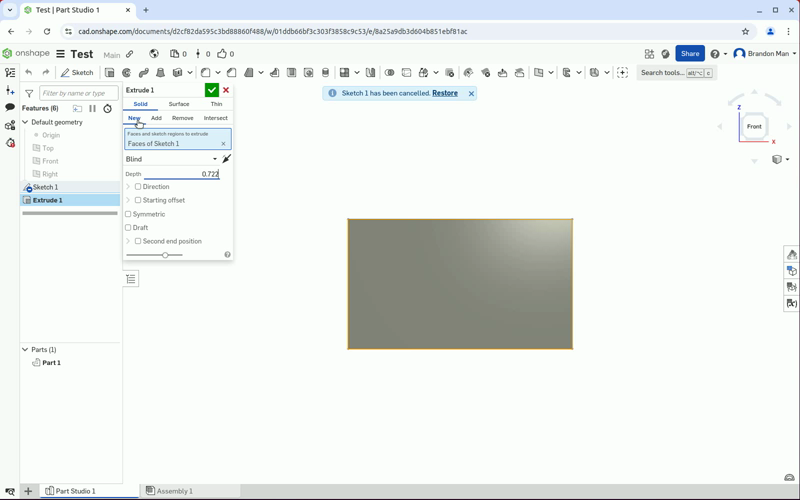
key(enter)
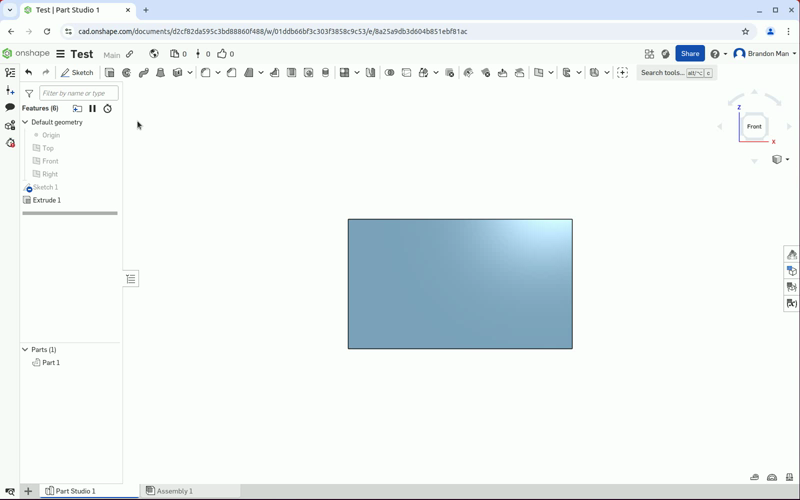
key(shift+h)
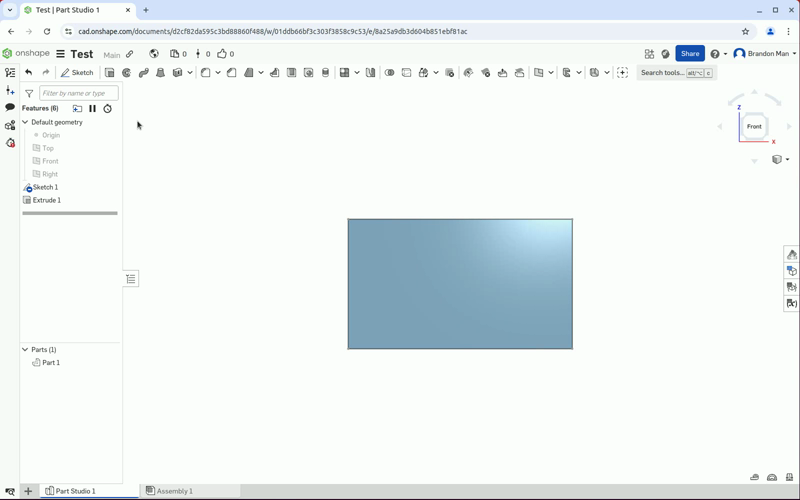
key(shift+h)
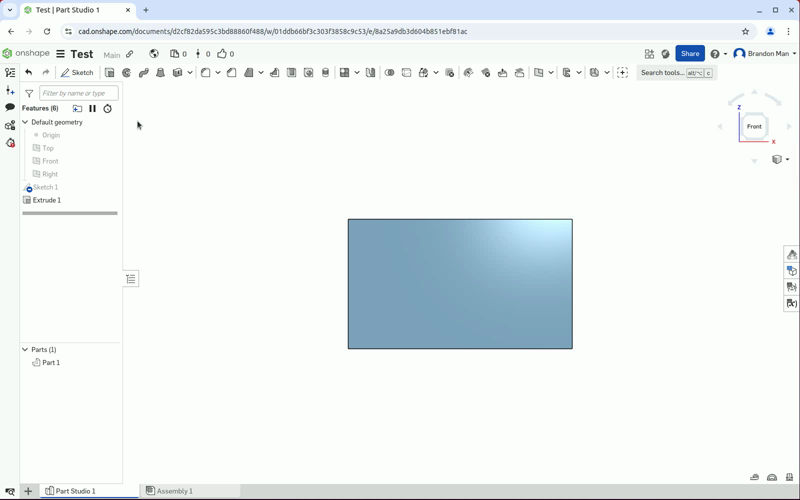
mouse_move(73, 189)
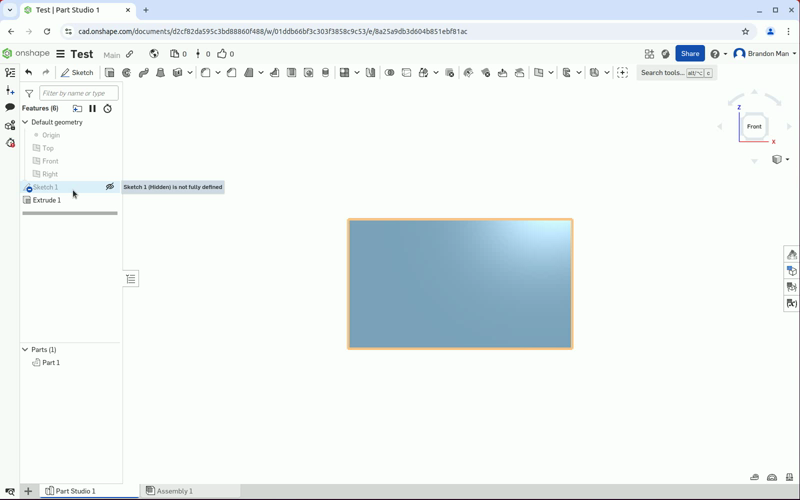
click(73, 189)
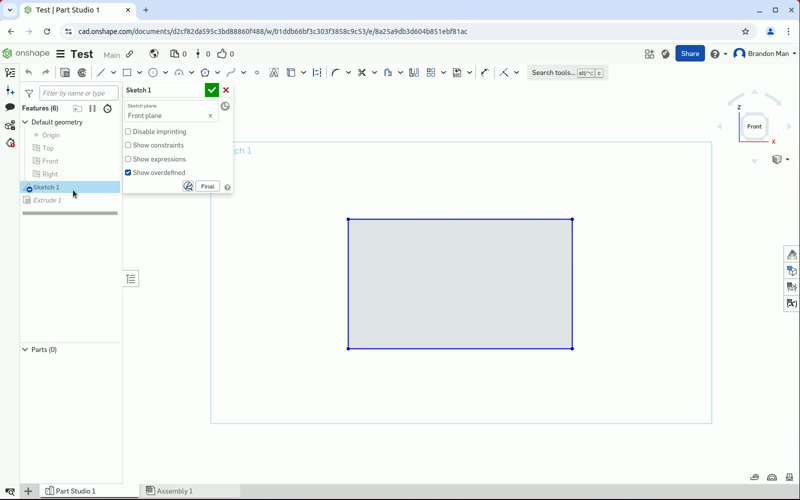
mouse_move(229, 92)
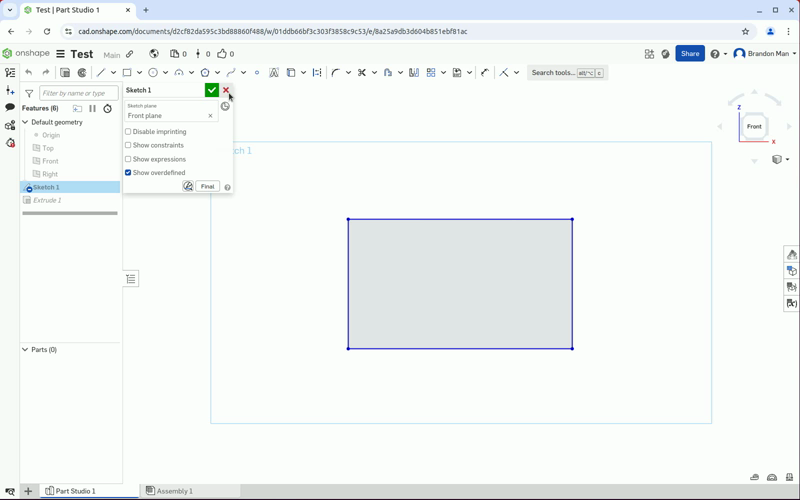
click(229, 92)
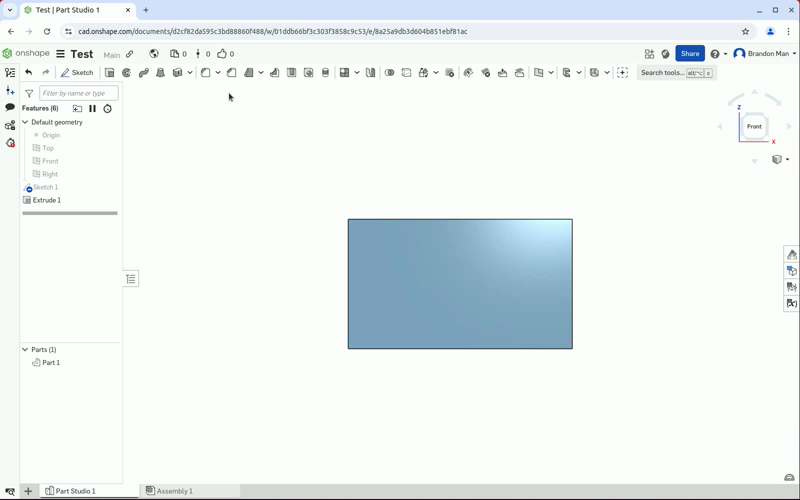
mouse_move(541, 75)
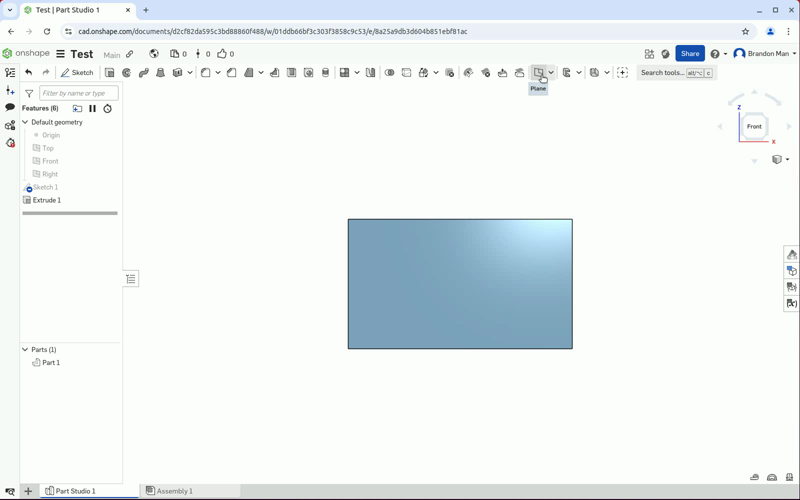
click(541, 75)
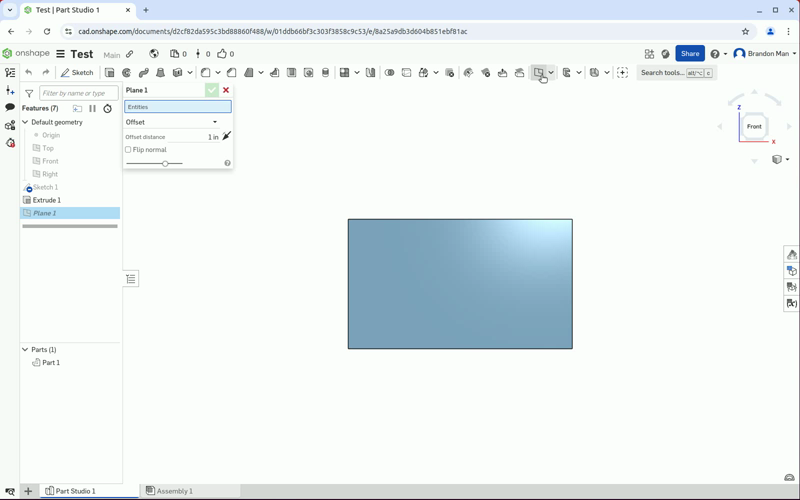
mouse_move(73, 163)
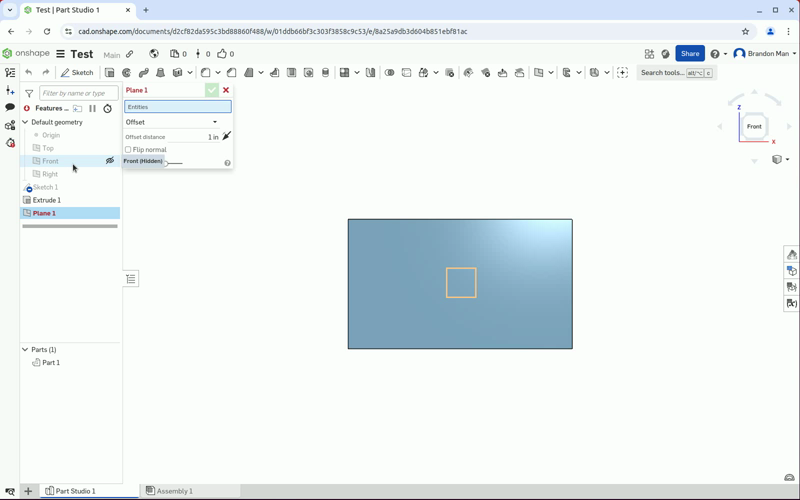
click(73, 163)
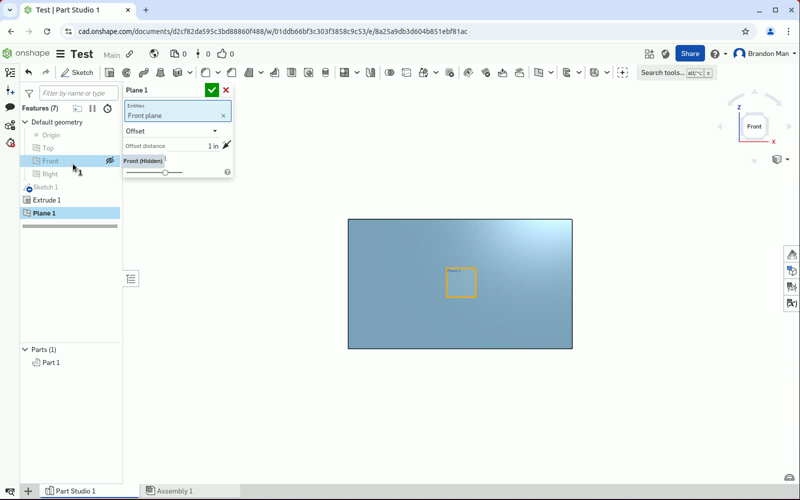
key(tab, 2)
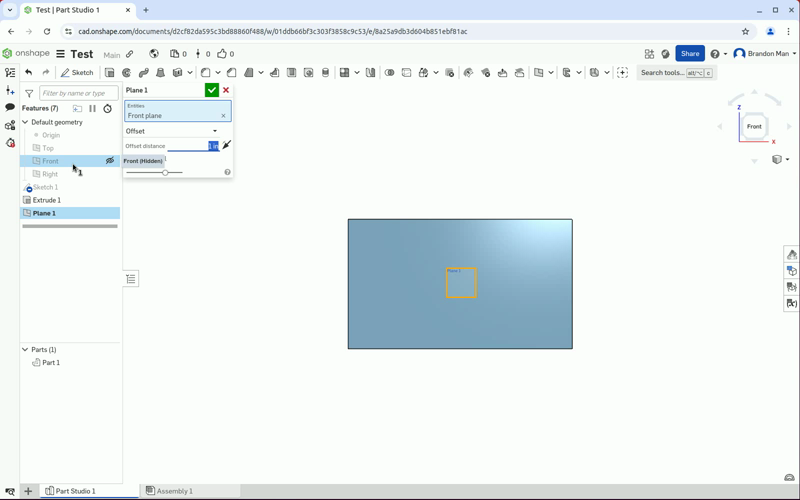
text(0.709)
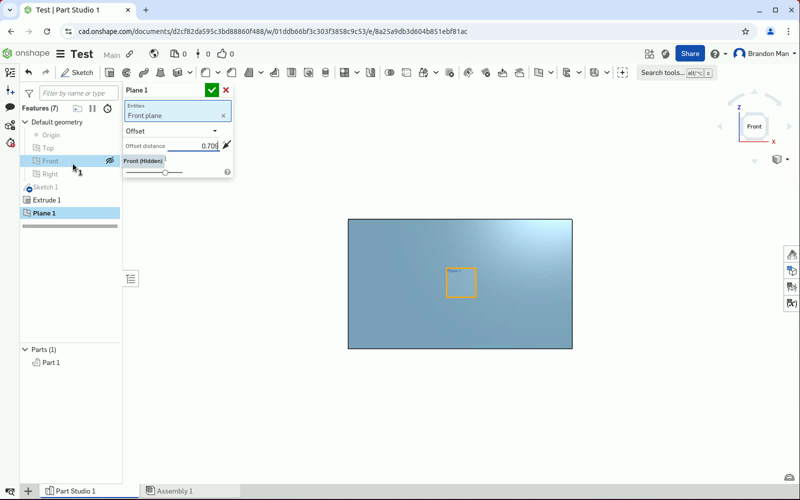
key(enter, 2)
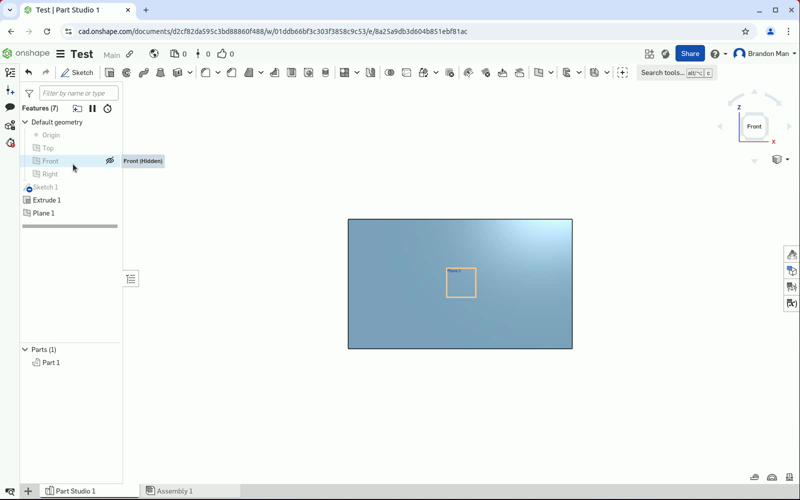
key(shift+s)
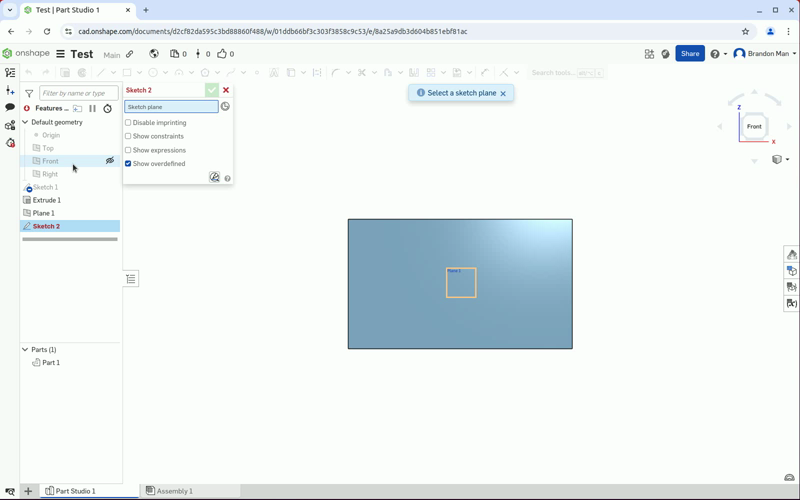
mouse_move(73, 215)
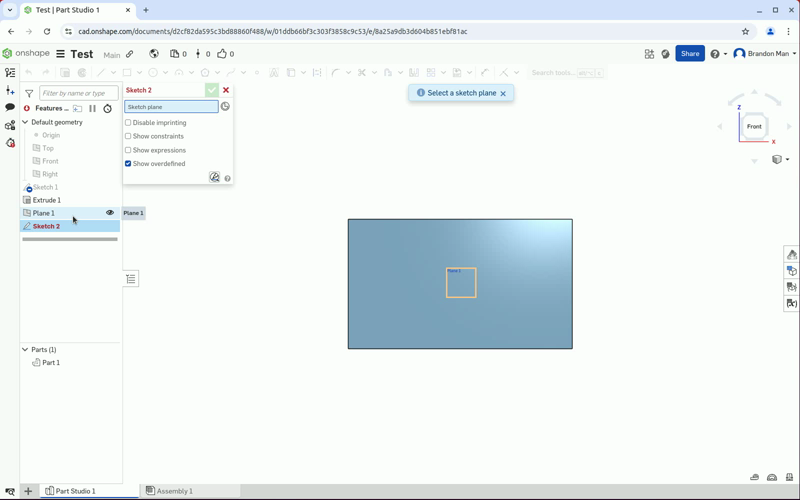
click(73, 215)
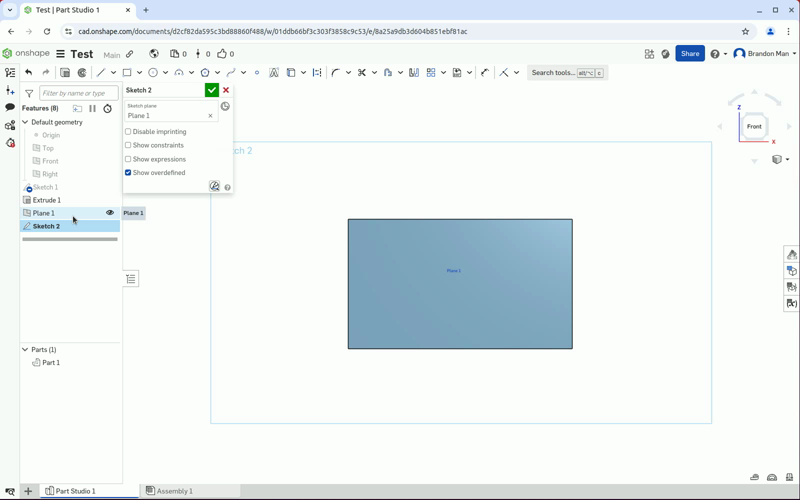
mouse_move(73, 352)
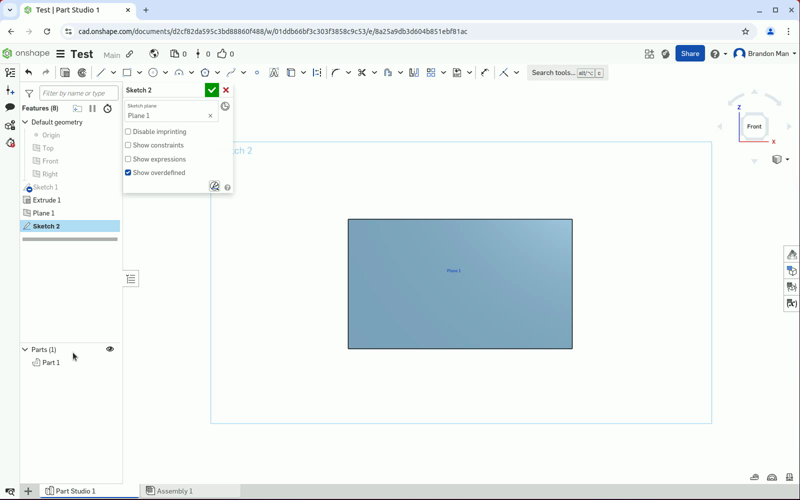
key(y)
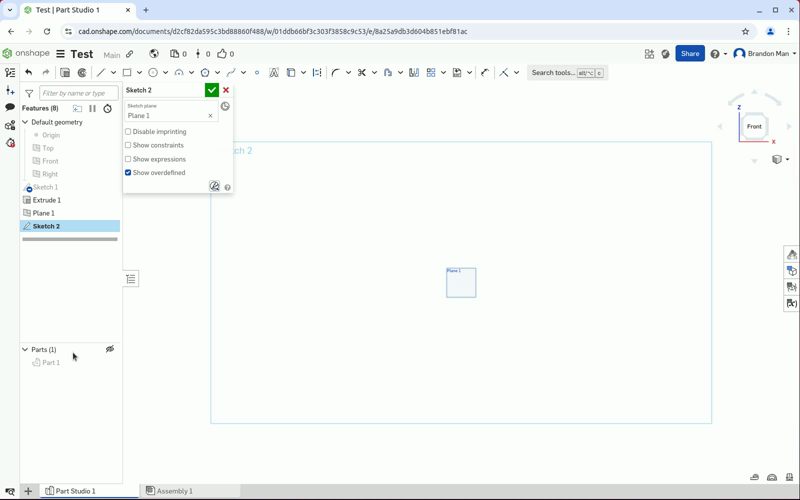
key(l)
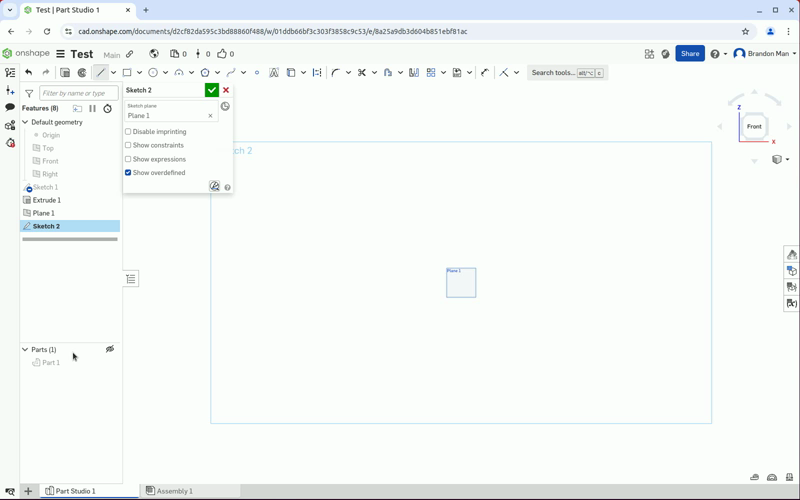
key_down(shift)
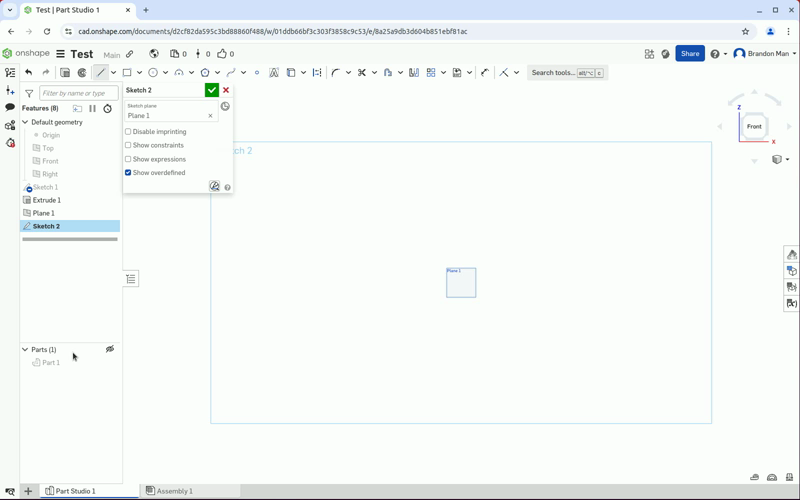
mouse_move(348, 348)
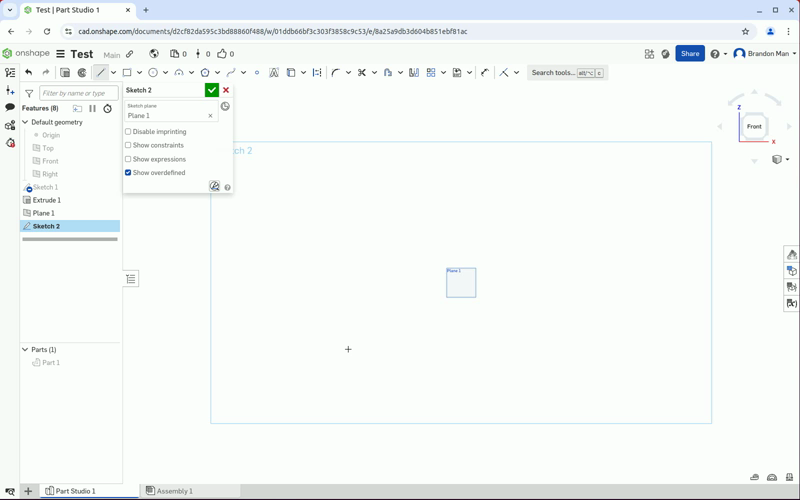
click(348, 348)
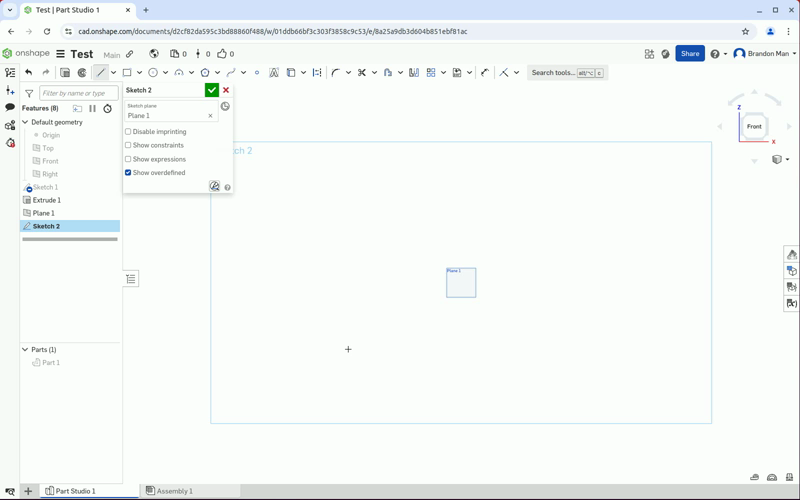
key_up(shift)
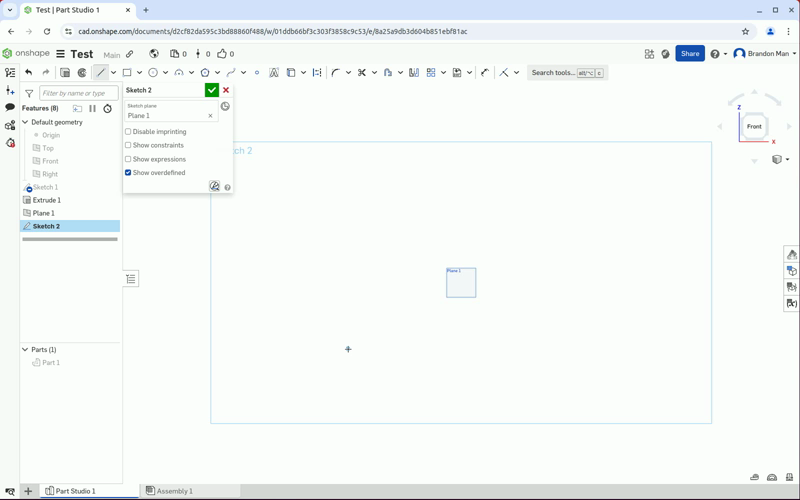
key_down(shift)
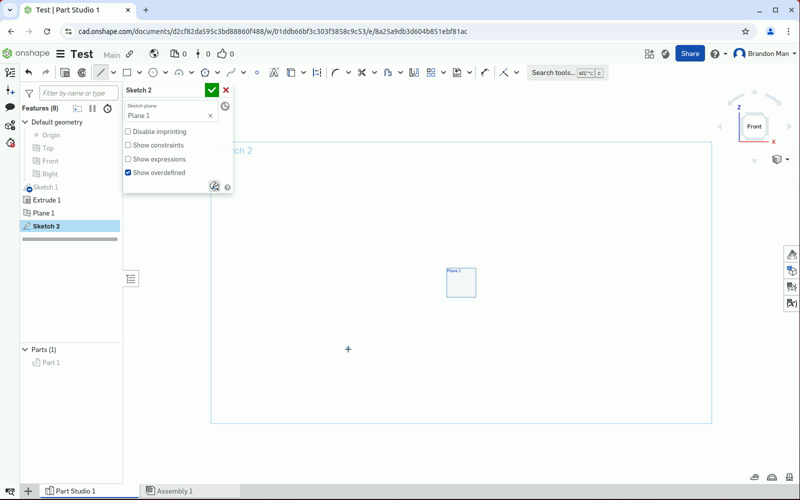
mouse_move(572, 348)
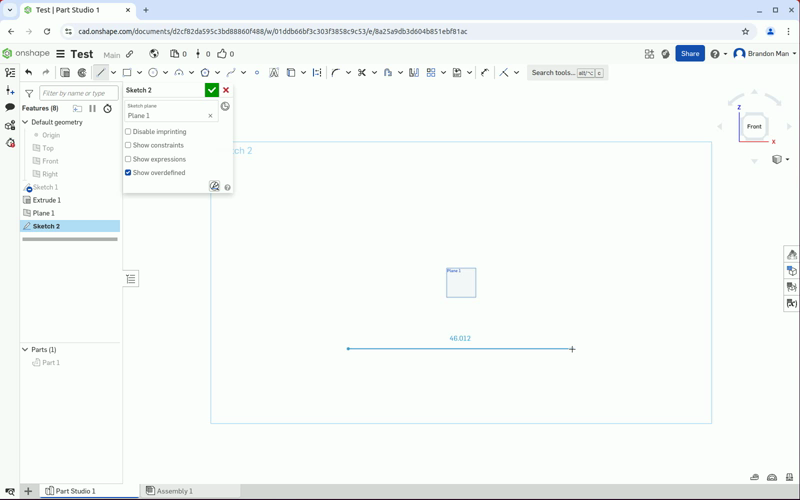
click(572, 348)
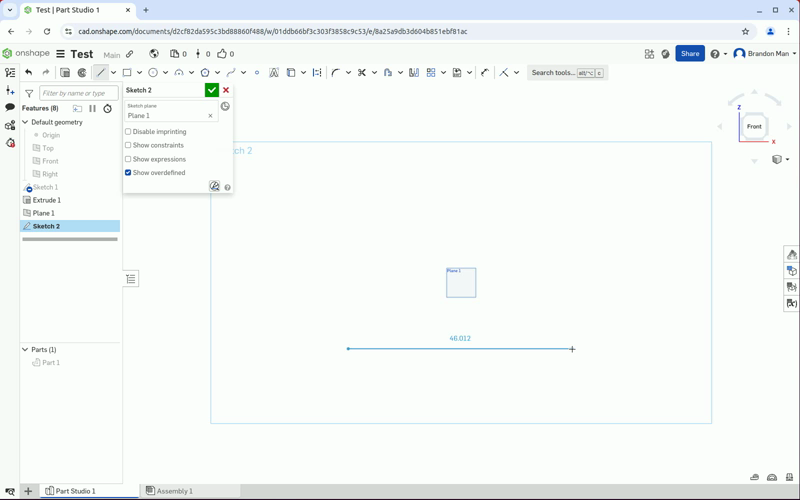
key_up(shift)
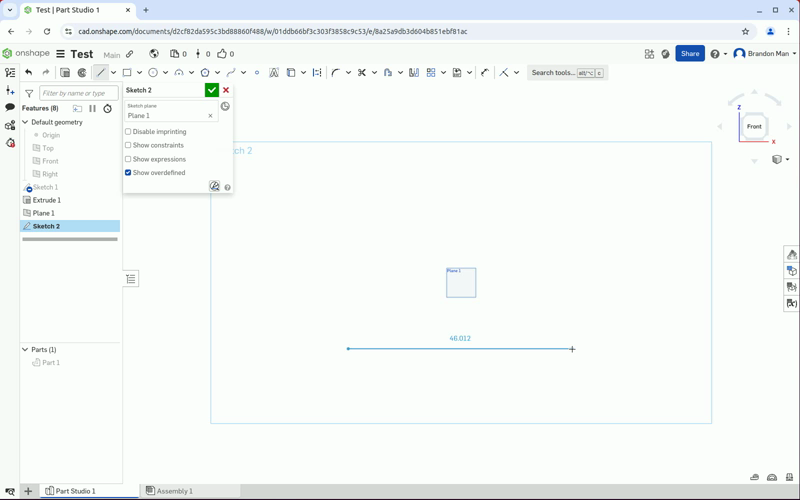
key_down(shift)
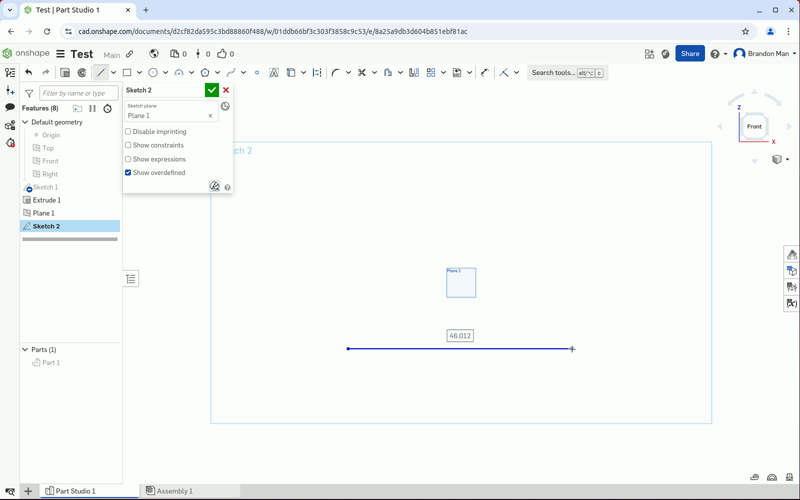
mouse_move(572, 219)
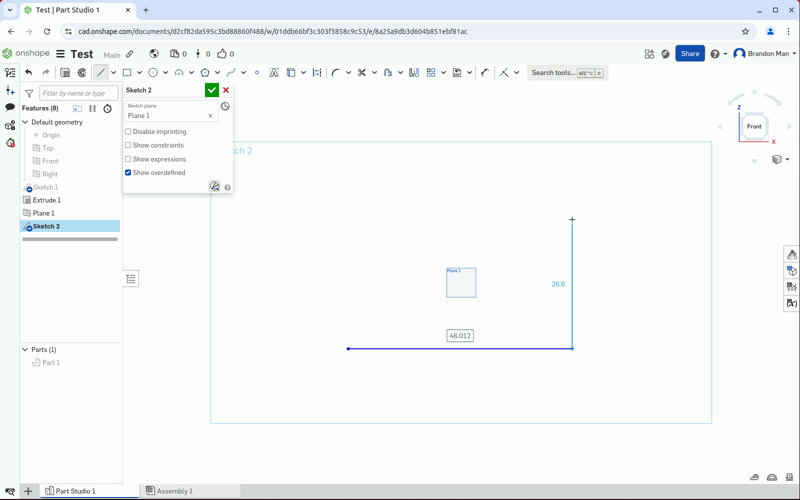
click(572, 219)
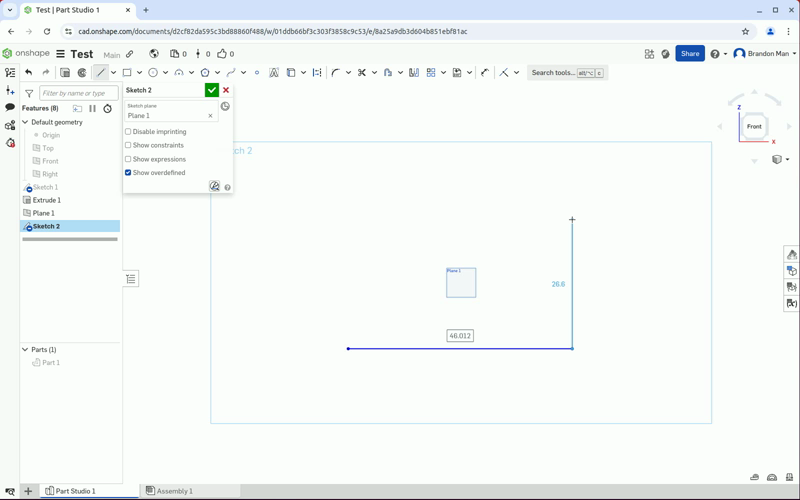
key_up(shift)
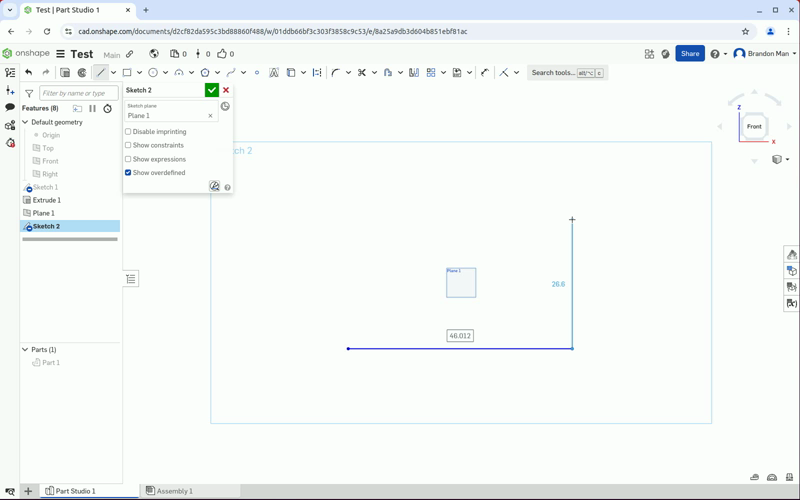
key_down(shift)
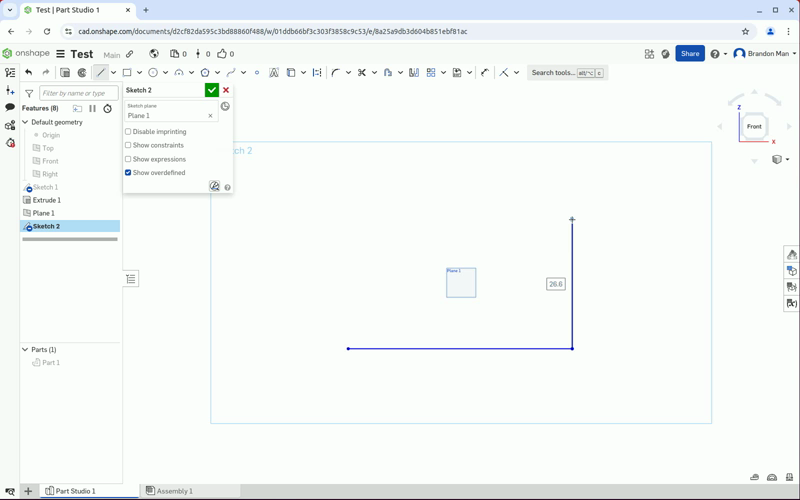
mouse_move(589, 219)
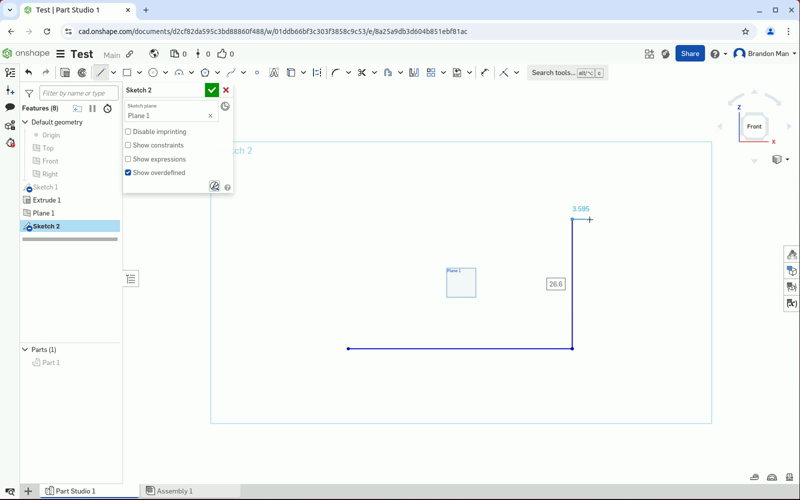
mouse_move(569, 219)
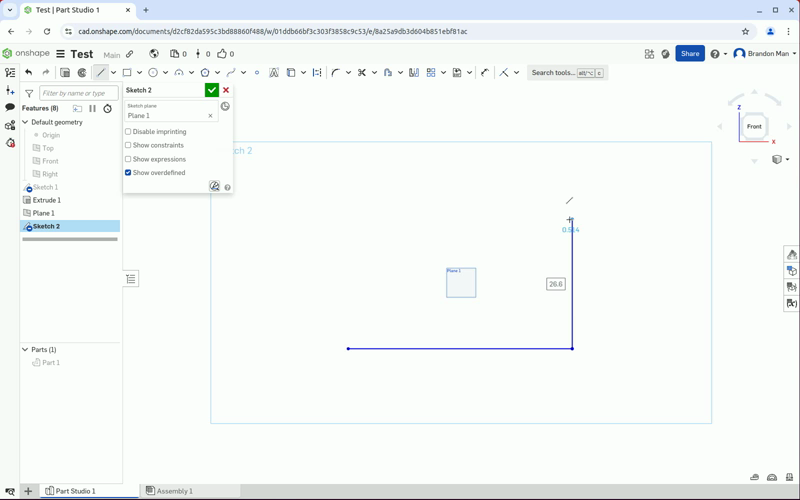
scroll(6)
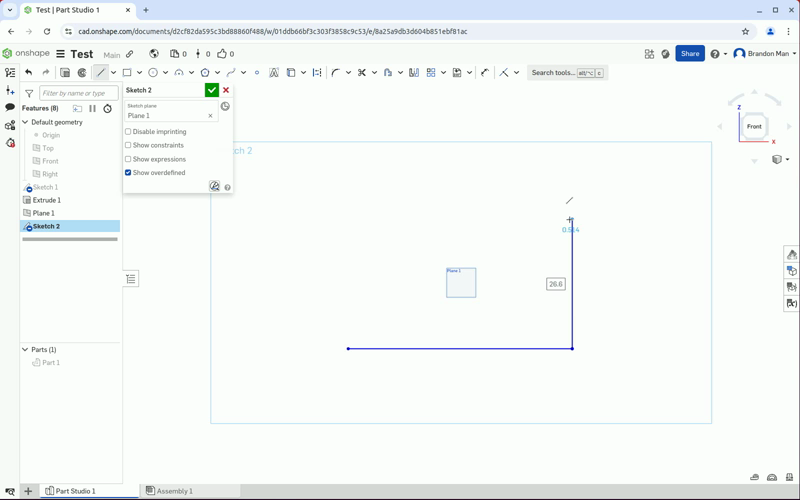
scroll(6)
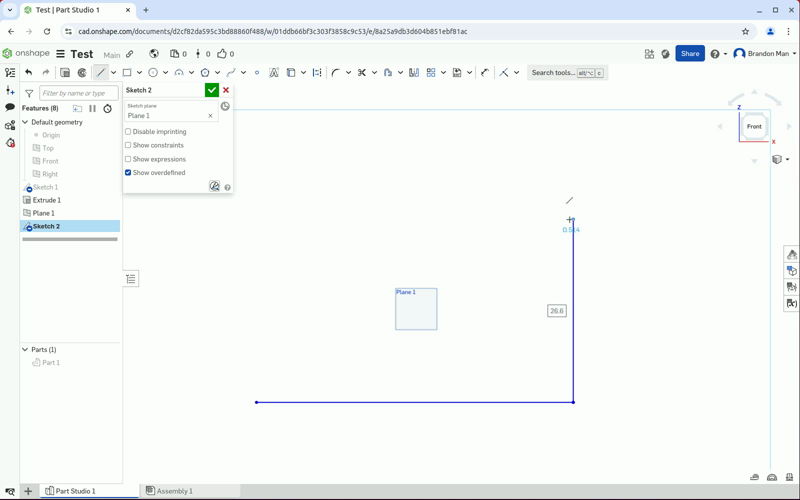
scroll(6)
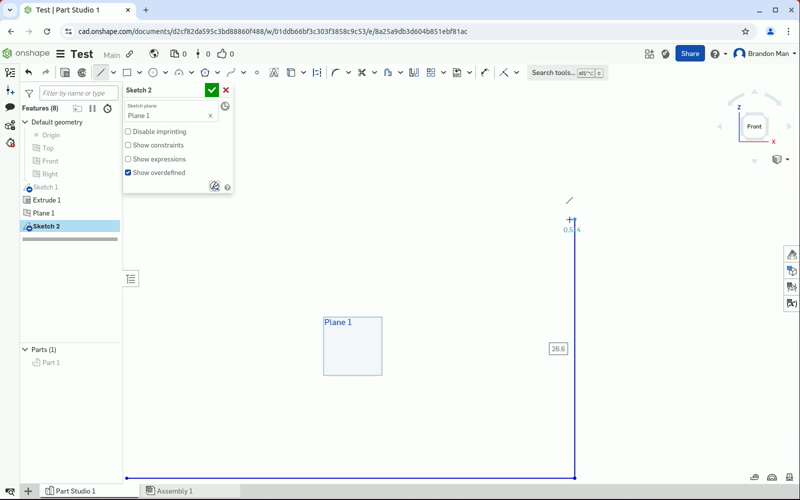
scroll(6)
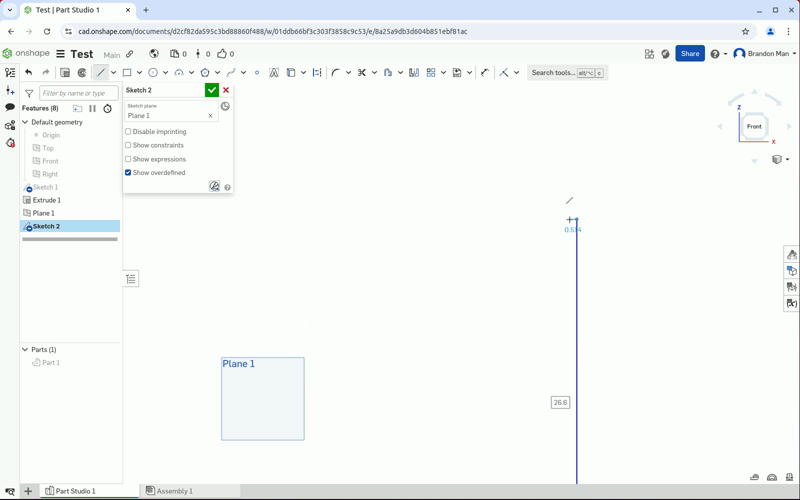
scroll(6)
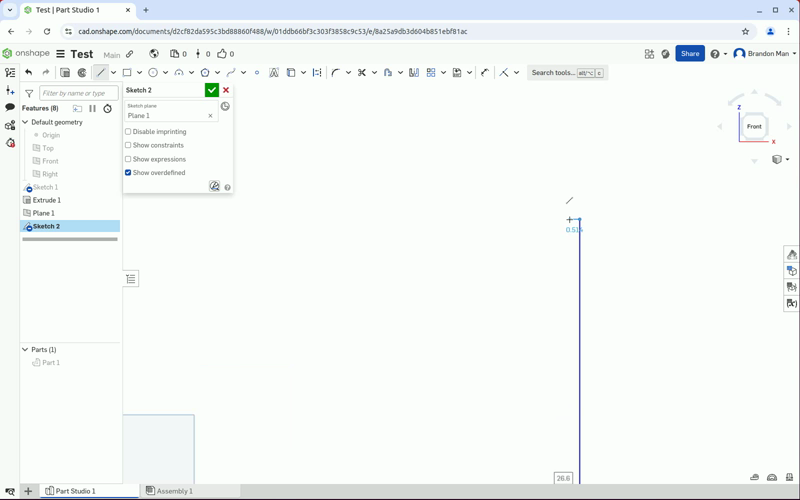
scroll(6)
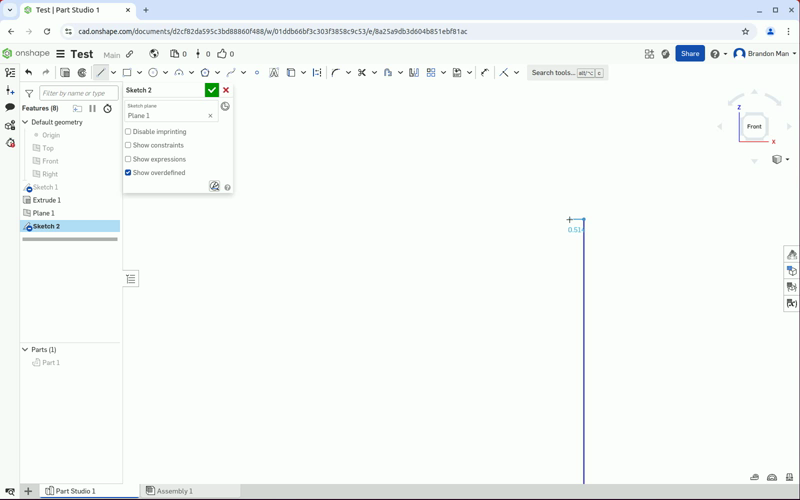
scroll(6)
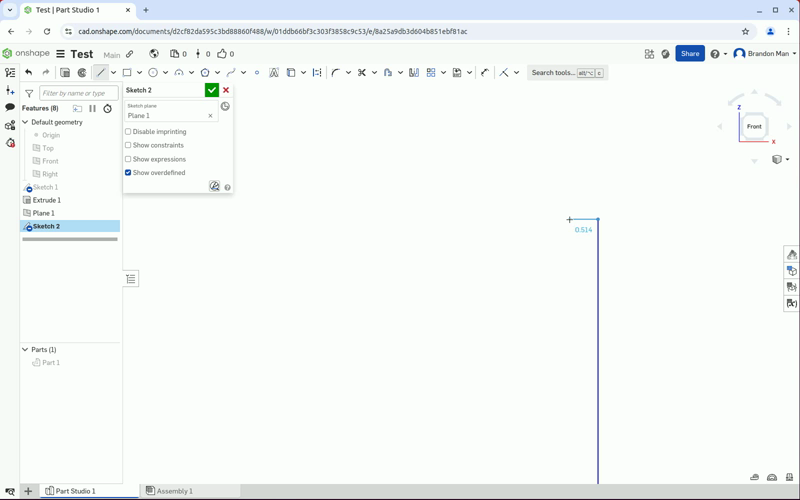
click(569, 219)
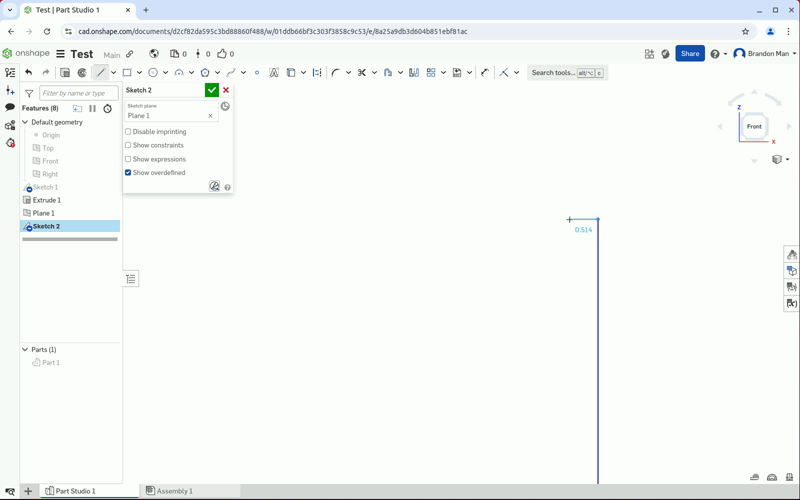
scroll(-6)
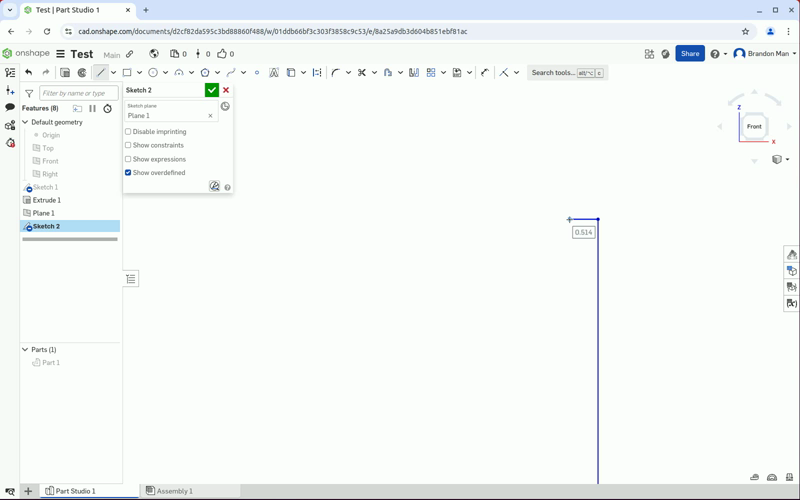
scroll(-6)
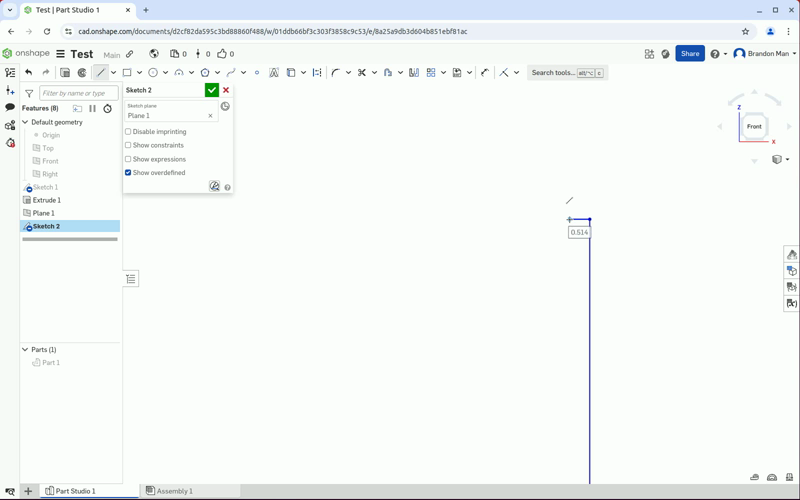
scroll(-6)
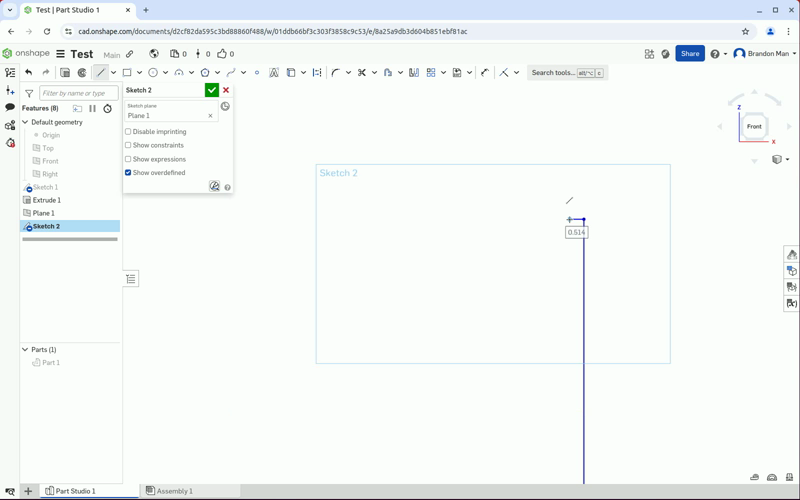
scroll(-6)
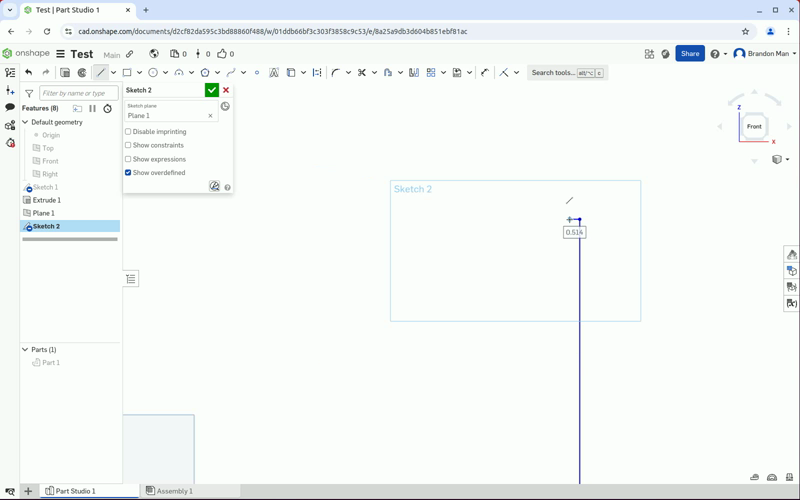
scroll(-6)
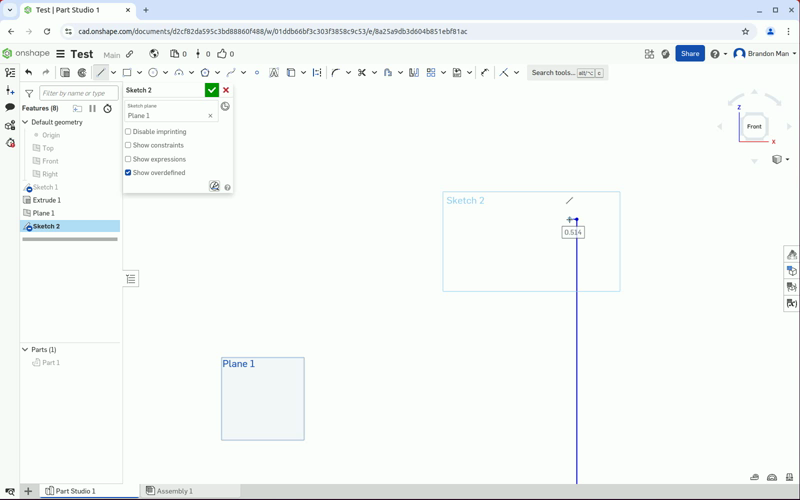
scroll(-6)
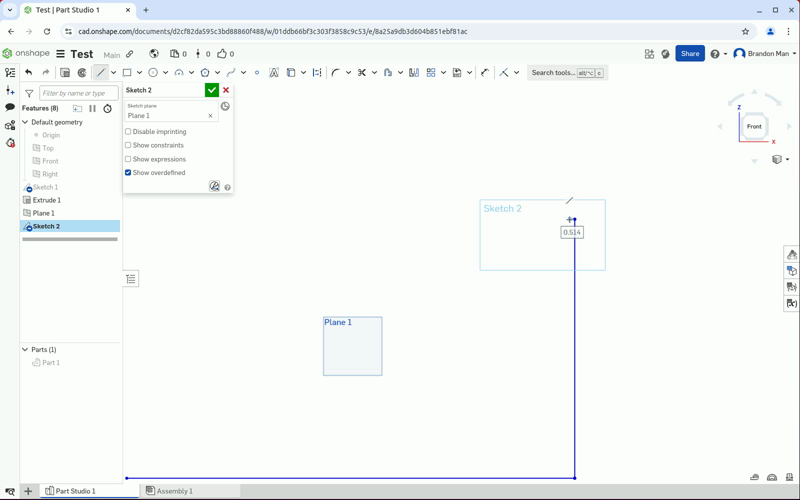
scroll(-6)
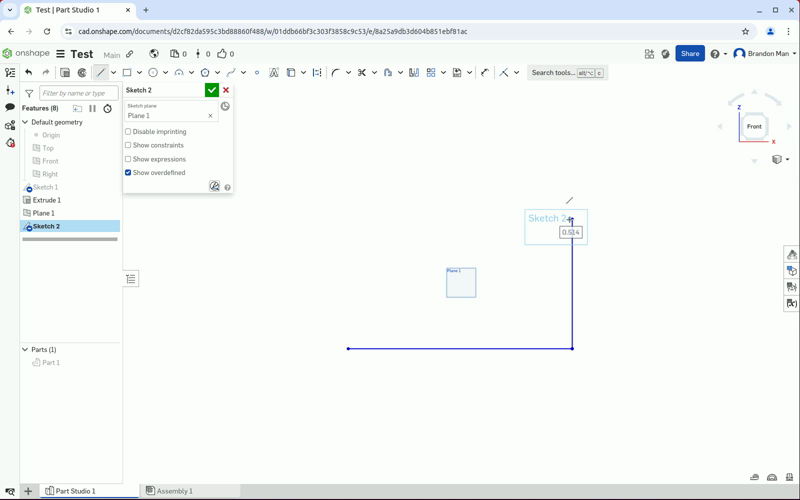
key_up(shift)
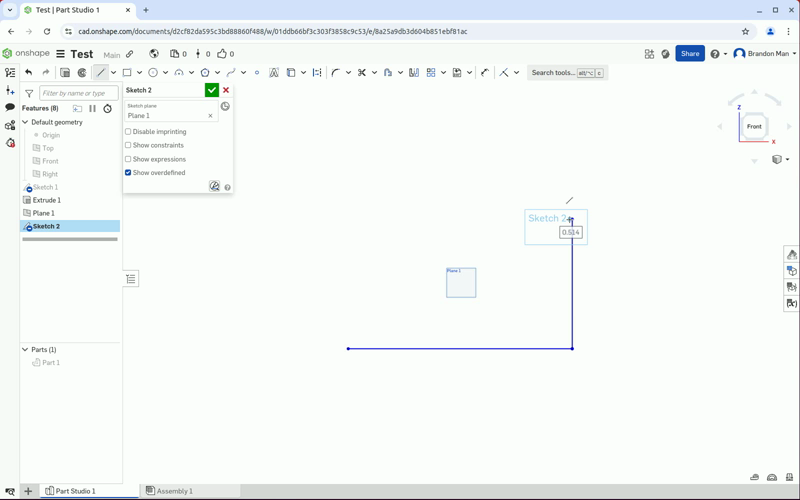
key_down(shift)
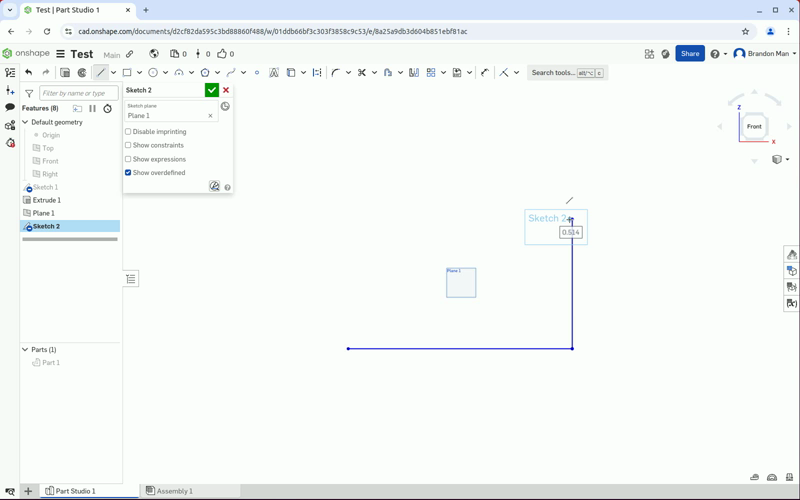
mouse_move(569, 346)
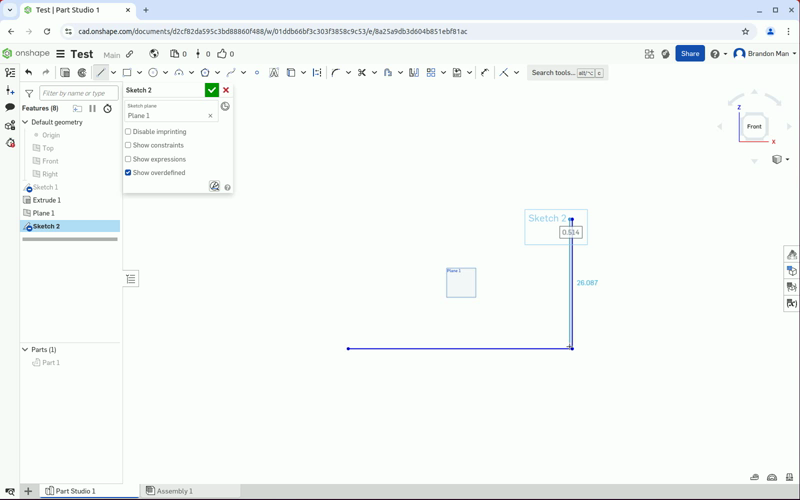
scroll(6)
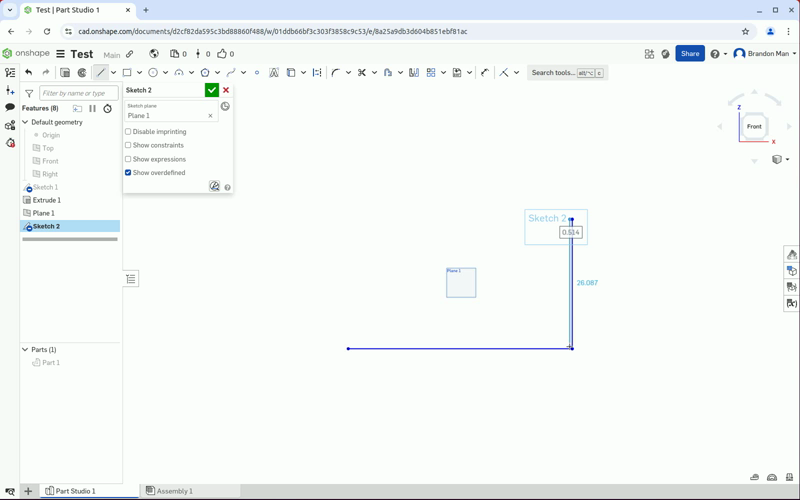
scroll(6)
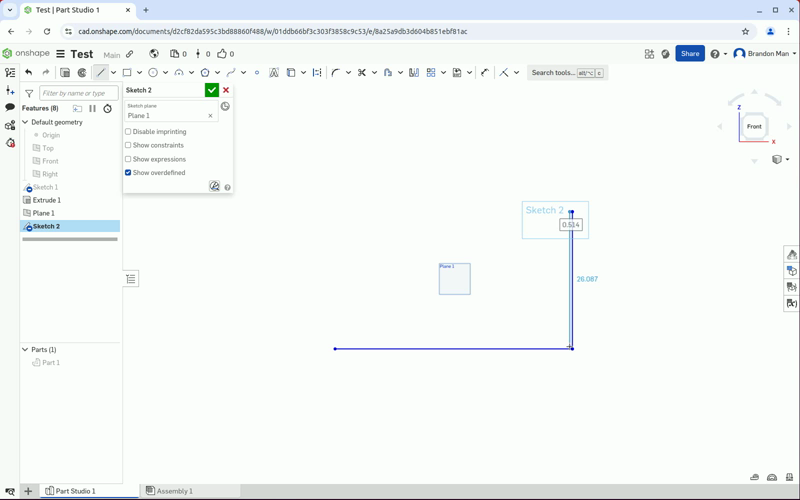
scroll(6)
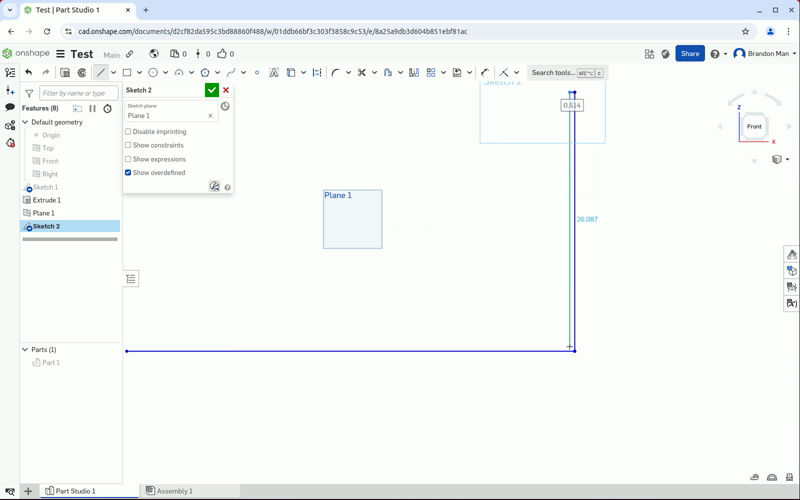
scroll(6)
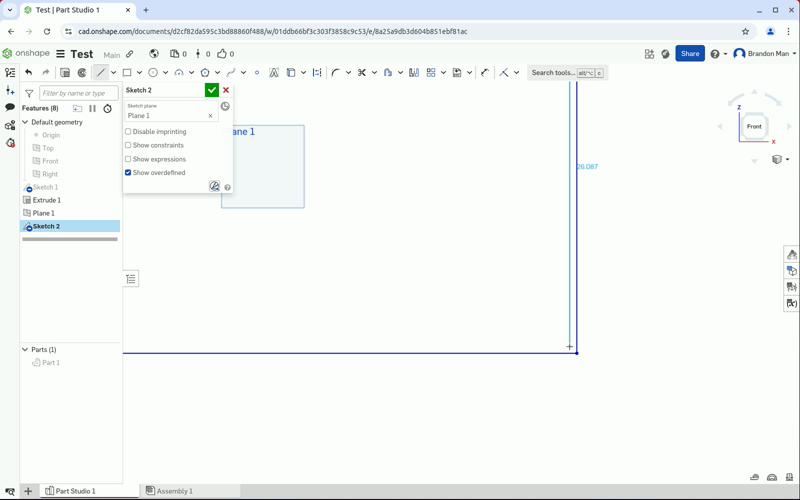
scroll(6)
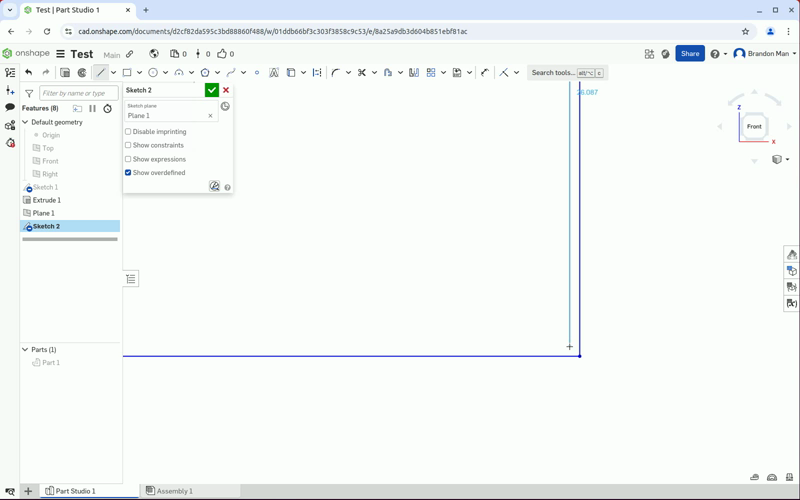
scroll(6)
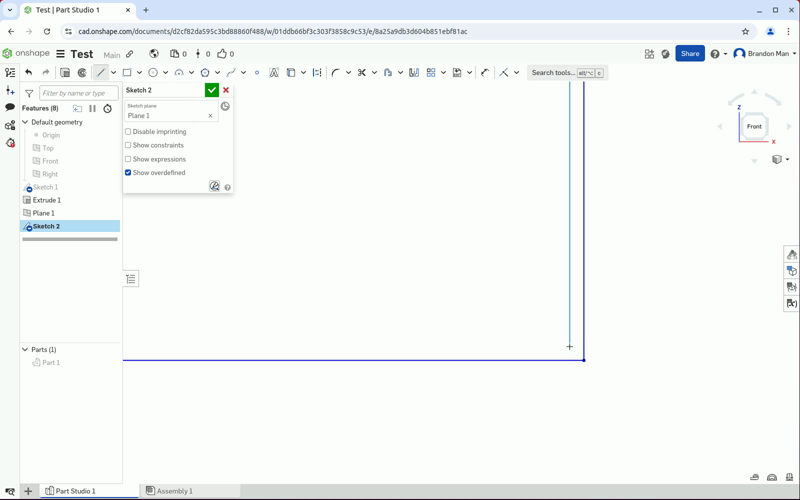
scroll(6)
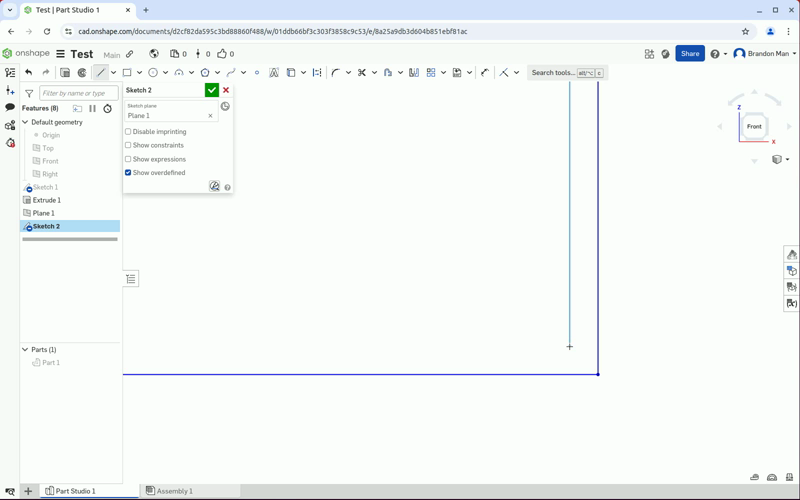
click(569, 346)
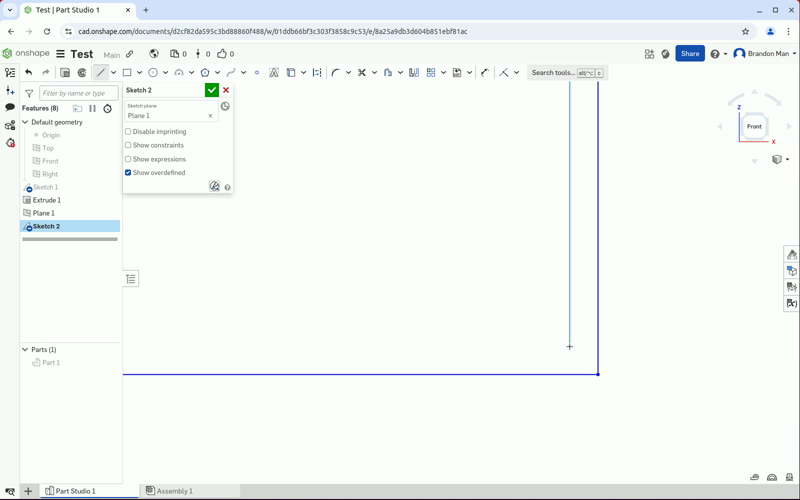
scroll(-6)
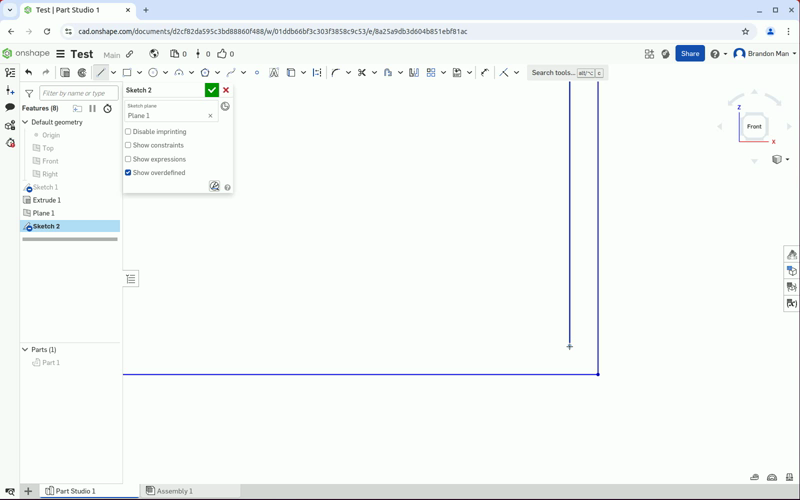
scroll(-6)
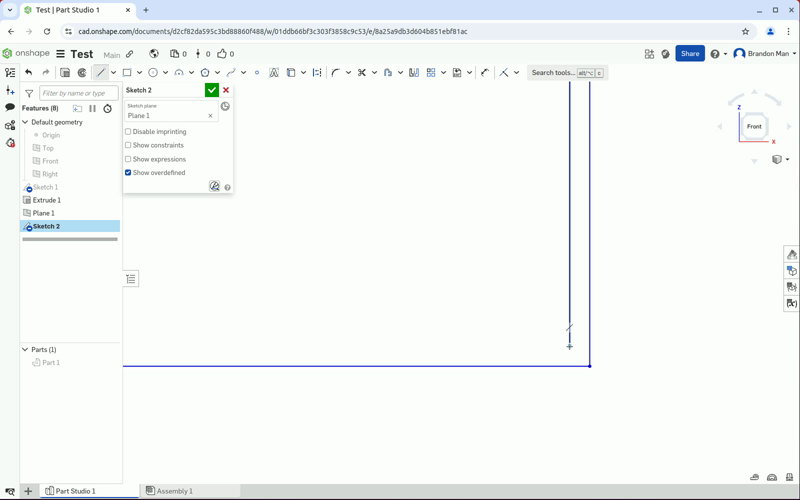
scroll(-6)
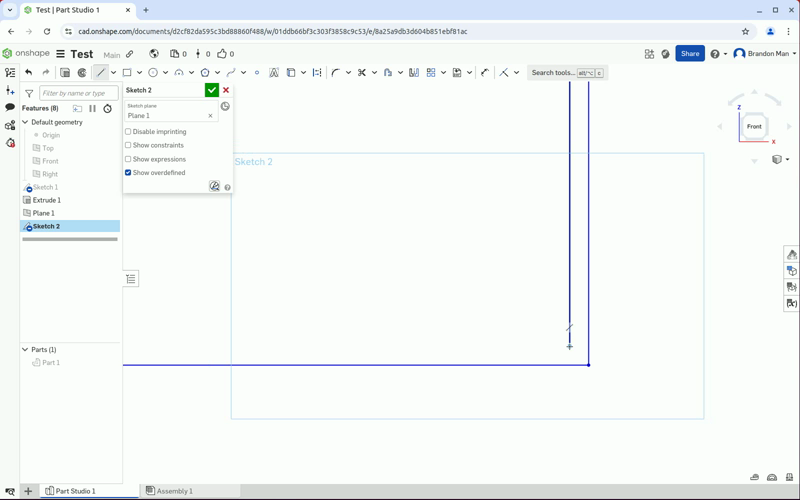
scroll(-6)
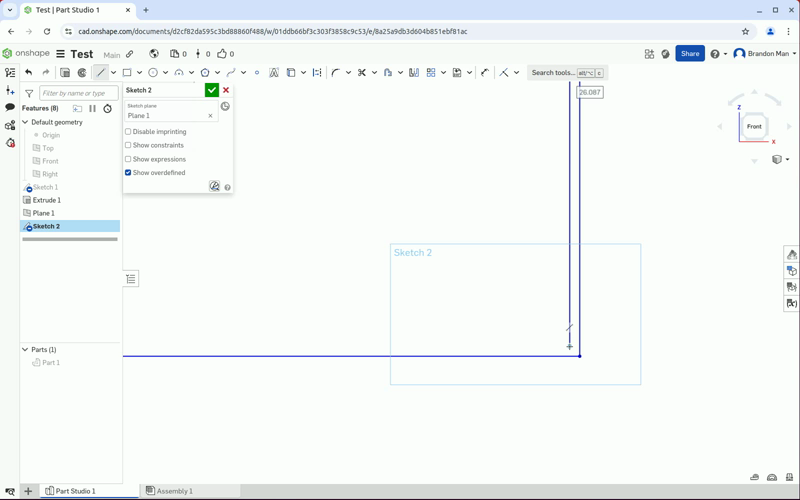
scroll(-6)
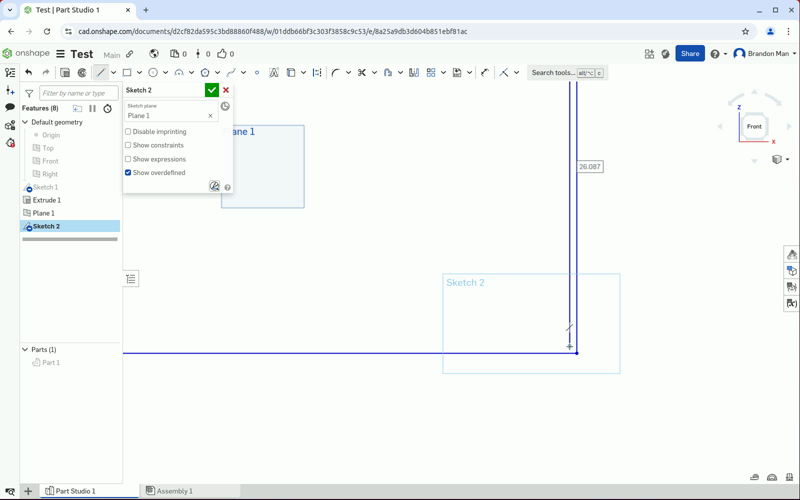
scroll(-6)
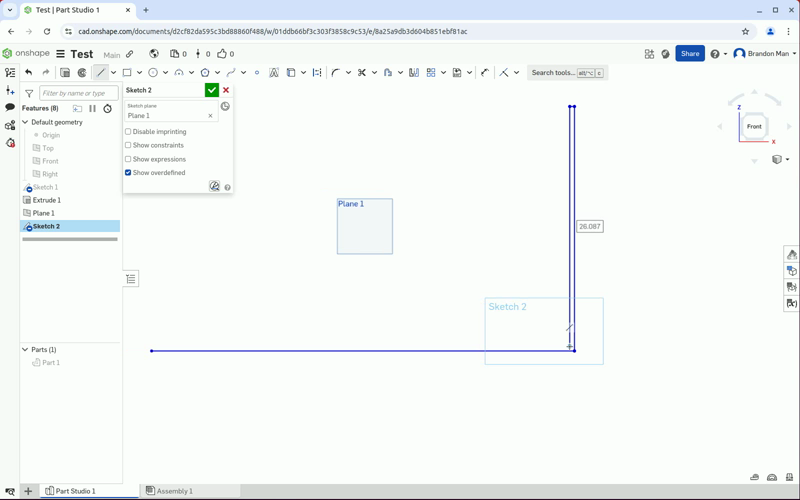
scroll(-6)
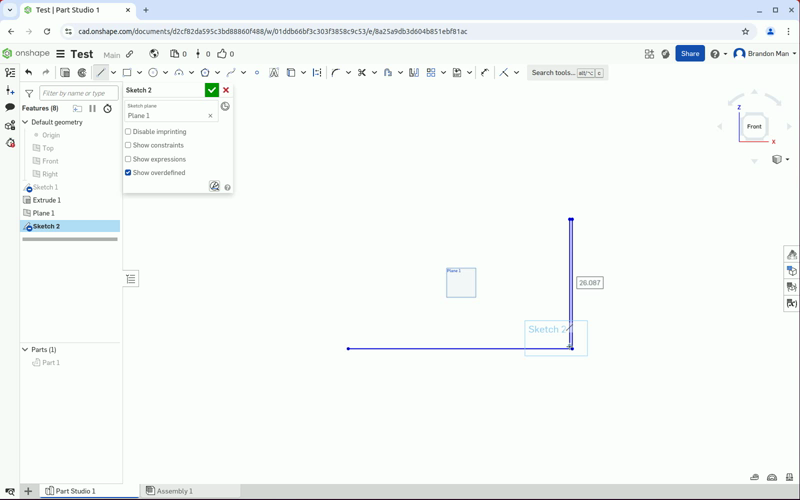
key_up(shift)
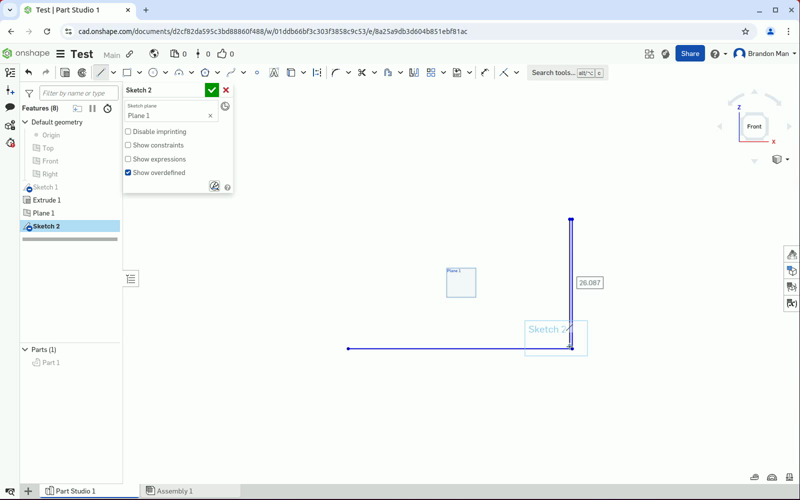
key_down(shift)
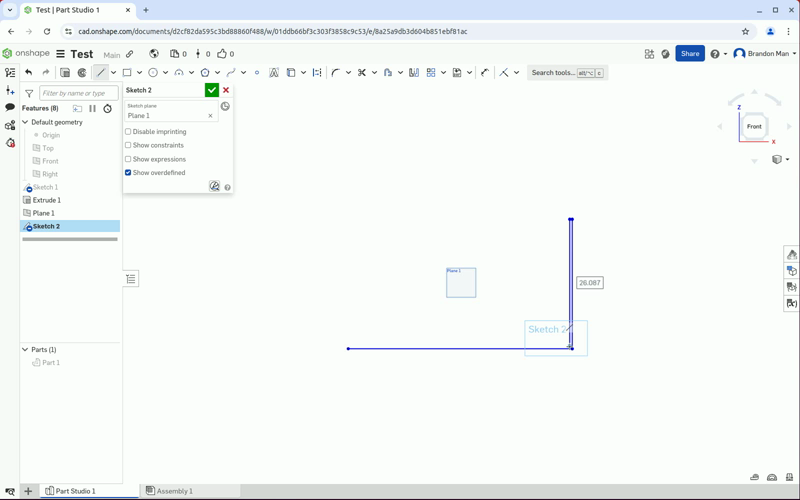
mouse_move(350, 346)
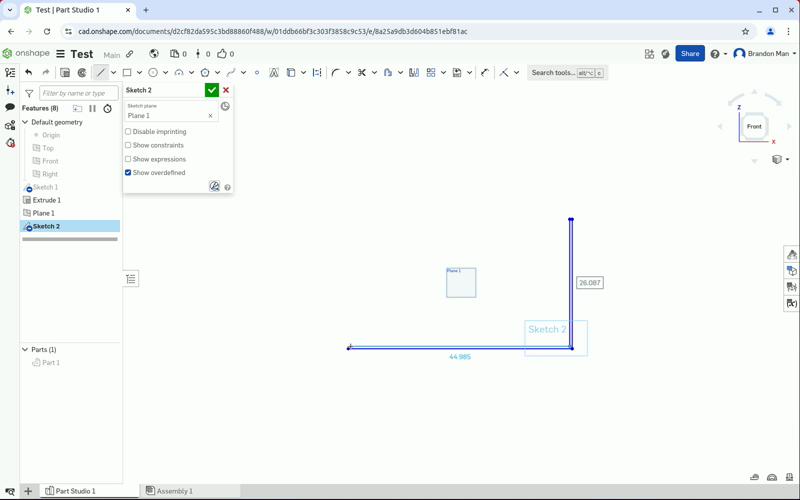
scroll(6)
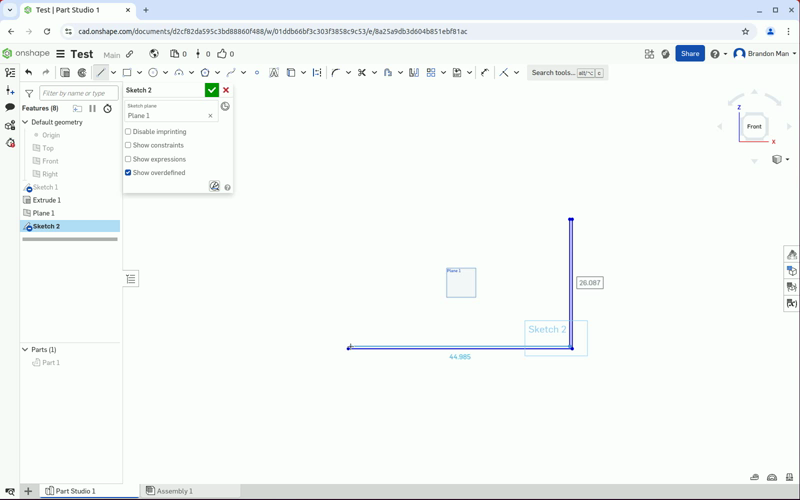
scroll(6)
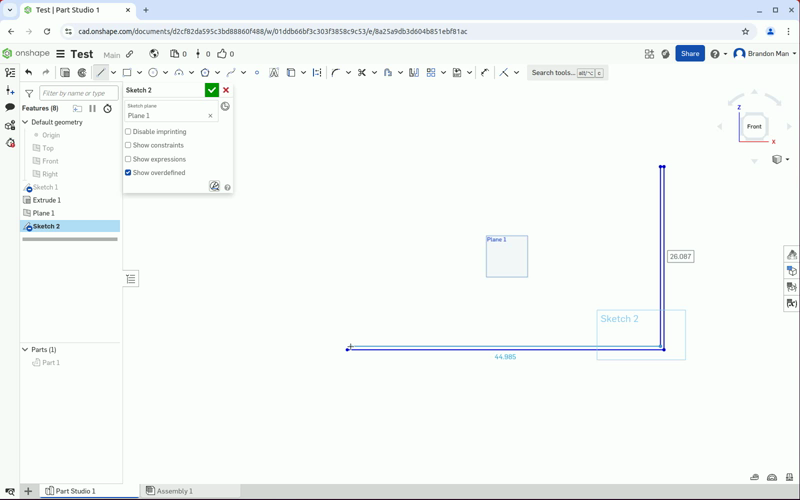
scroll(6)
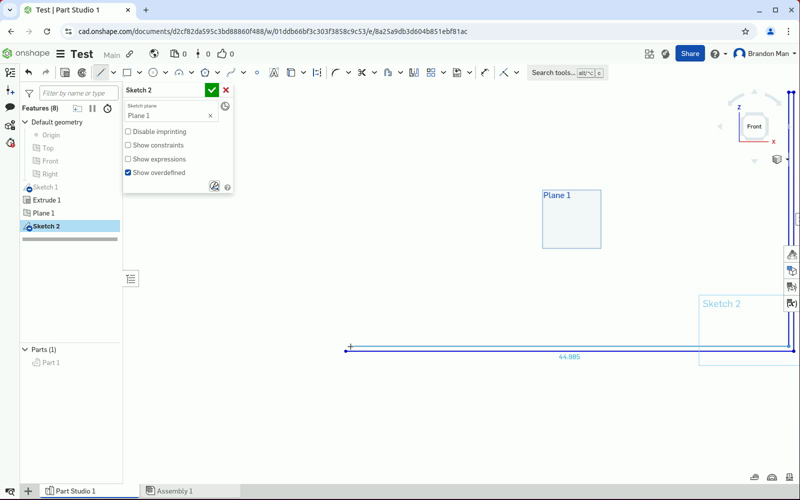
scroll(6)
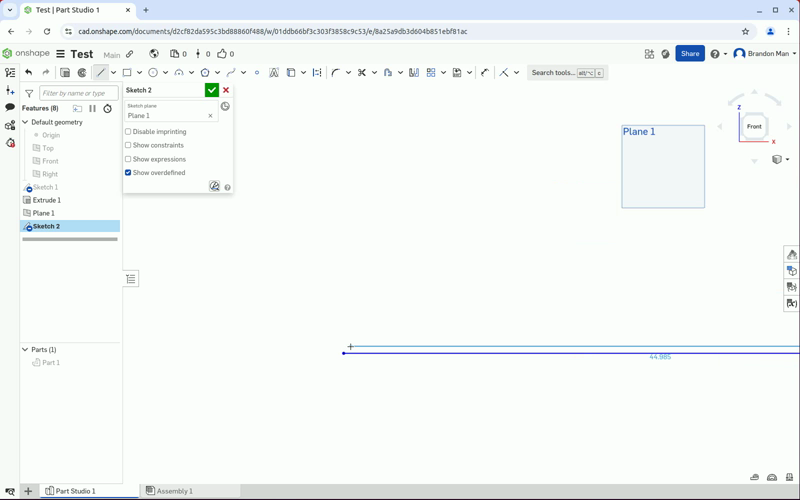
scroll(6)
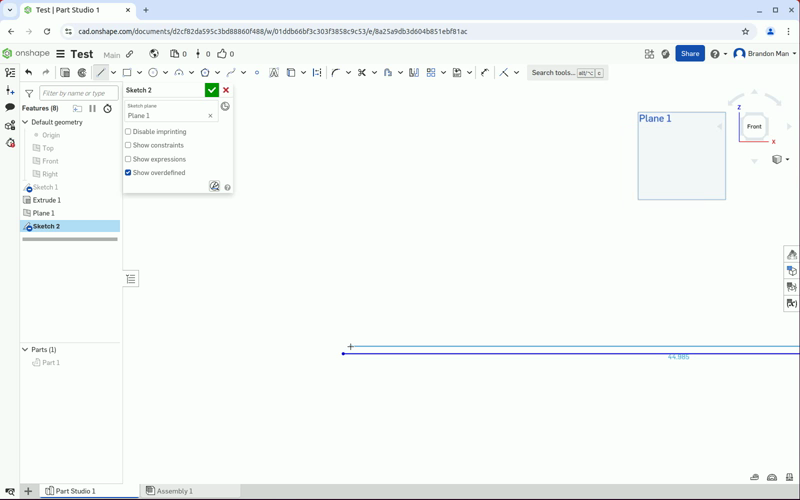
scroll(6)
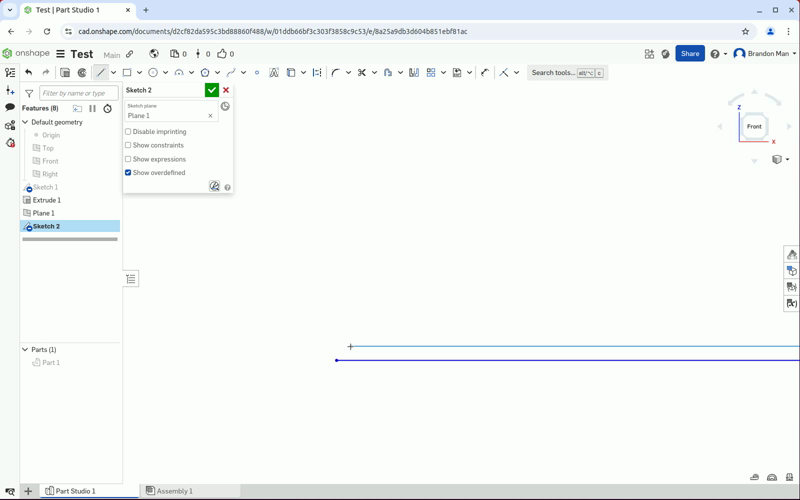
scroll(6)
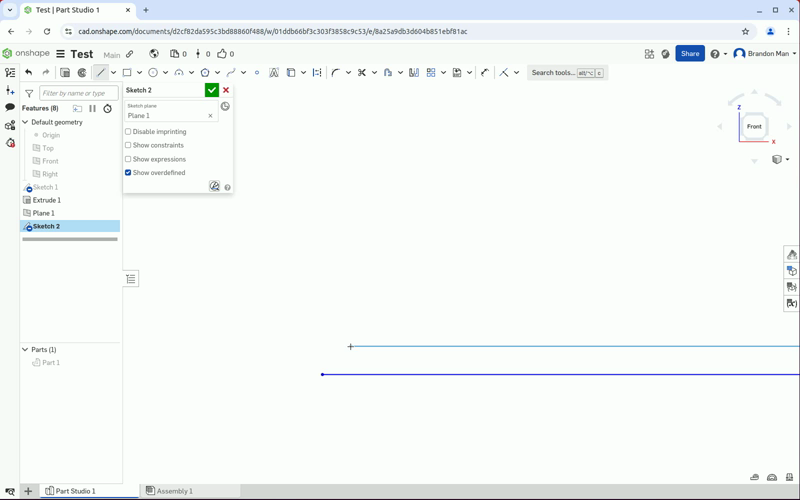
click(350, 346)
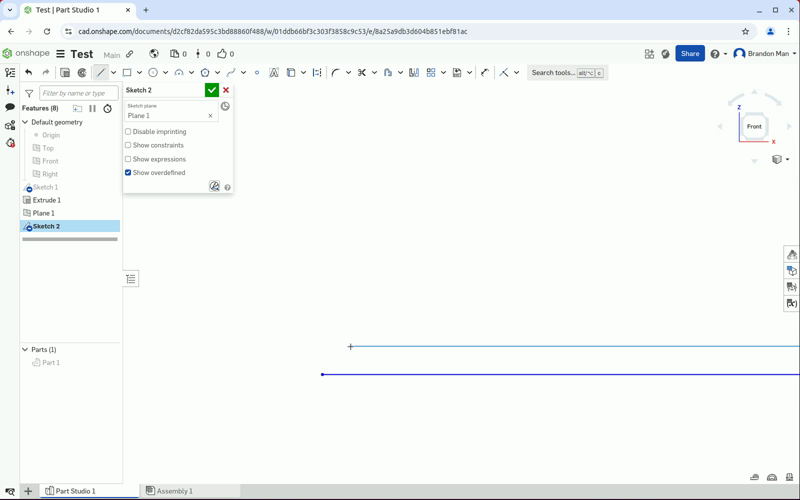
scroll(-6)
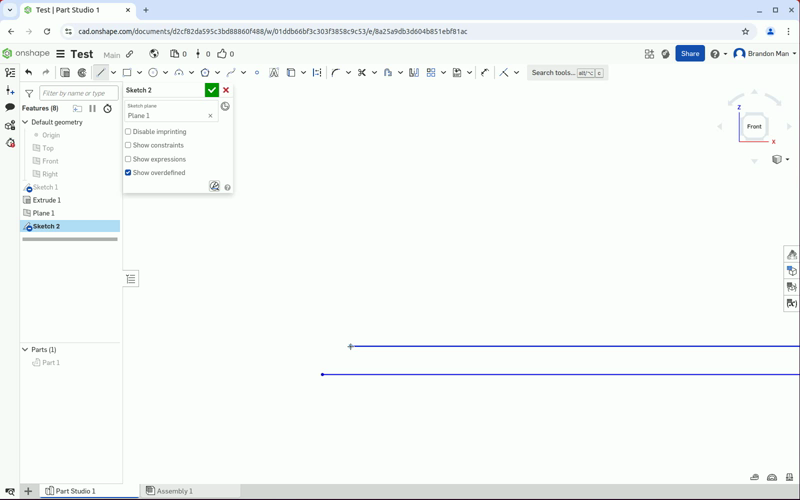
scroll(-6)
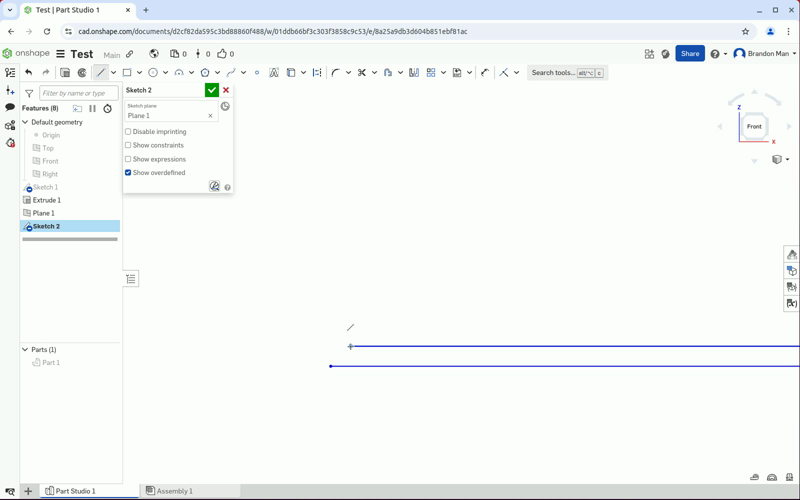
scroll(-6)
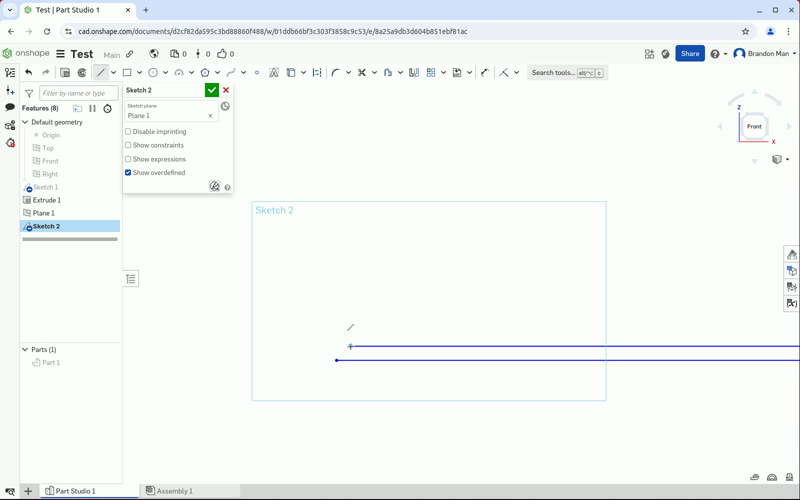
scroll(-6)
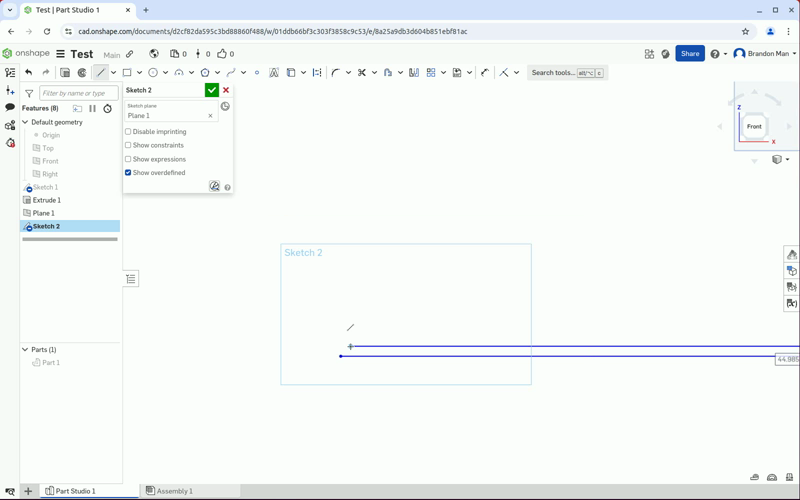
scroll(-6)
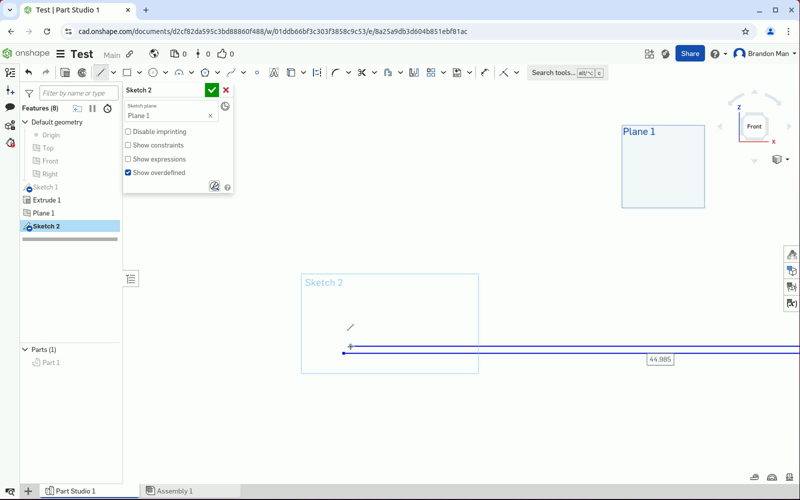
scroll(-6)
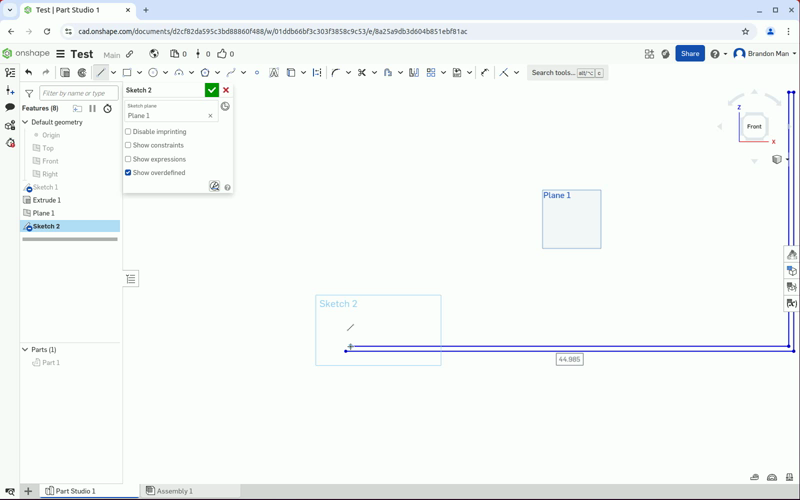
scroll(-6)
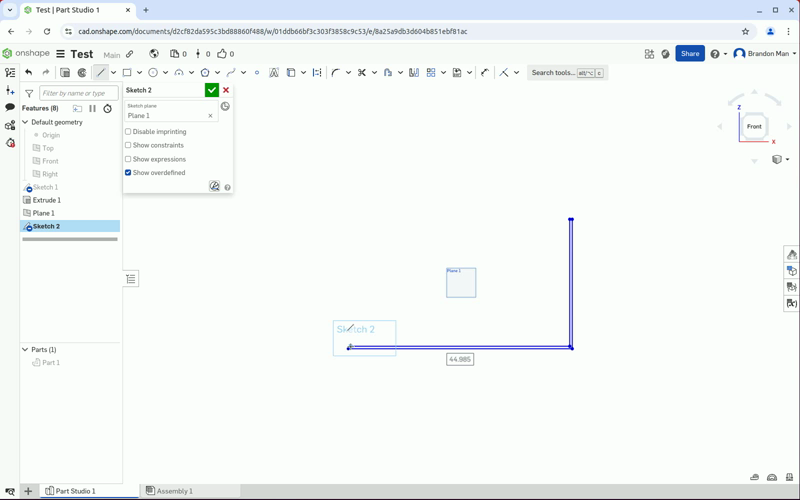
key_up(shift)
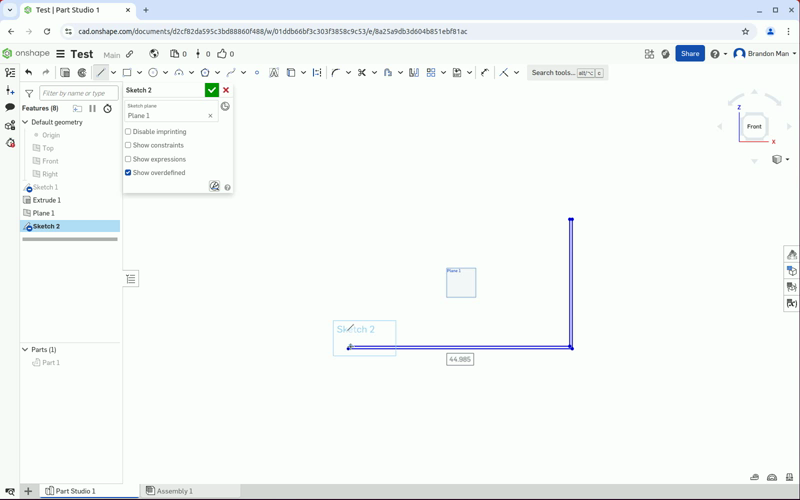
key_down(shift)
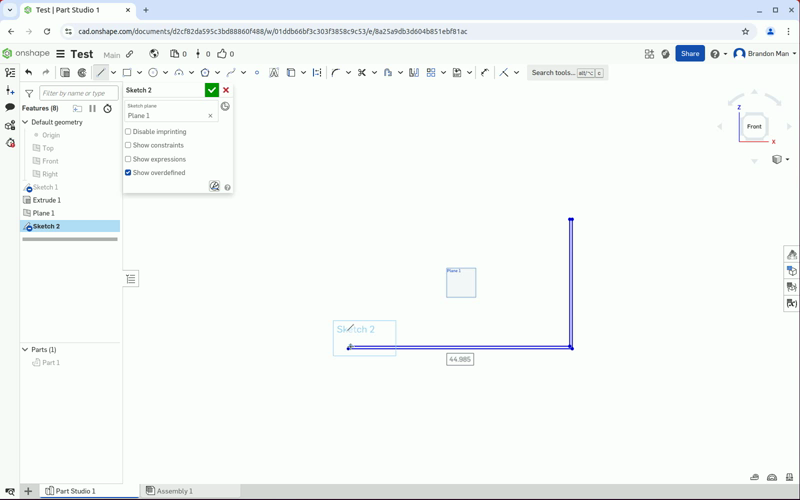
mouse_move(350, 219)
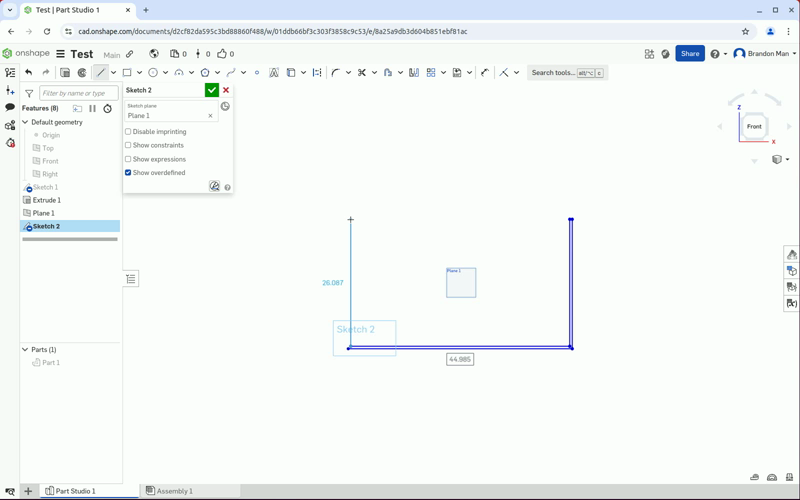
click(350, 219)
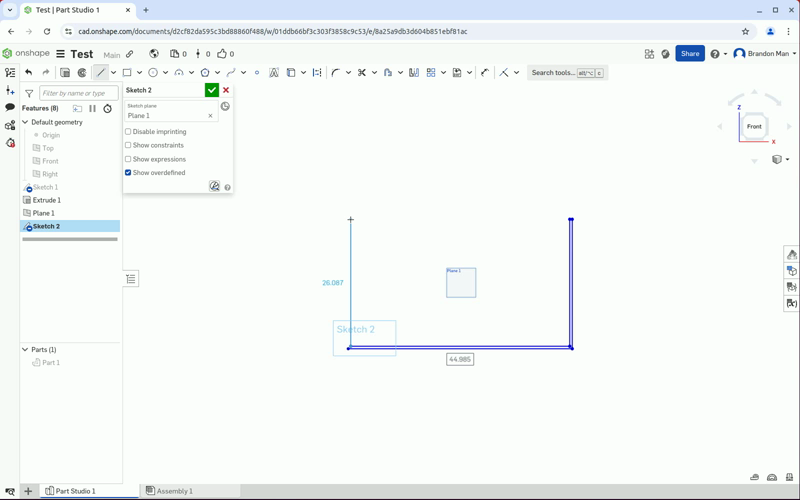
key_up(shift)
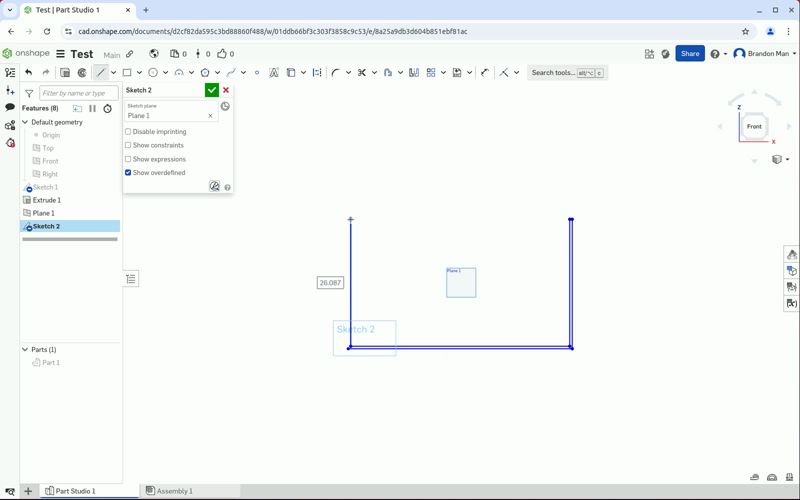
key_down(shift)
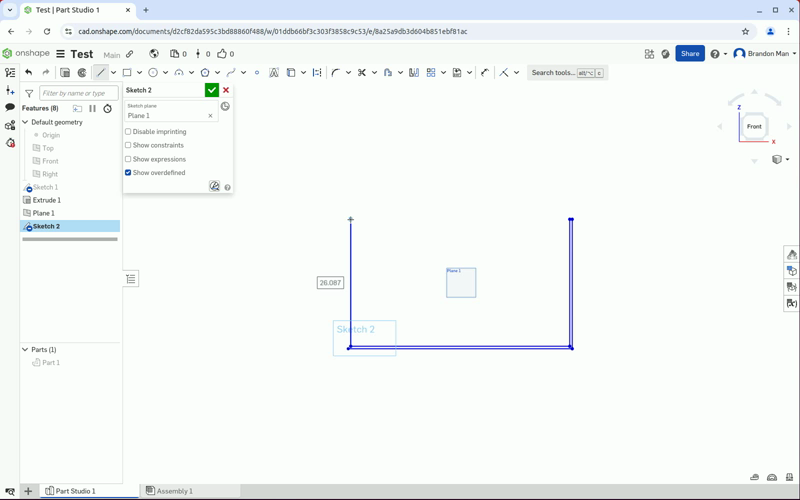
mouse_move(380, 219)
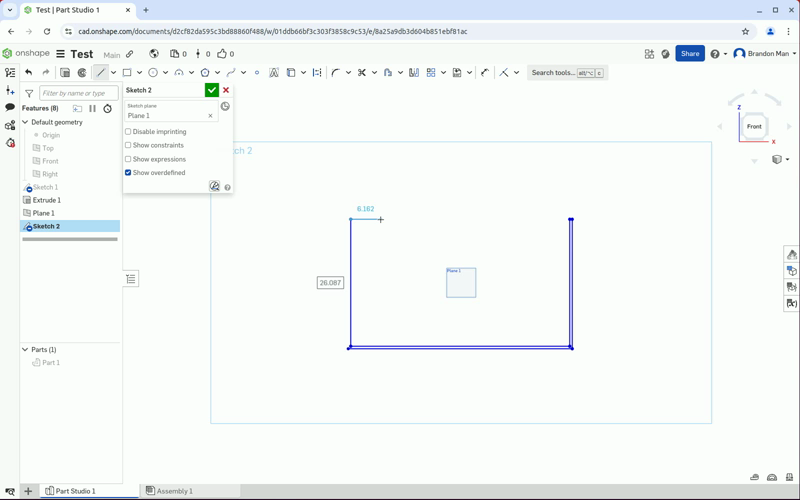
mouse_move(348, 219)
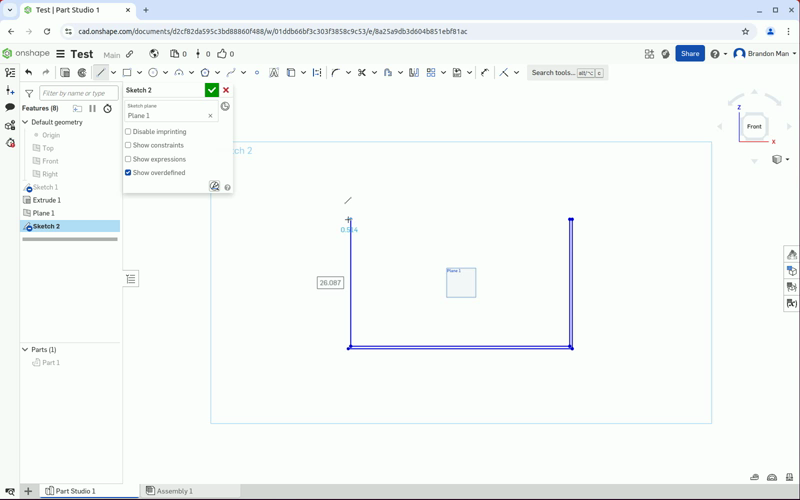
scroll(6)
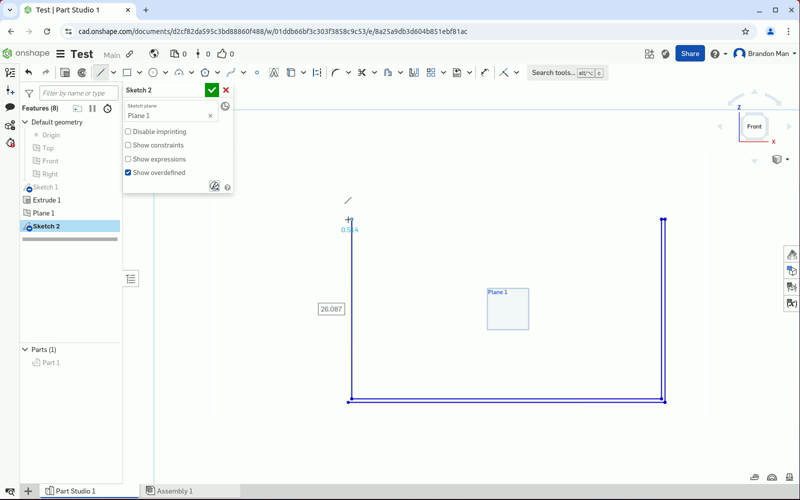
scroll(6)
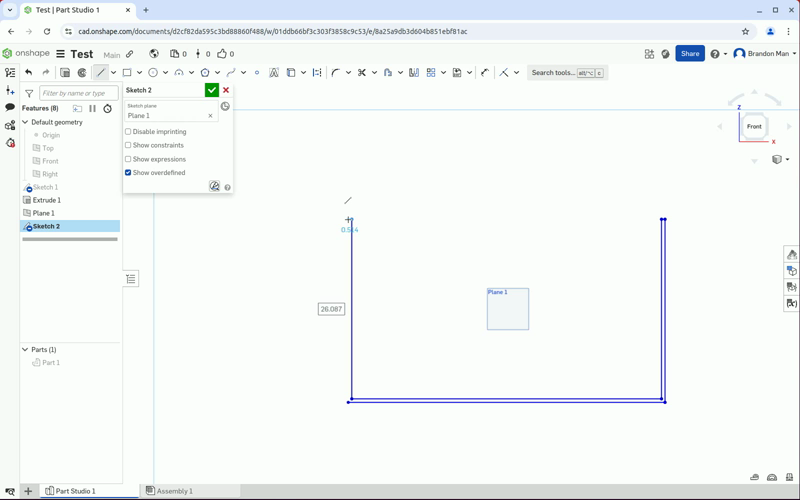
scroll(6)
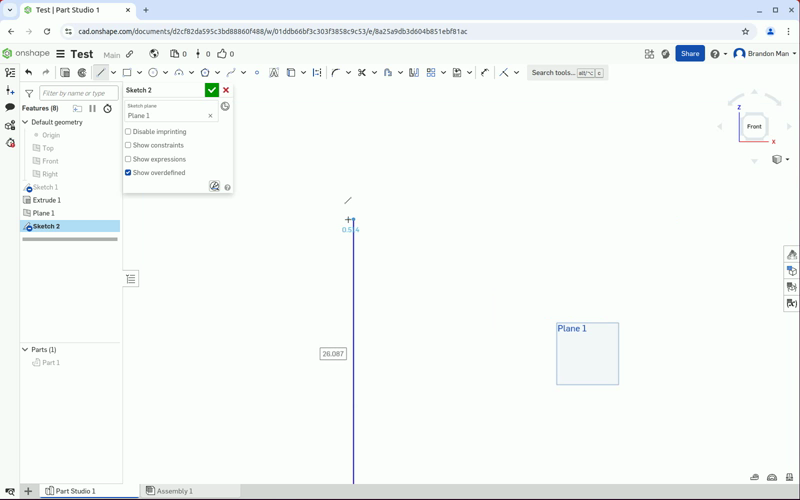
scroll(6)
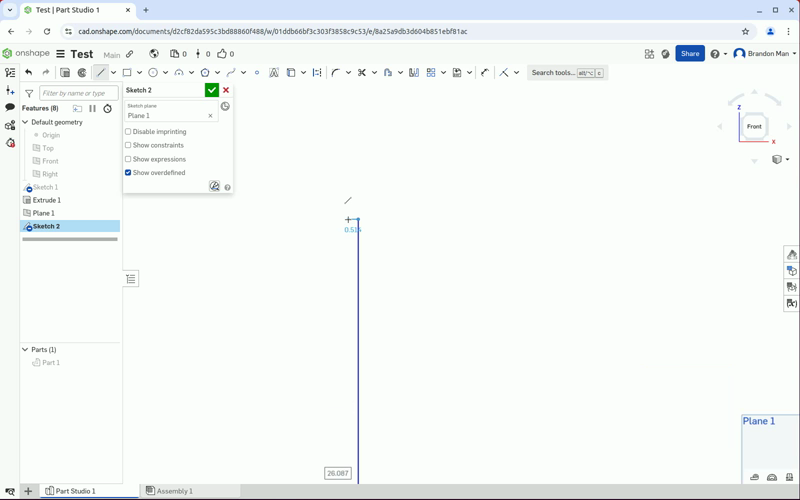
scroll(6)
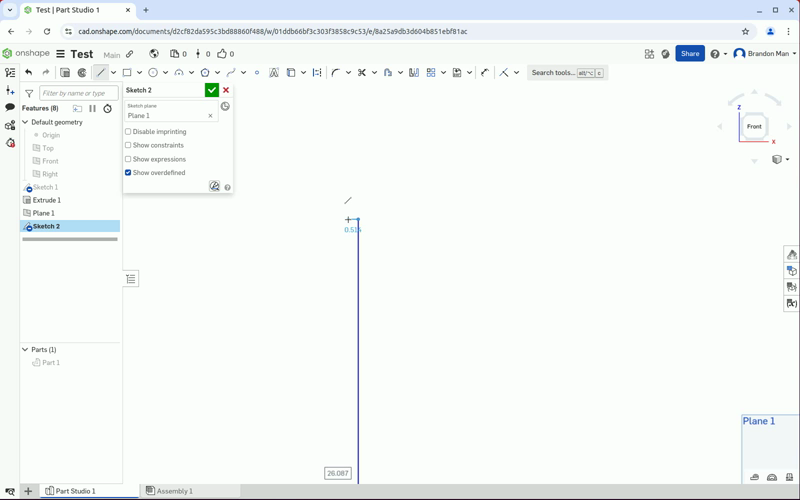
scroll(6)
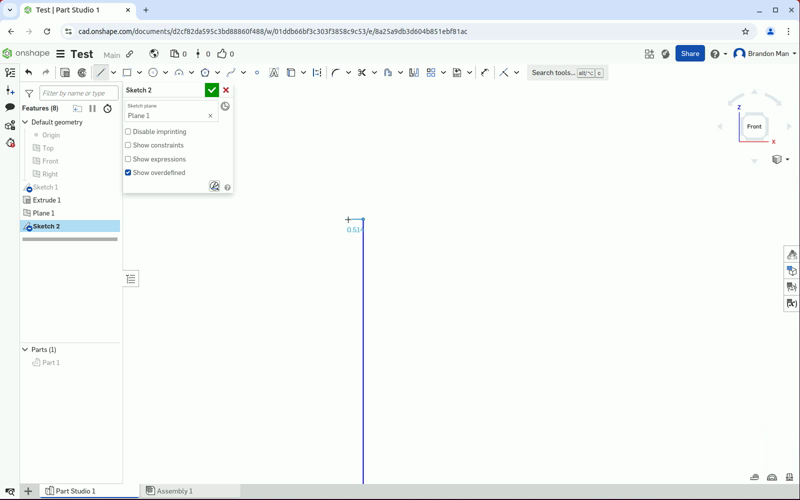
scroll(6)
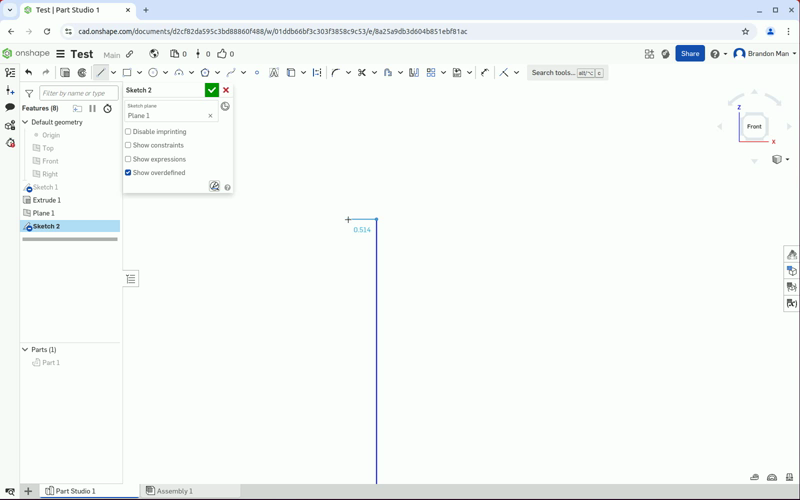
click(348, 219)
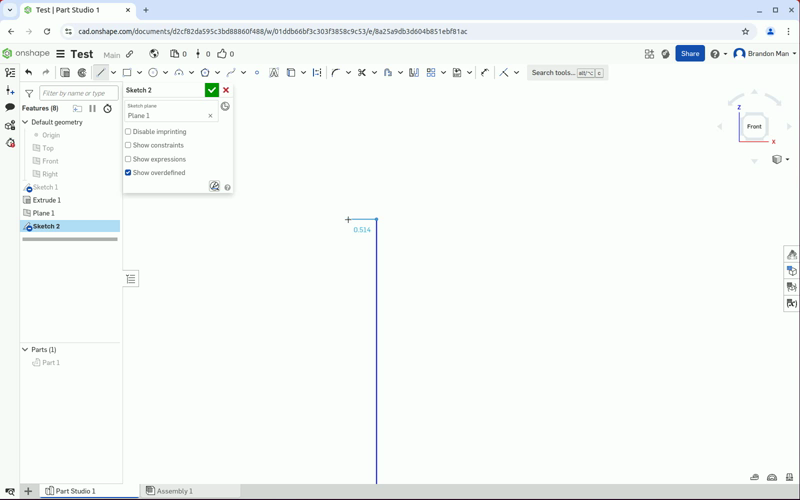
scroll(-6)
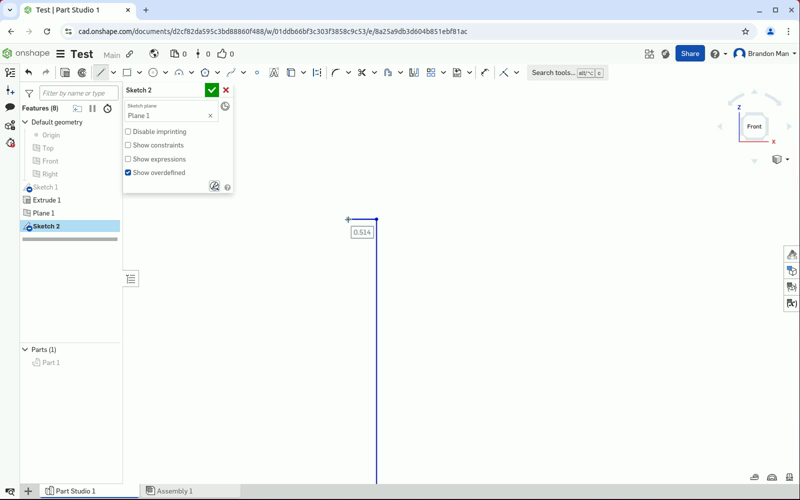
scroll(-6)
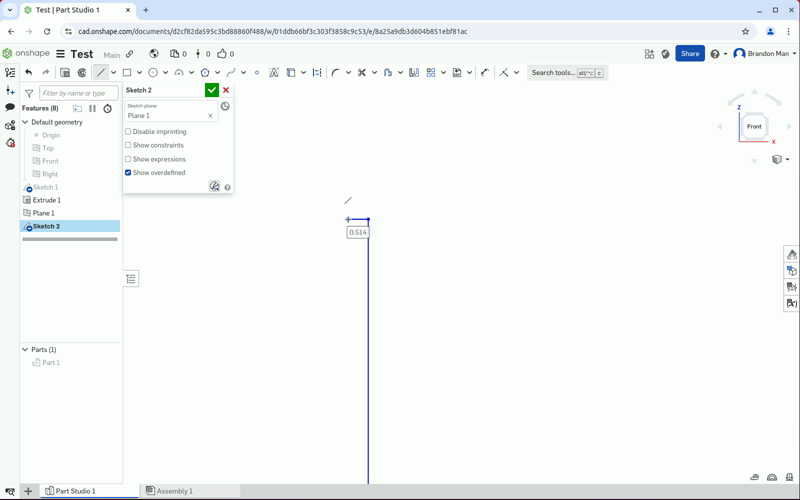
scroll(-6)
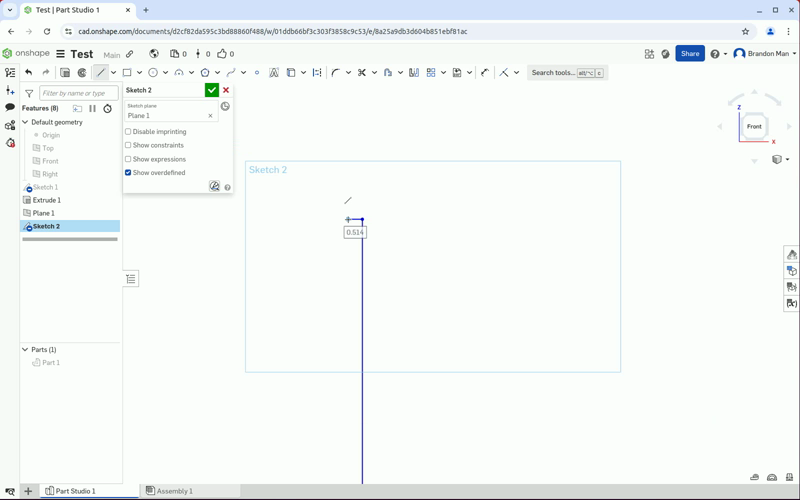
scroll(-6)
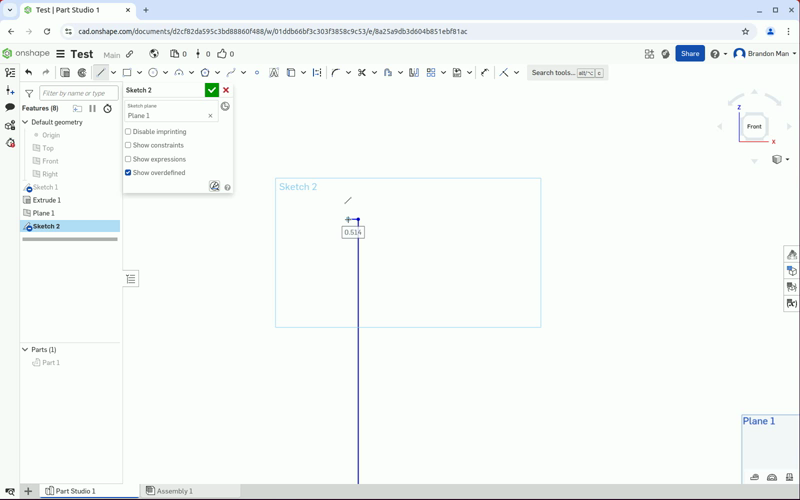
scroll(-6)
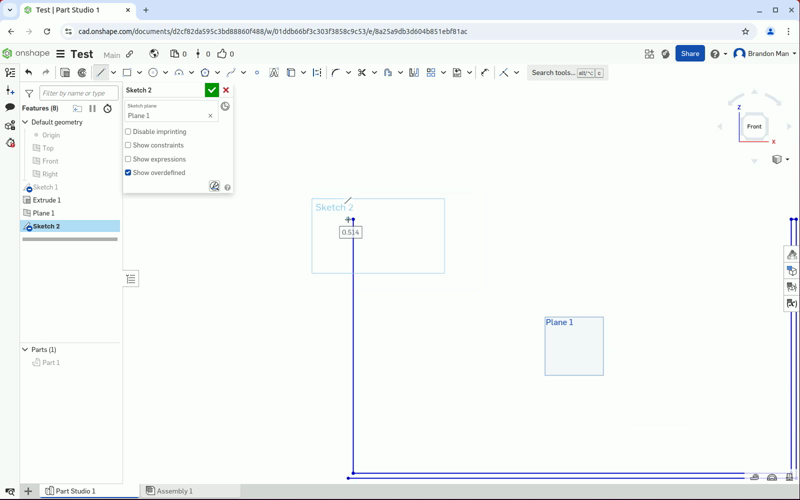
scroll(-6)
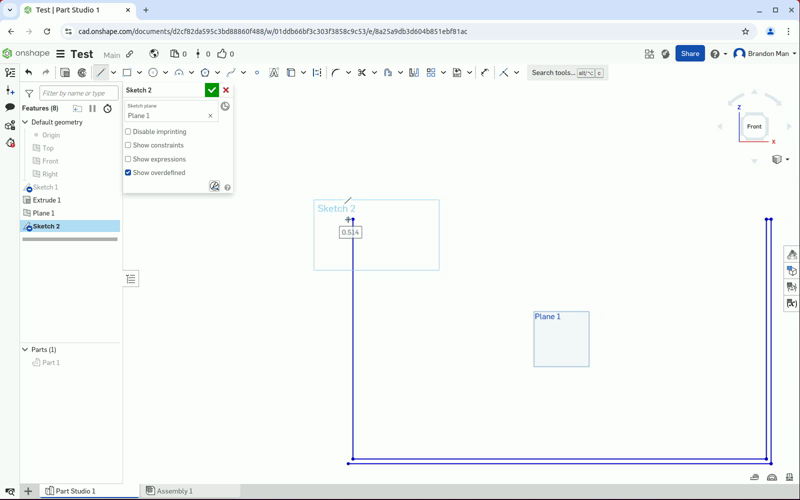
scroll(-6)
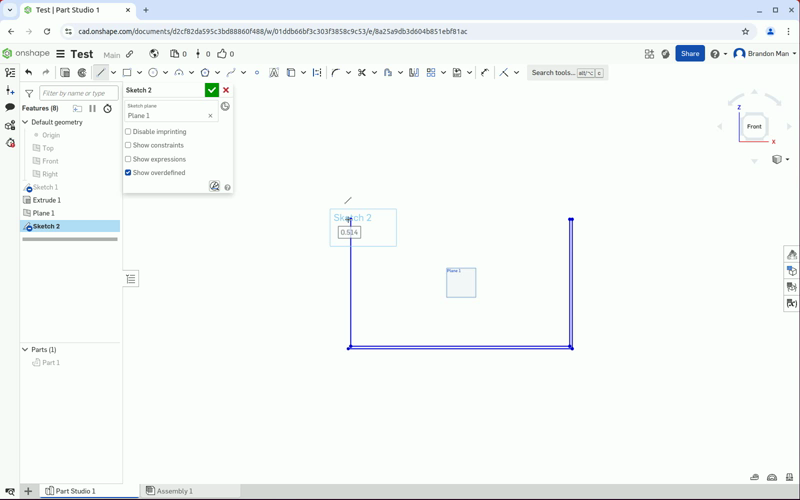
key_up(shift)
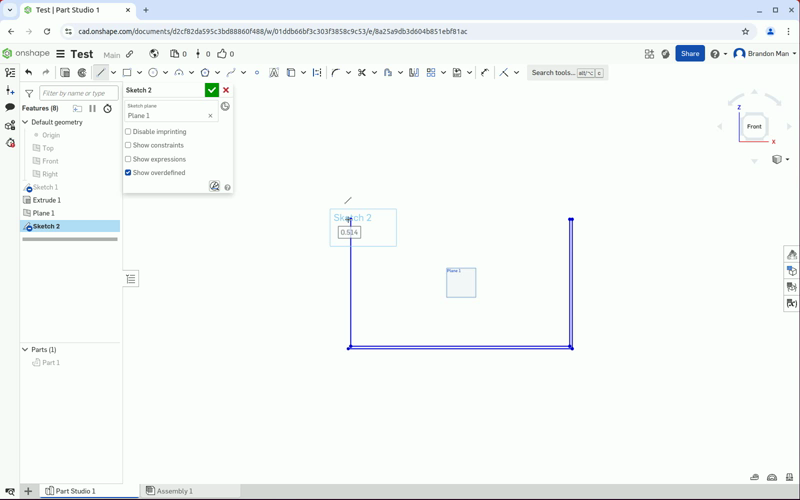
key_down(shift)
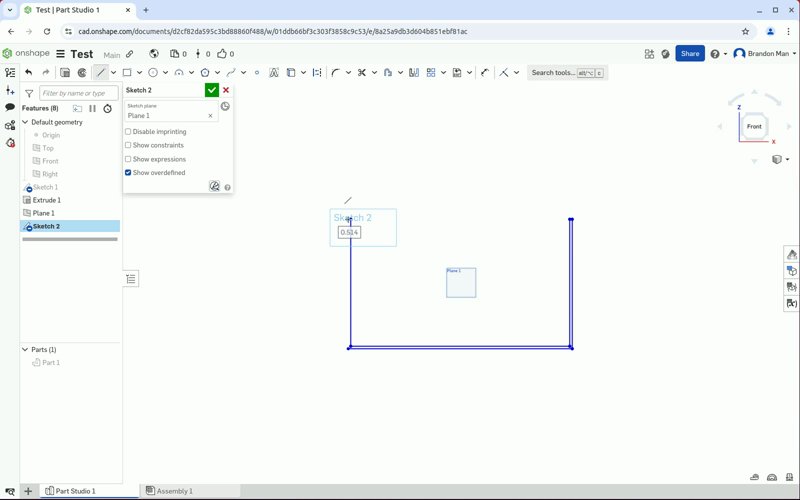
mouse_move(348, 348)
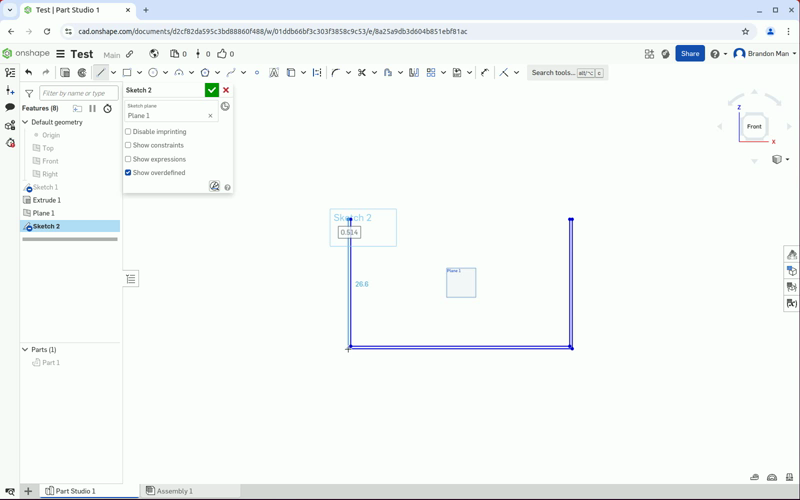
scroll(6)
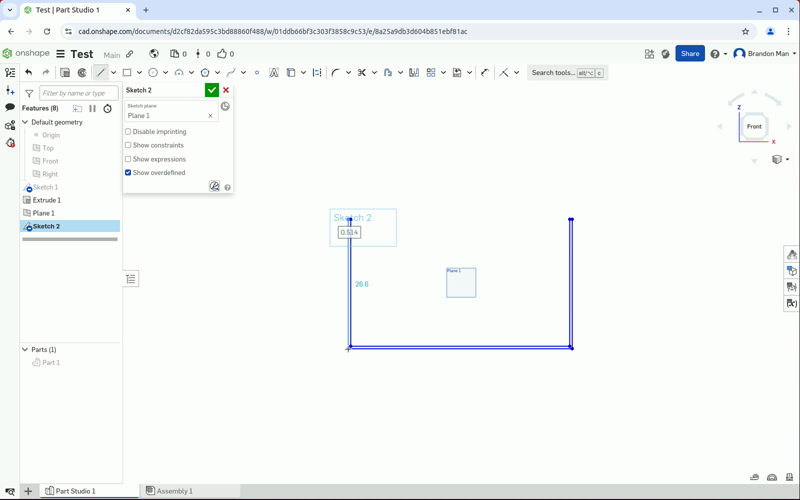
scroll(6)
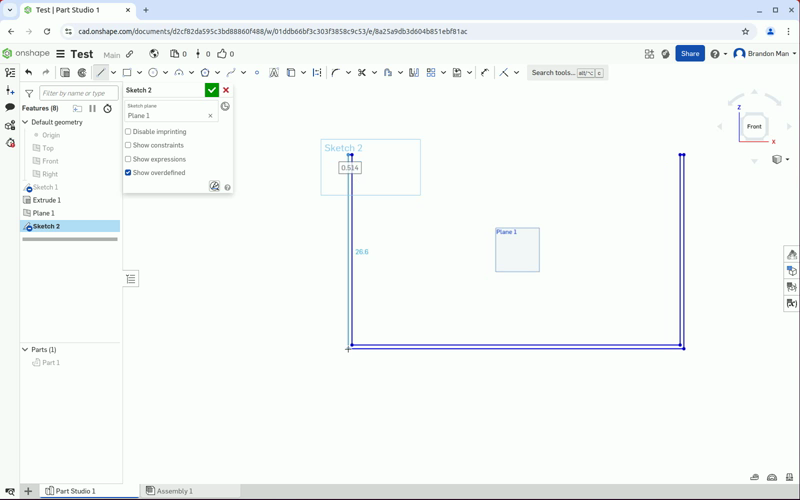
scroll(6)
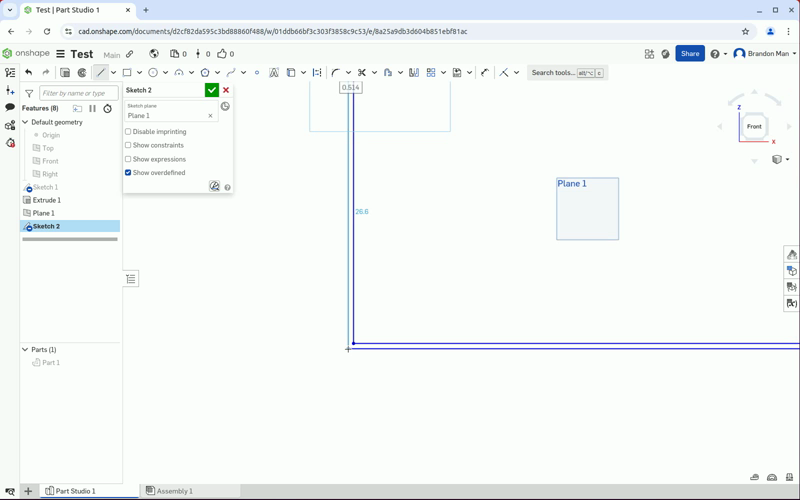
scroll(6)
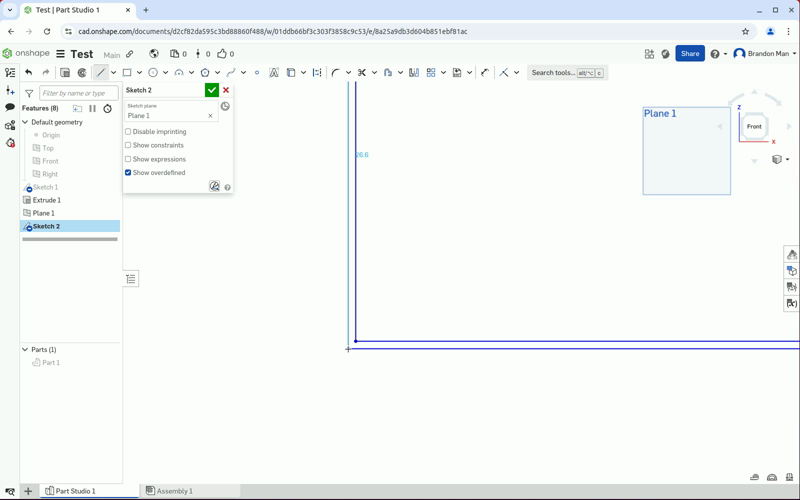
scroll(6)
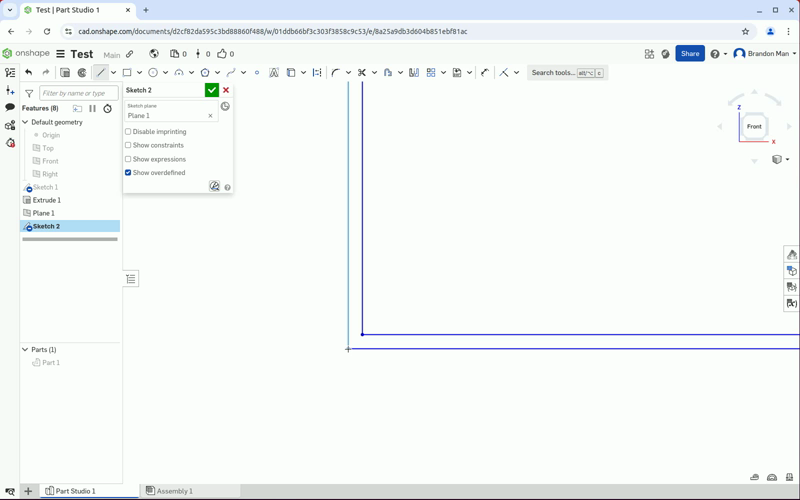
scroll(6)
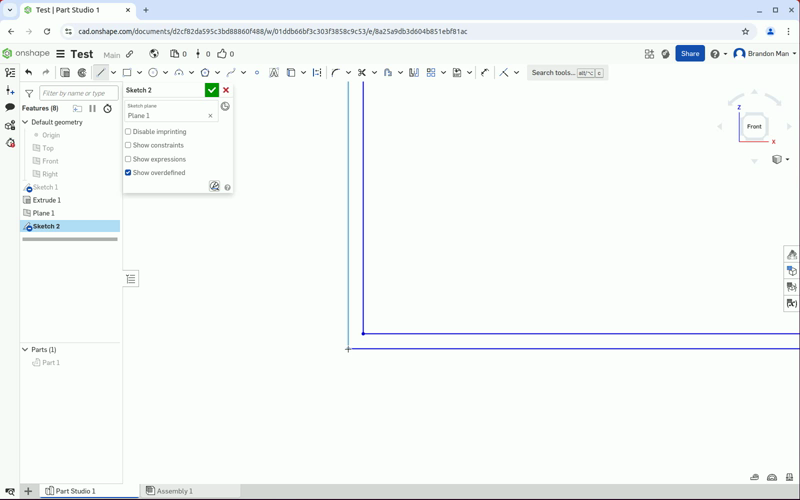
scroll(6)
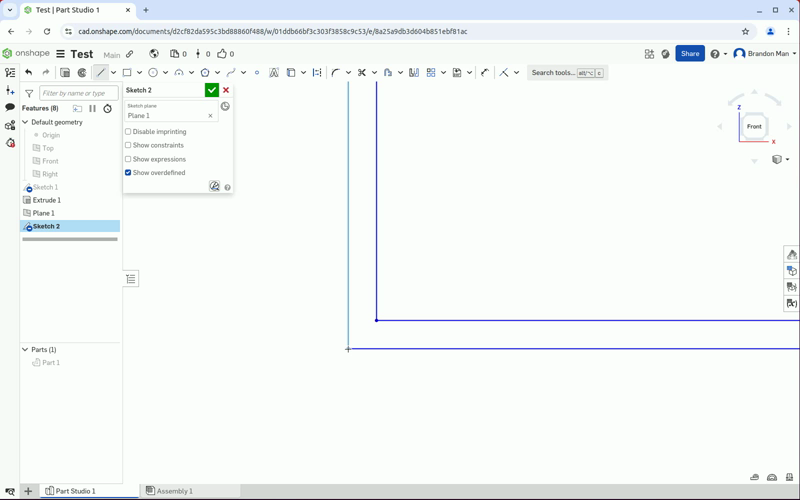
key_up(shift)
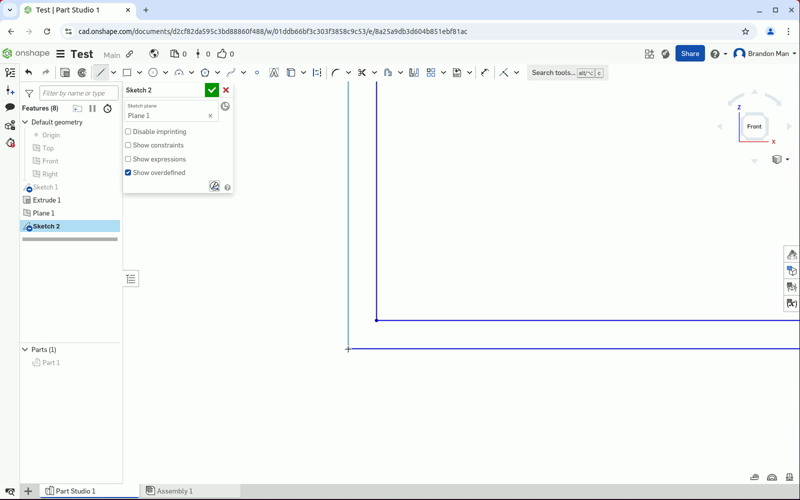
click(348, 348)
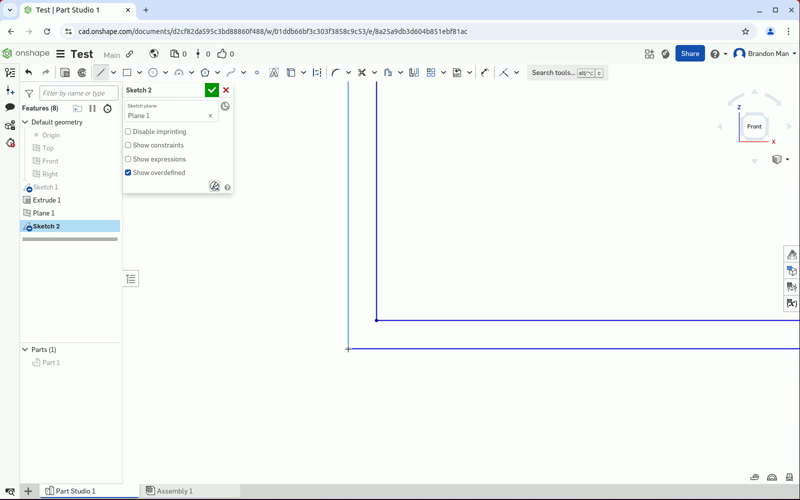
scroll(-6)
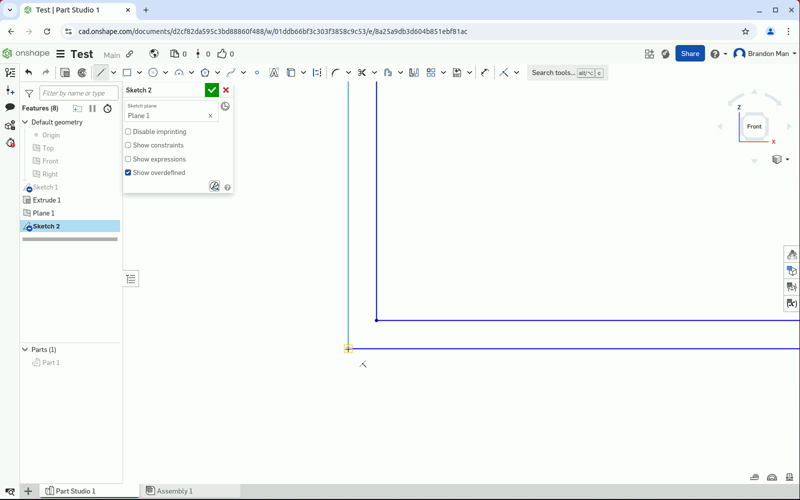
scroll(-6)
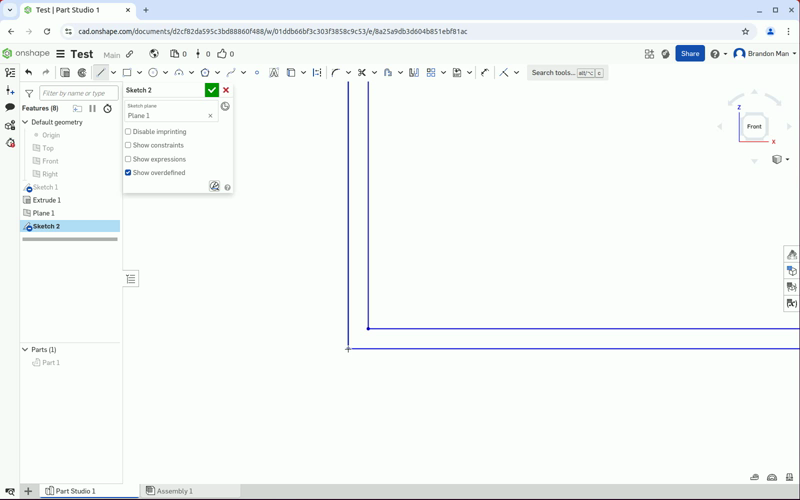
scroll(-6)
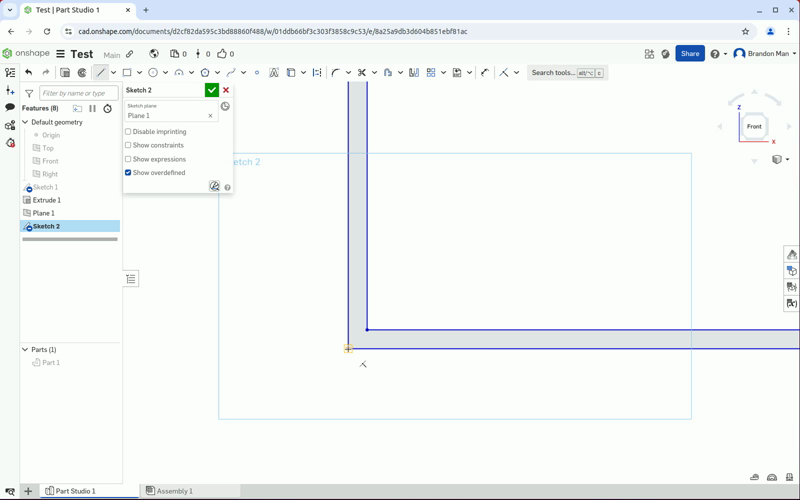
scroll(-6)
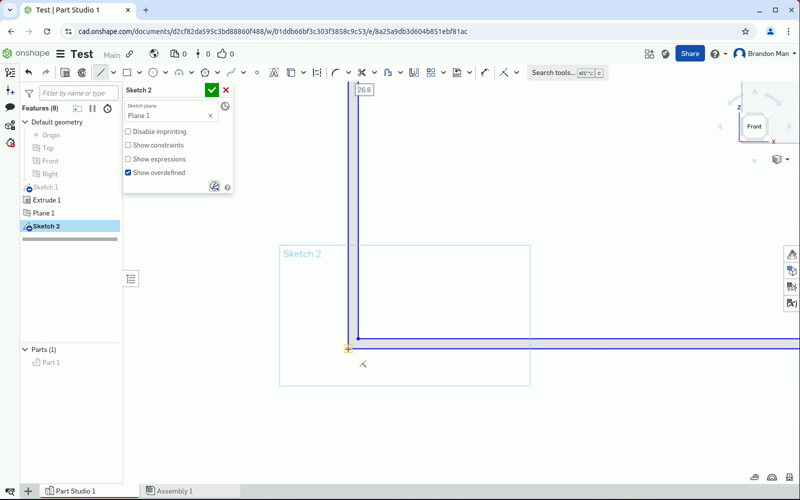
scroll(-6)
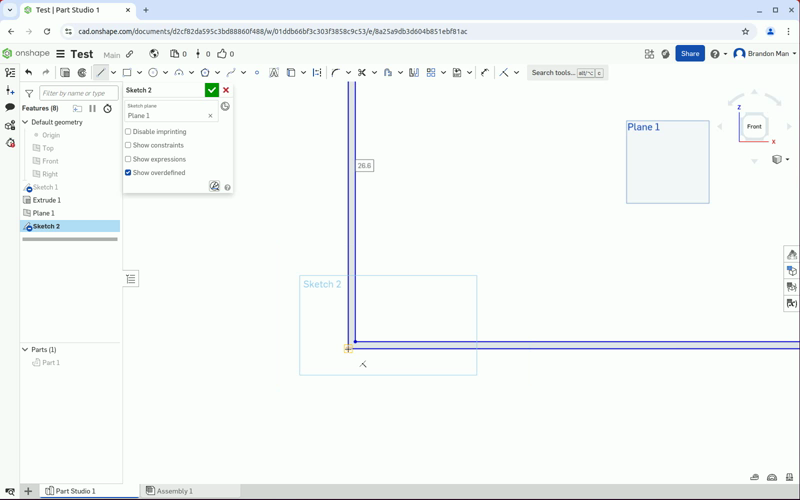
scroll(-6)
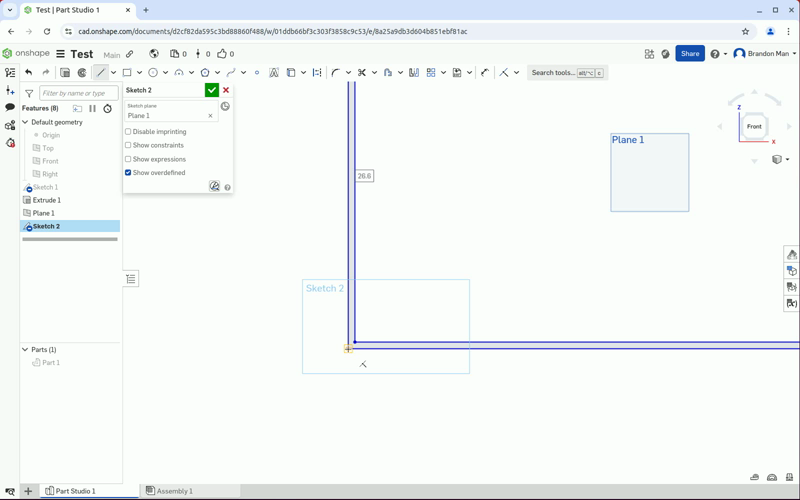
scroll(-6)
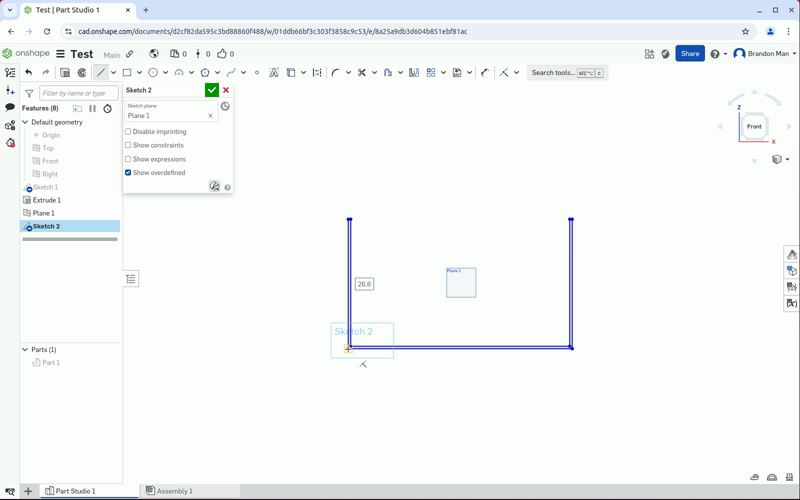
key(esc)
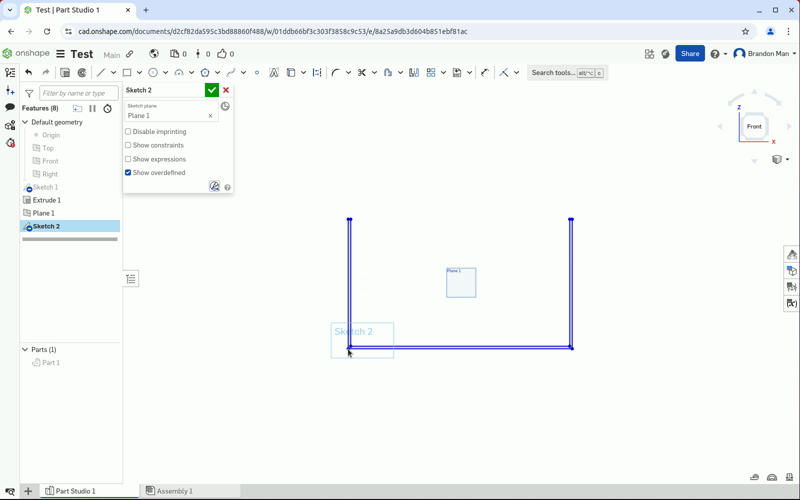
mouse_move(570, 286)
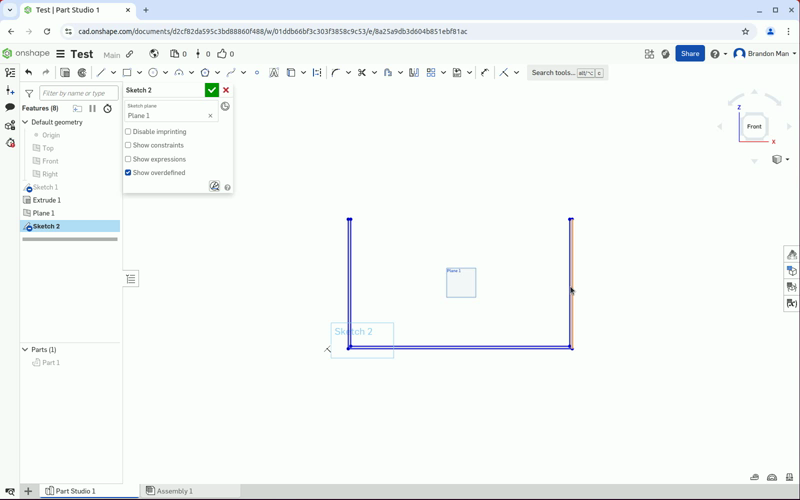
scroll(6)
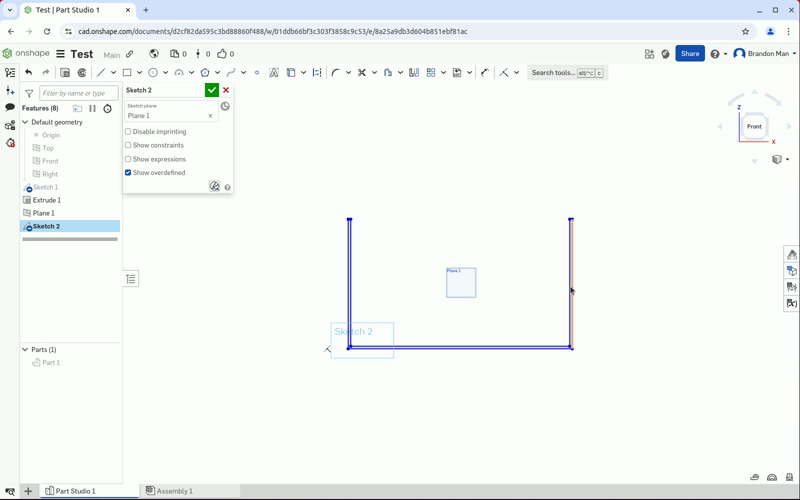
scroll(6)
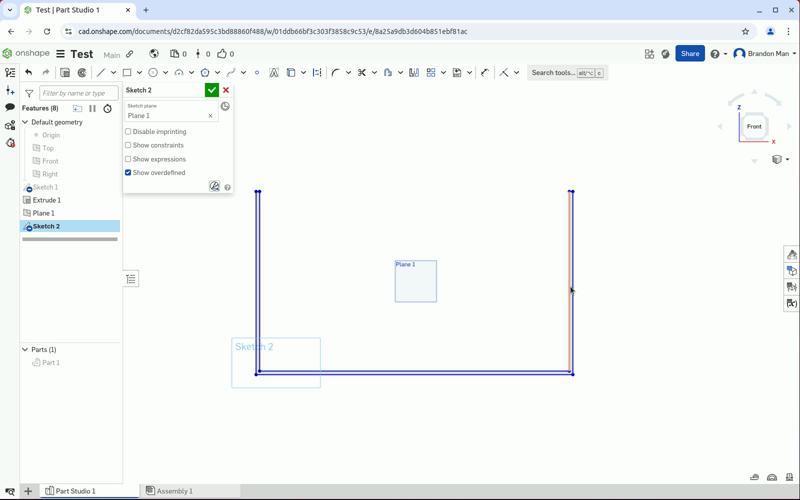
scroll(6)
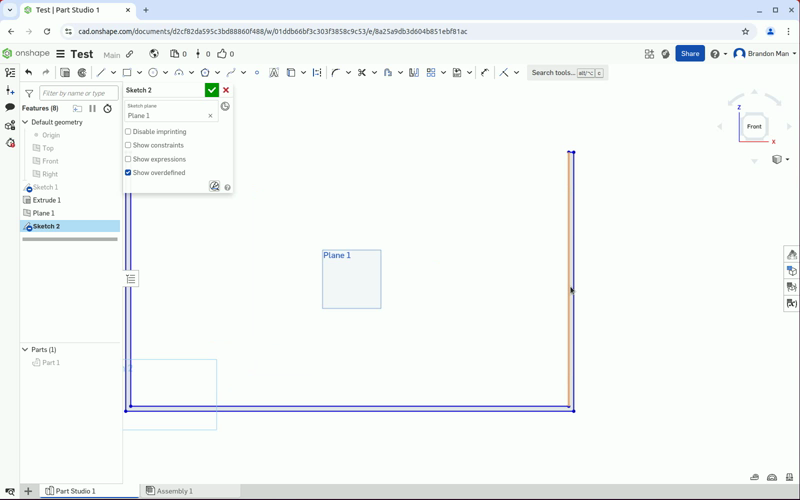
scroll(6)
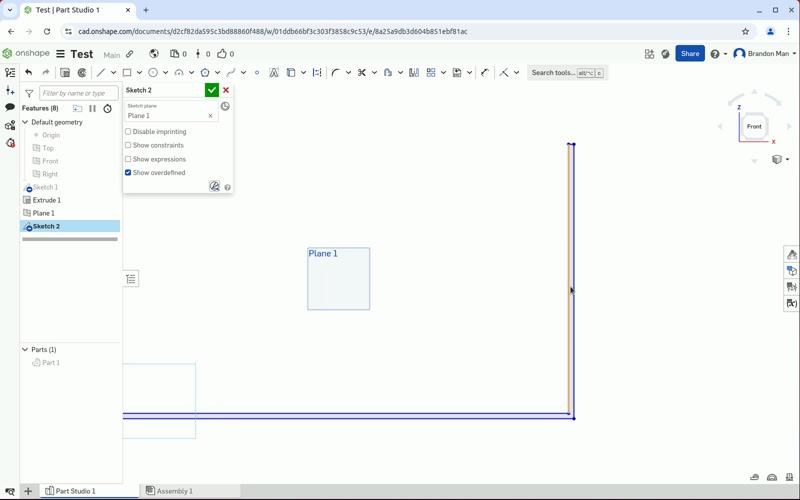
scroll(6)
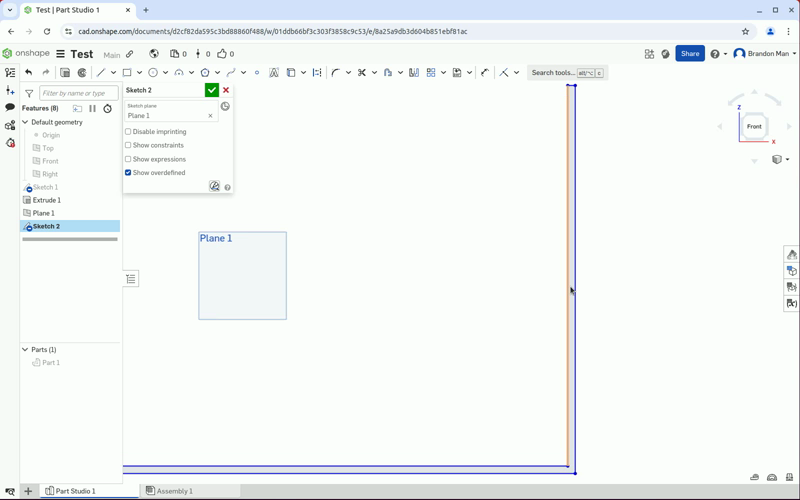
scroll(6)
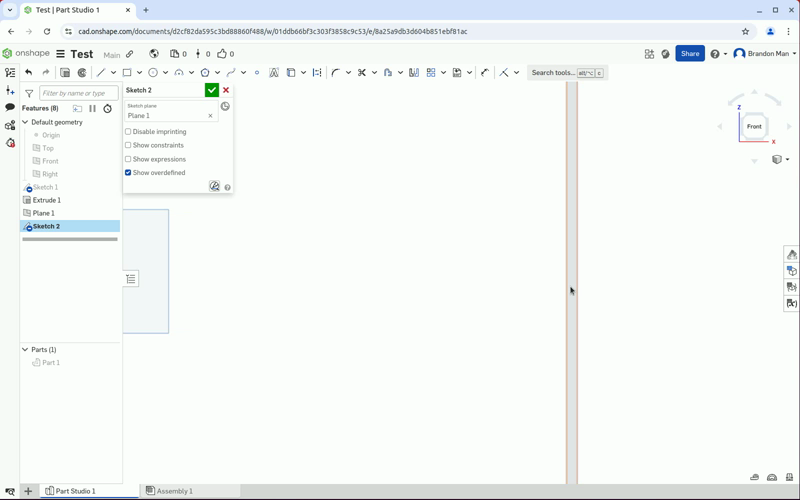
scroll(6)
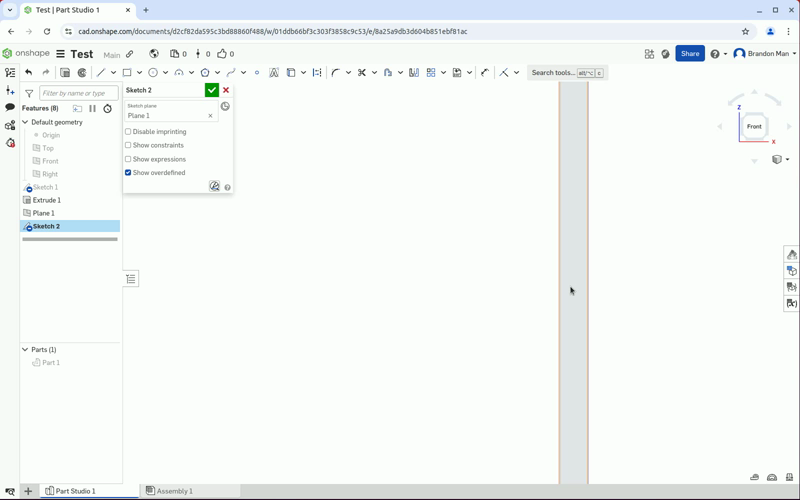
click(570, 286)
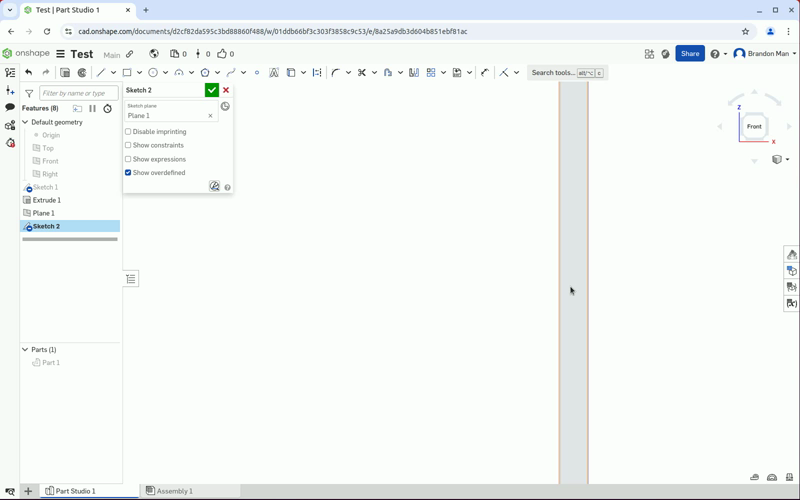
scroll(-6)
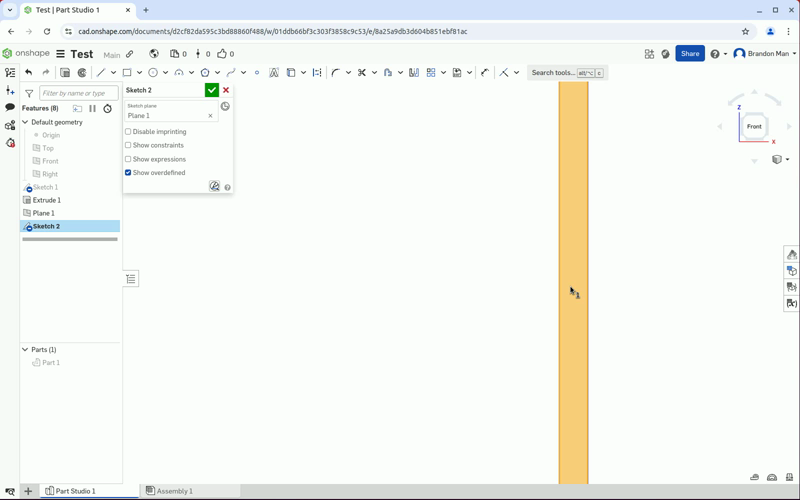
scroll(-6)
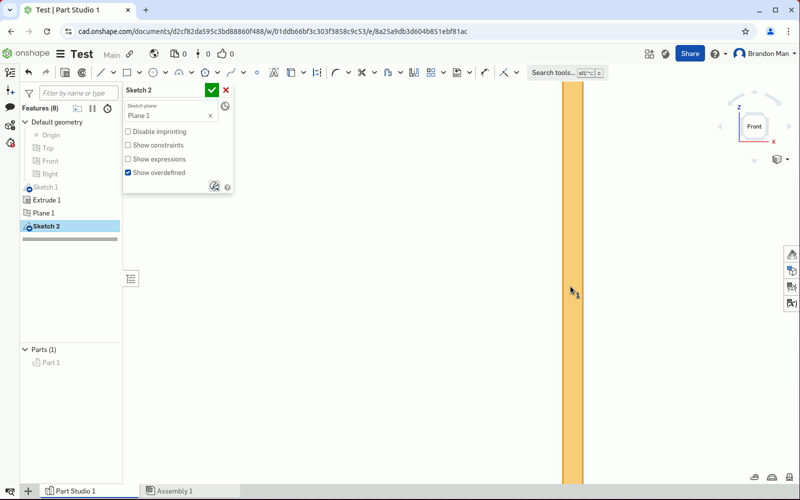
scroll(-6)
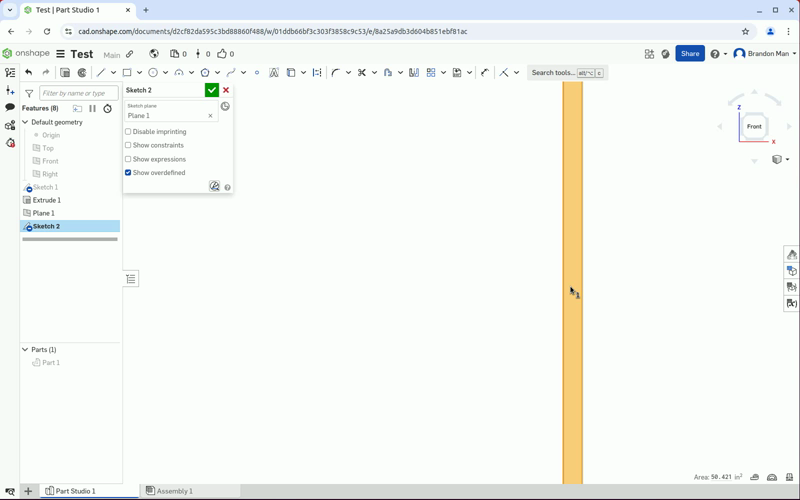
scroll(-6)
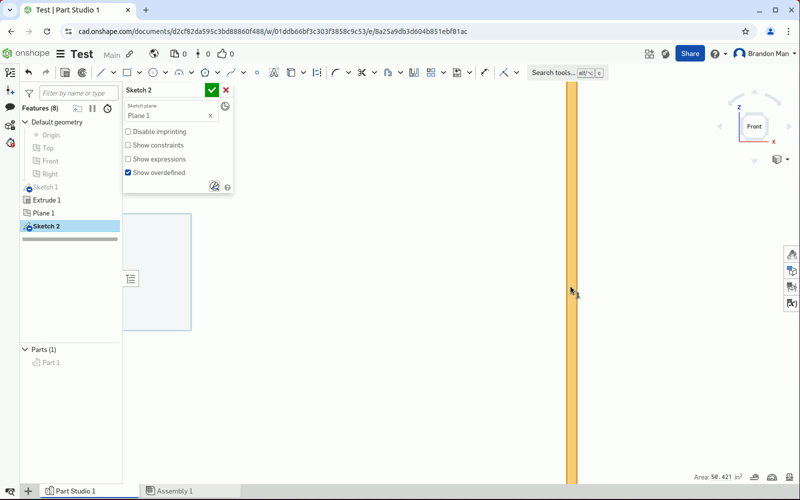
scroll(-6)
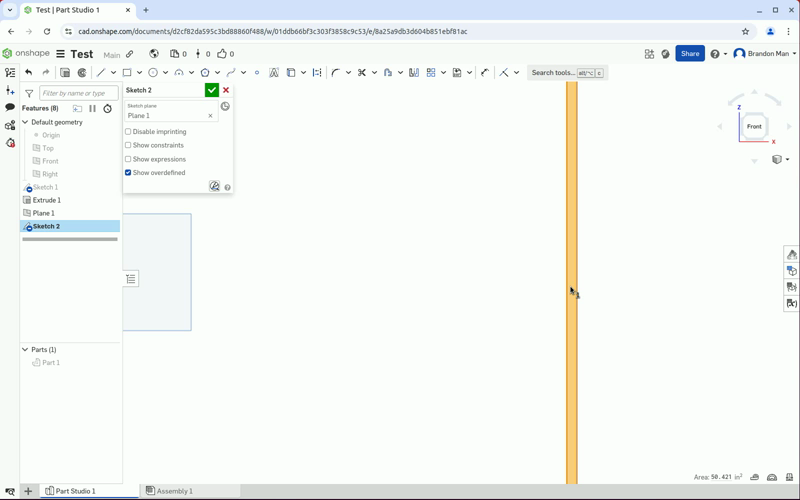
scroll(-6)
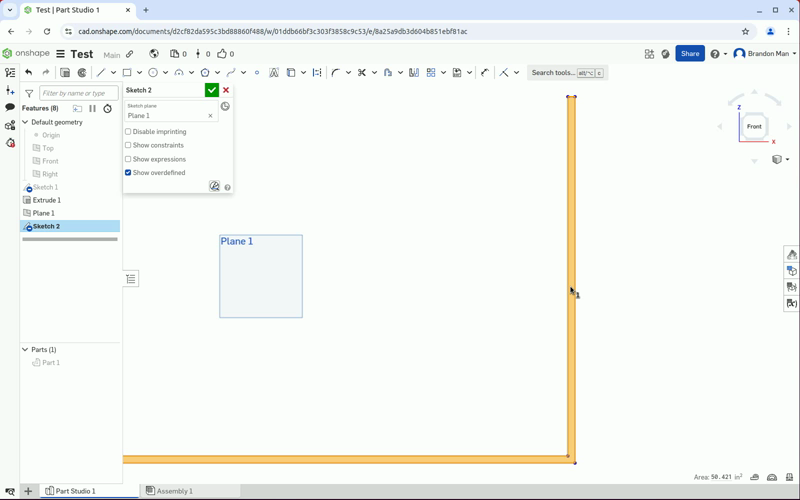
scroll(-6)
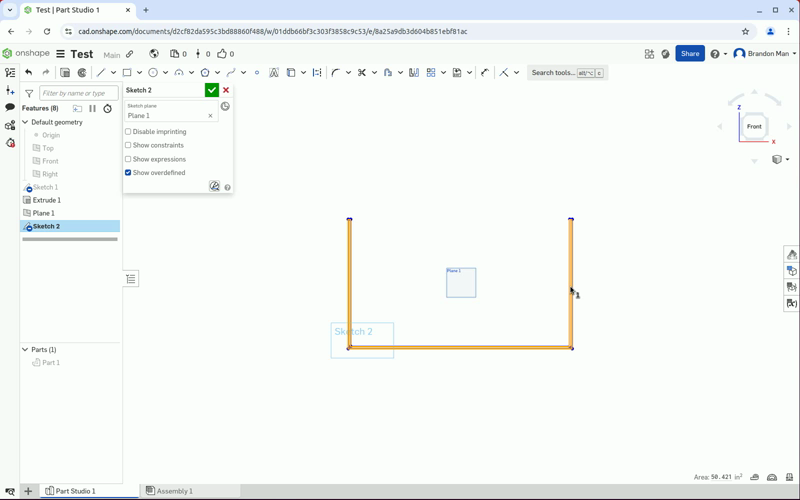
mouse_move(73, 352)
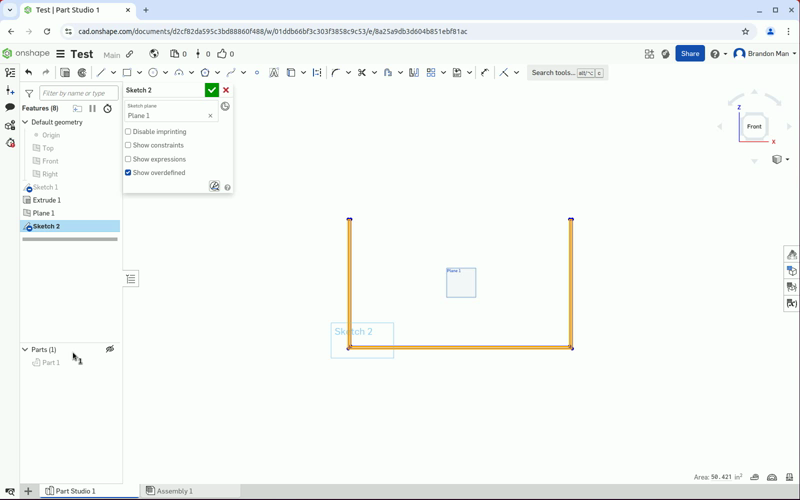
key(shift+y)
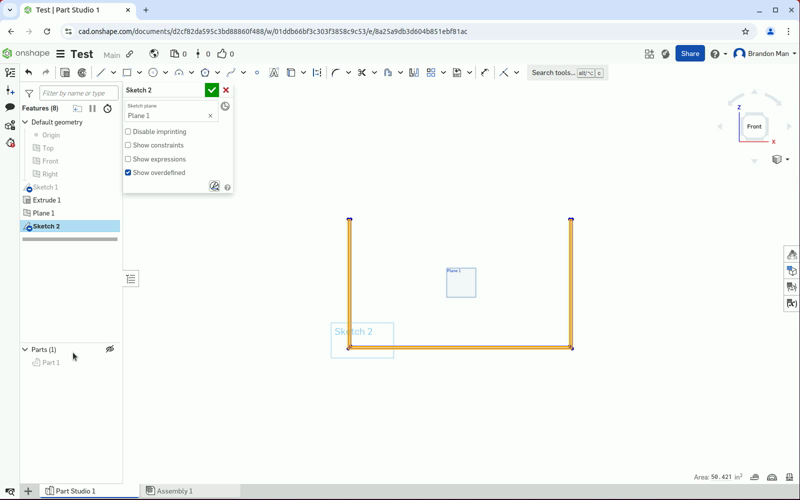
key(shift+e)
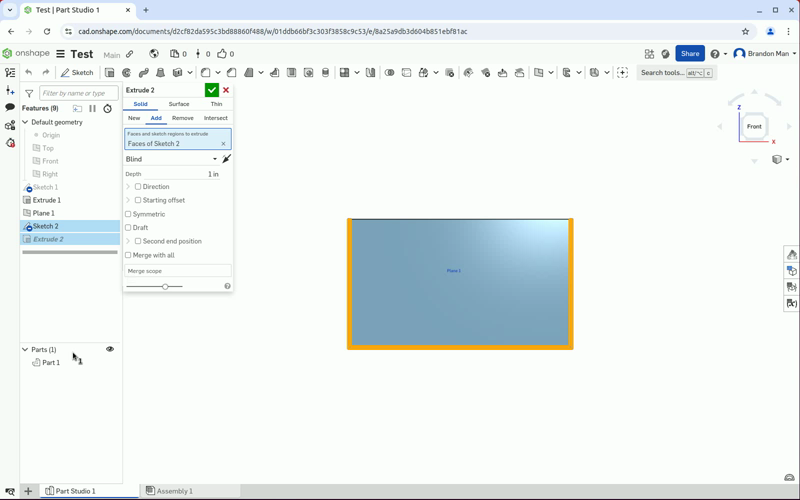
mouse_move(143, 106)
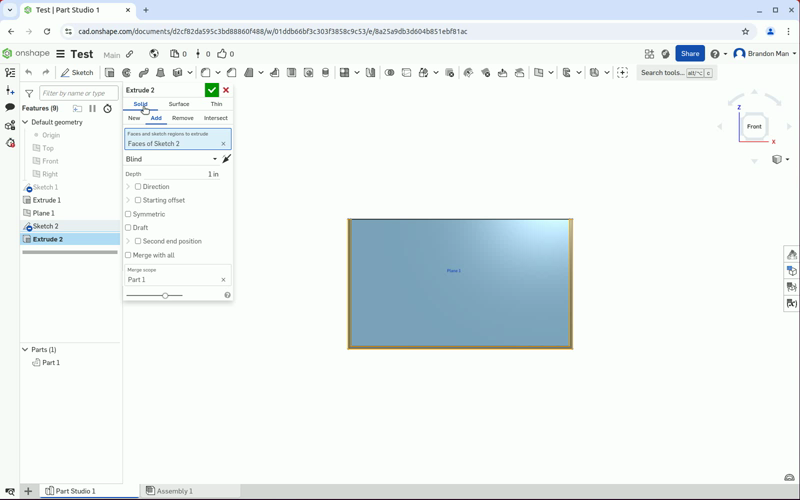
click(143, 106)
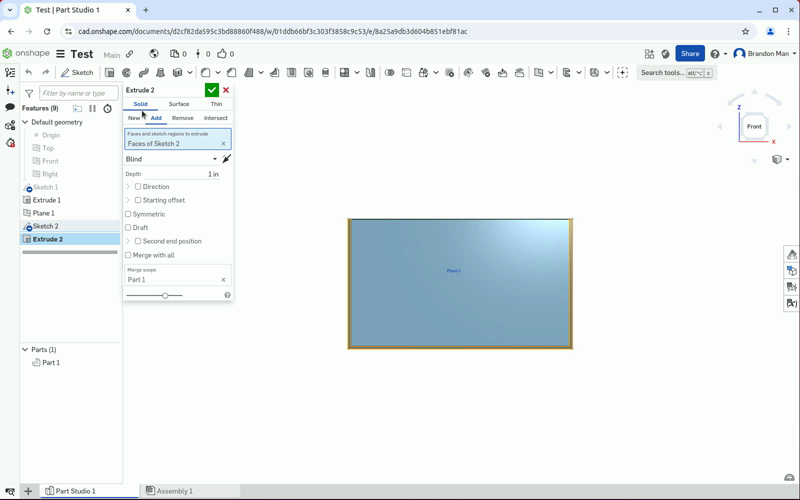
mouse_move(137, 120)
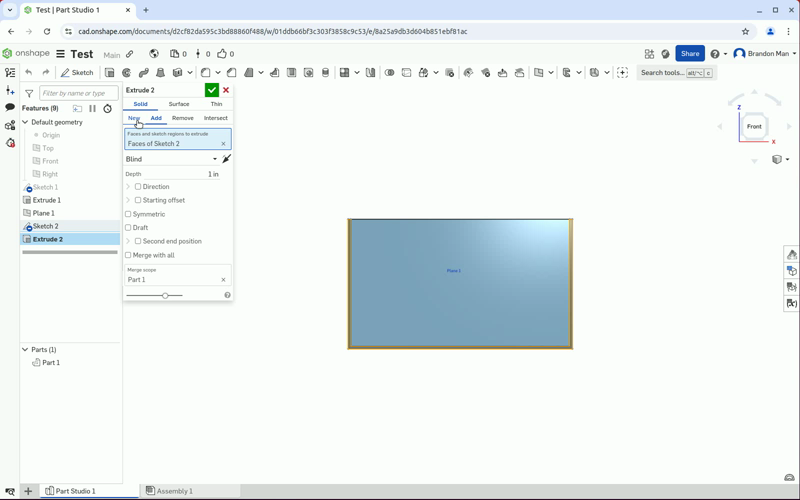
click(137, 120)
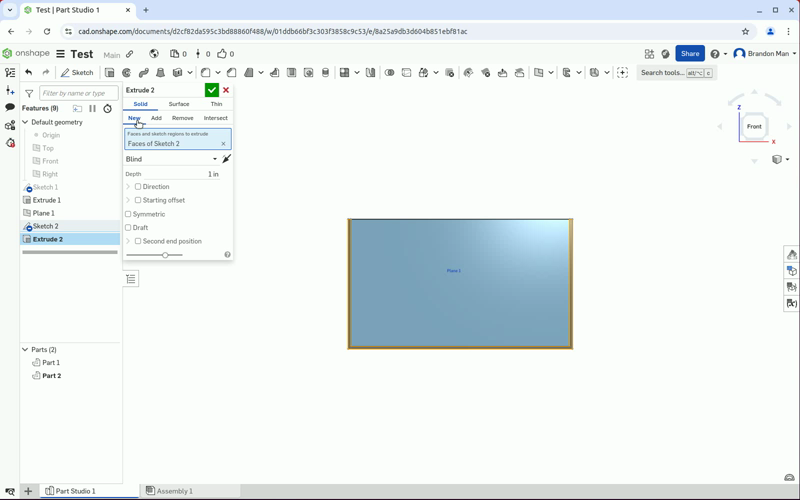
key(tab, 4)
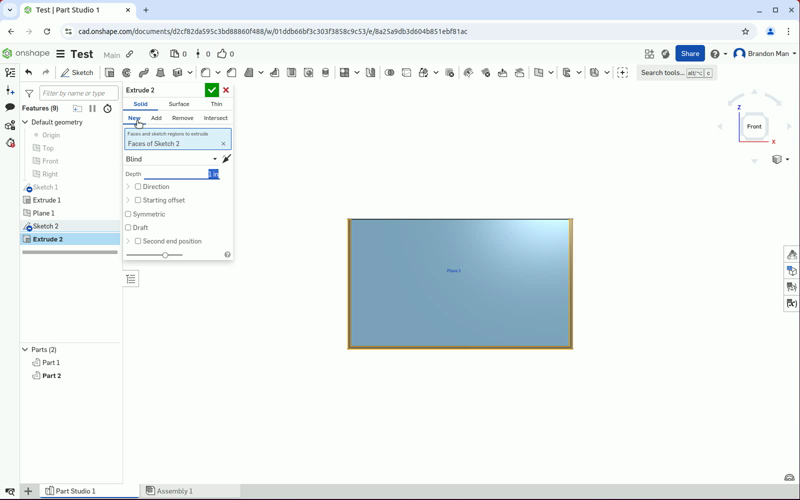
text(0.481)
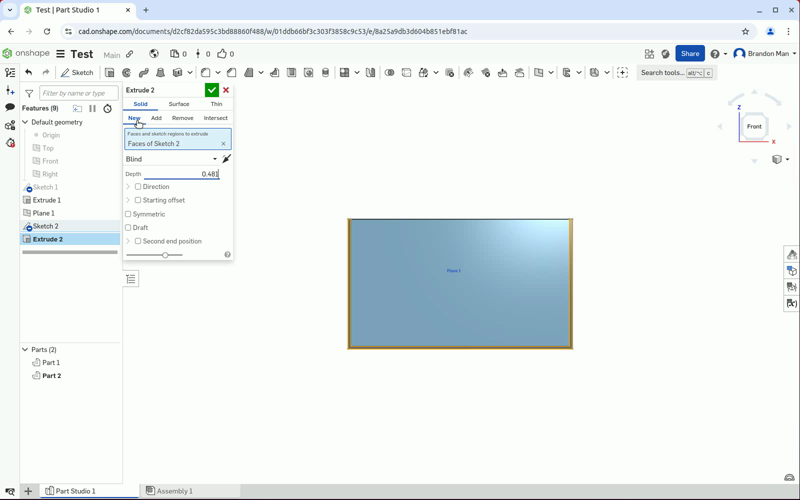
key(enter)
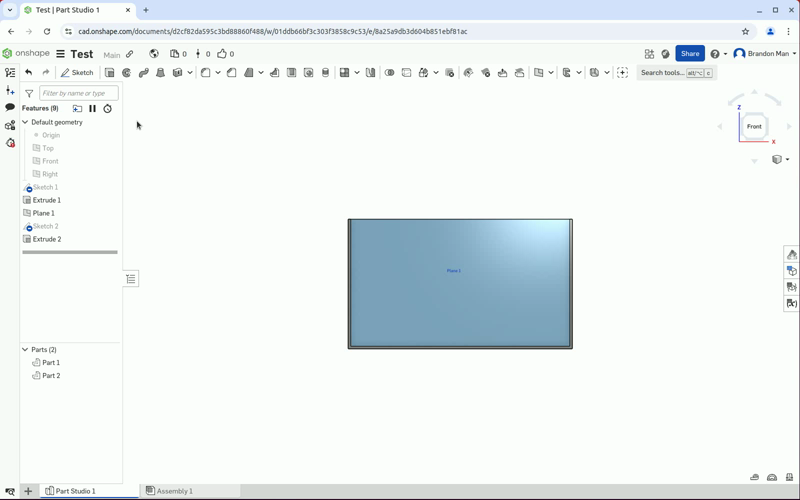
key(shift+h)
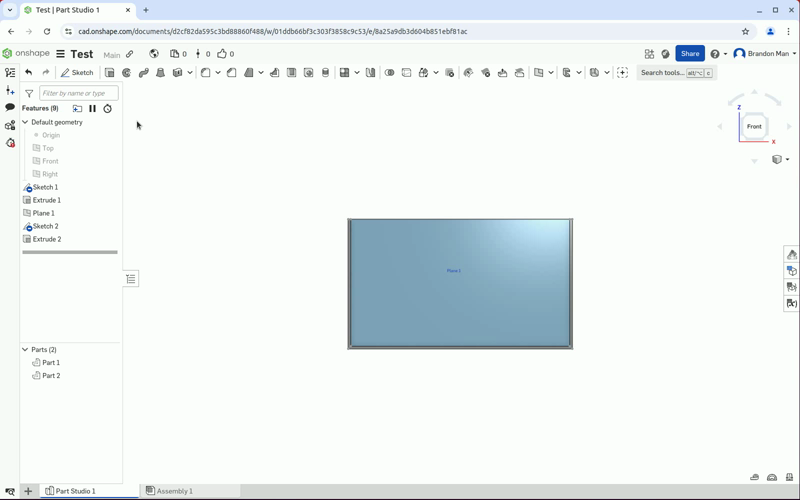
key(shift+h)
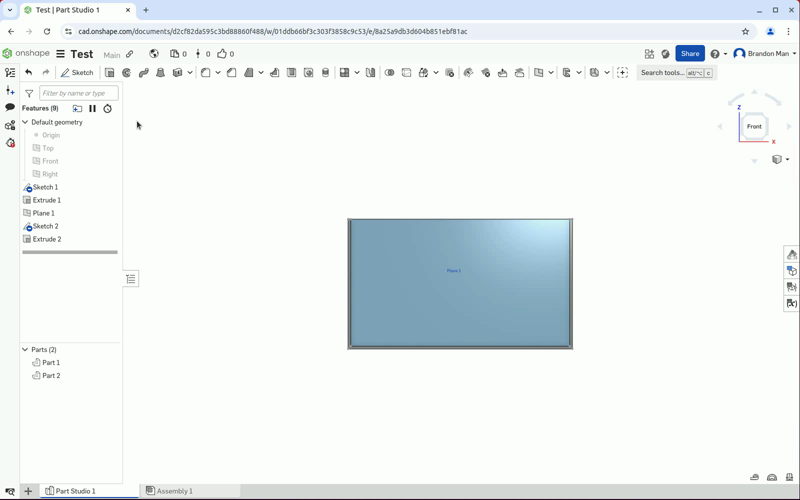
key(shift+7)
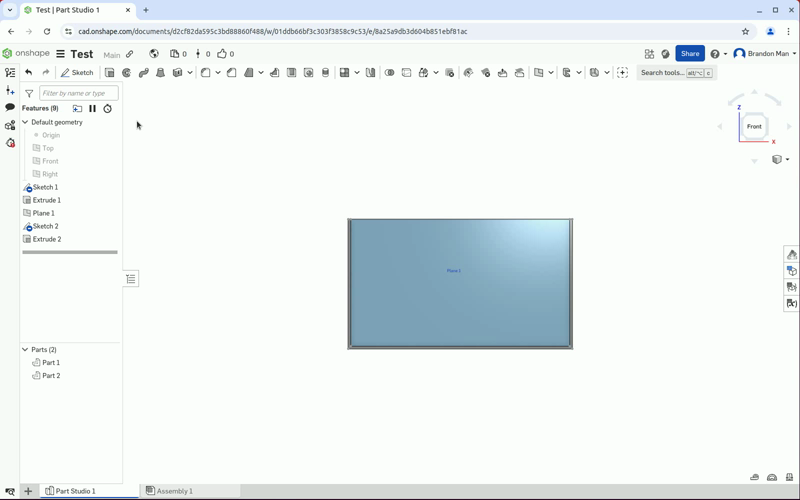
key(left, 2)
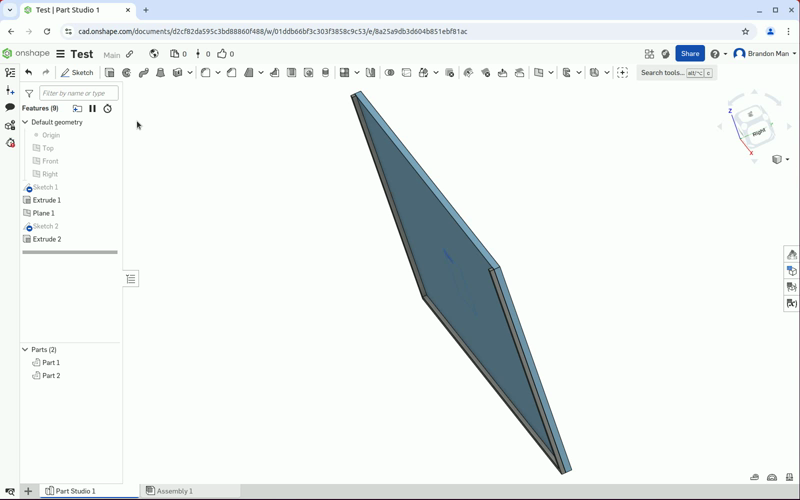
key(down, 2)
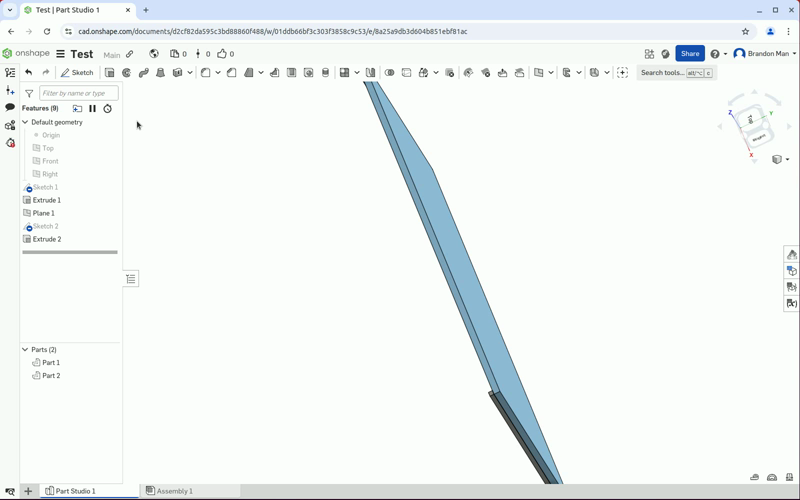
key(up, 2)
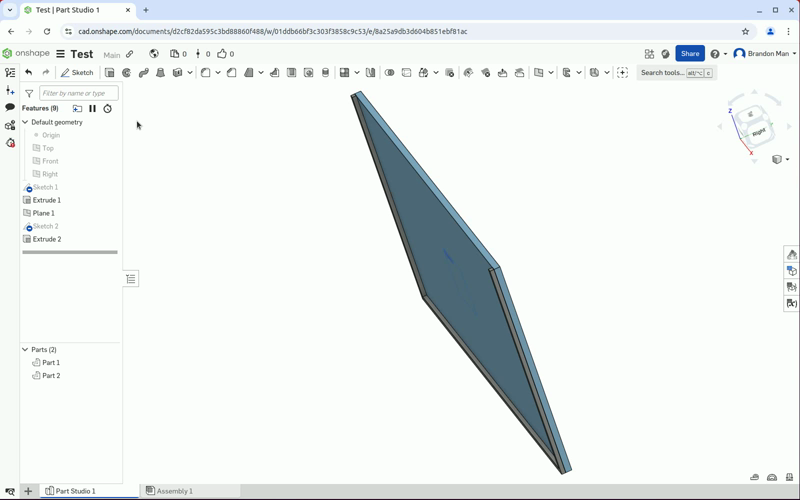
key(right, 2)
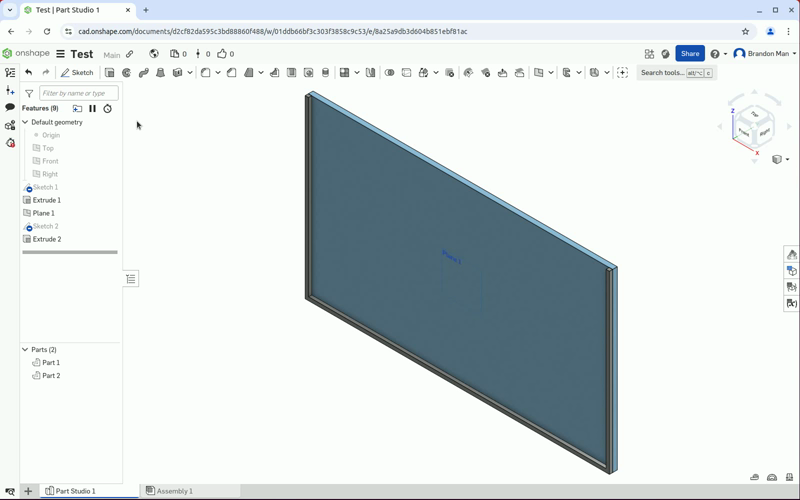
mouse_move(73, 189)
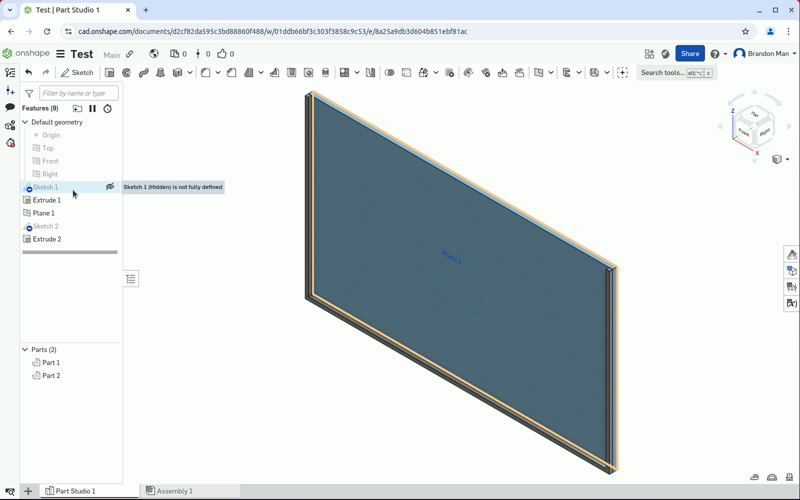
click(73, 189)